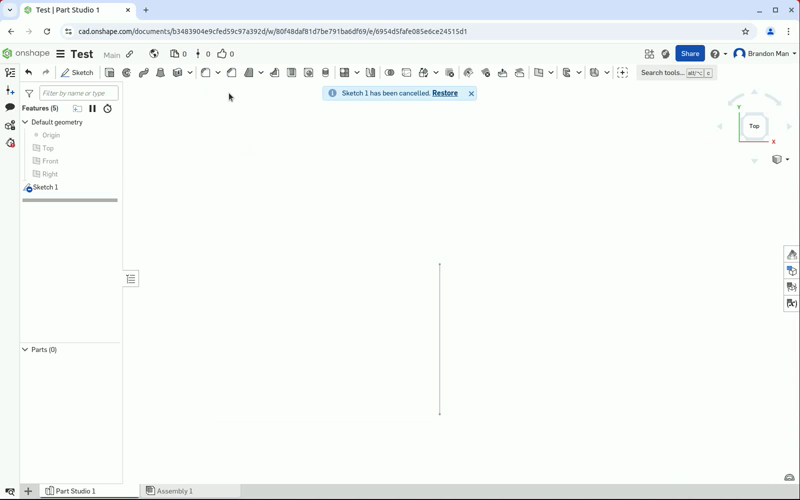
key(shift+h)
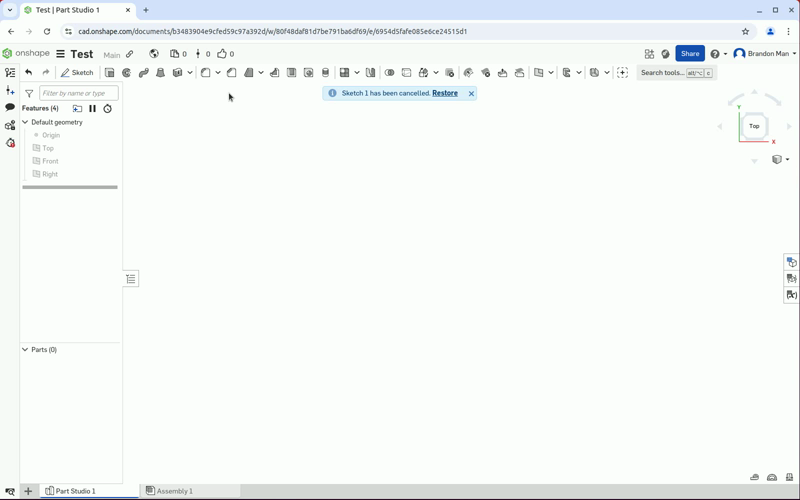
mouse_move(73, 352)
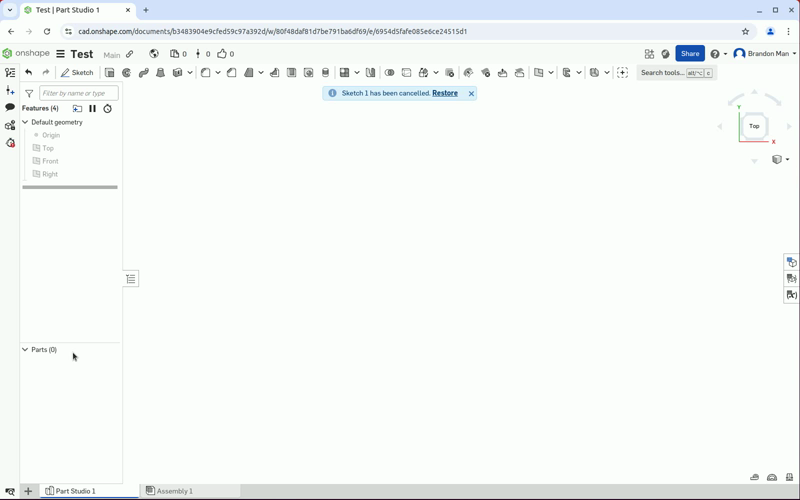
key(y)
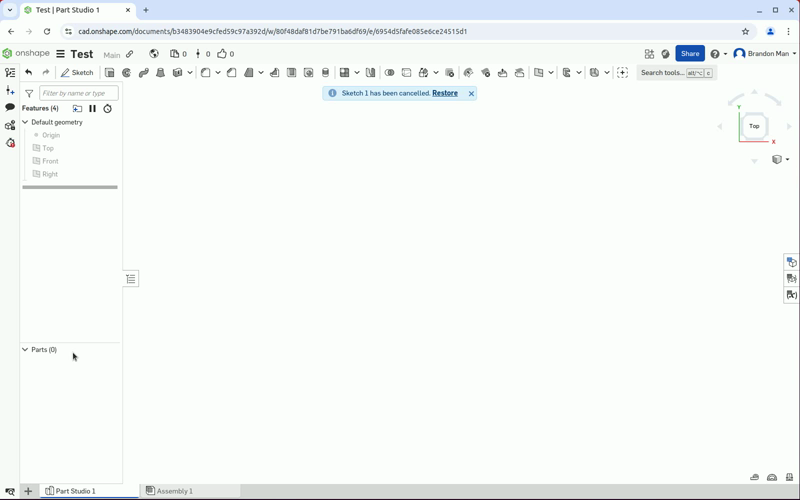
key(shift+p)
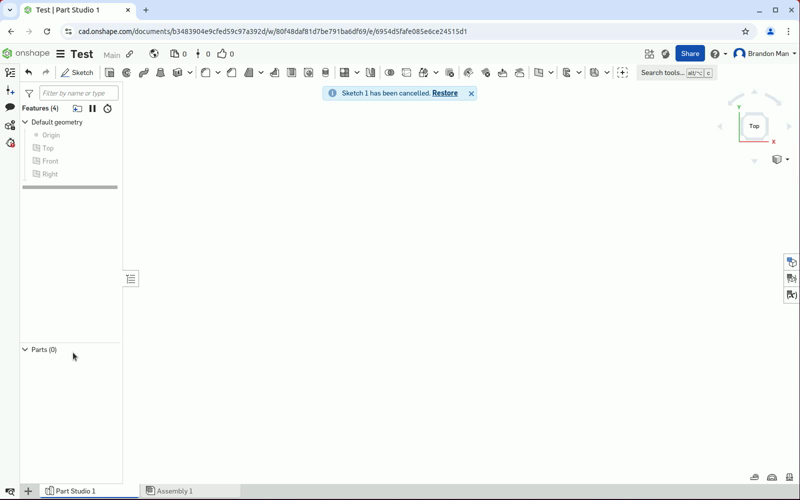
key(space)
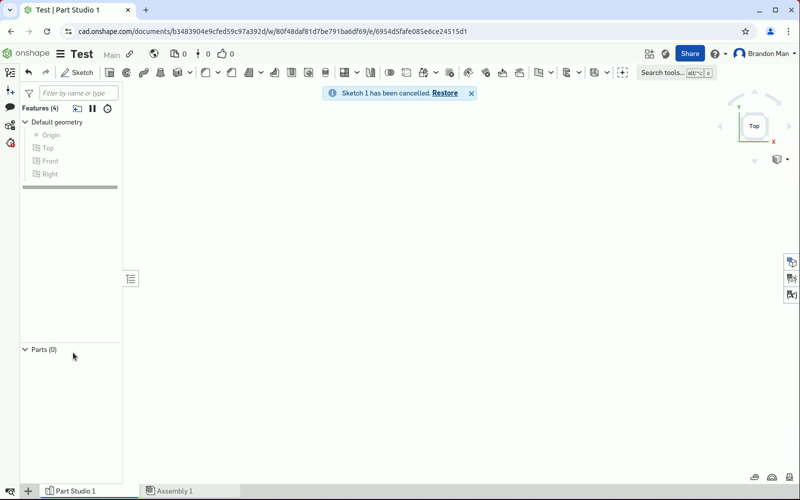
key_down(shift)
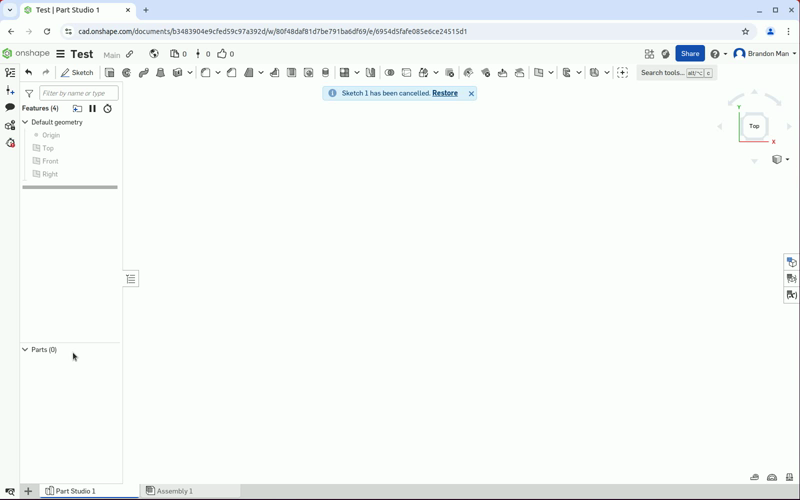
key(up)
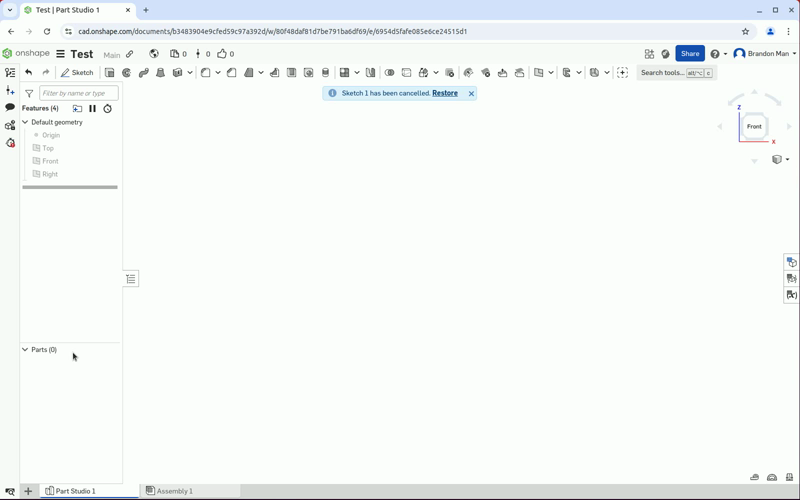
key_up(shift)
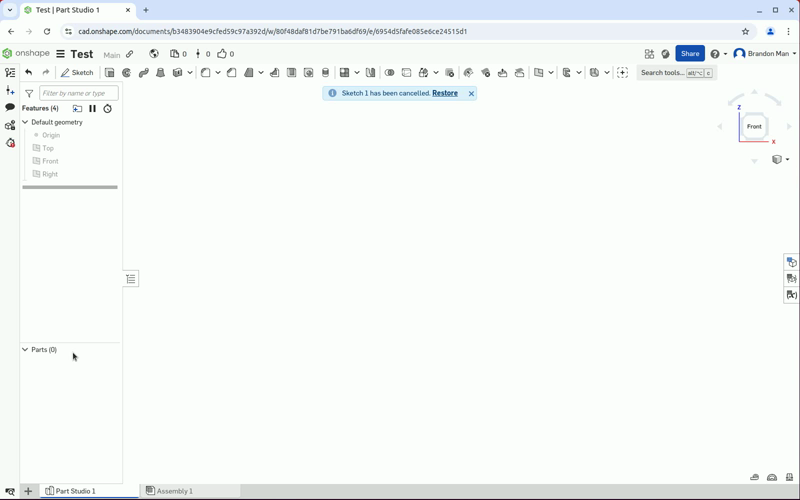
mouse_move(73, 352)
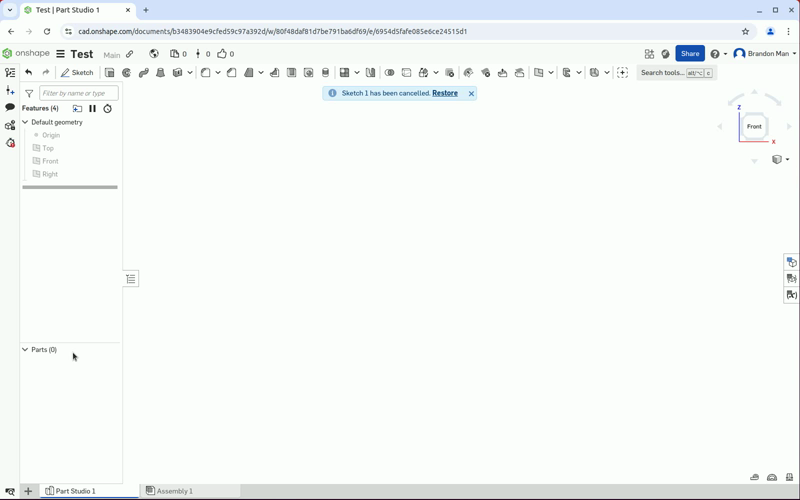
key(shift+y)
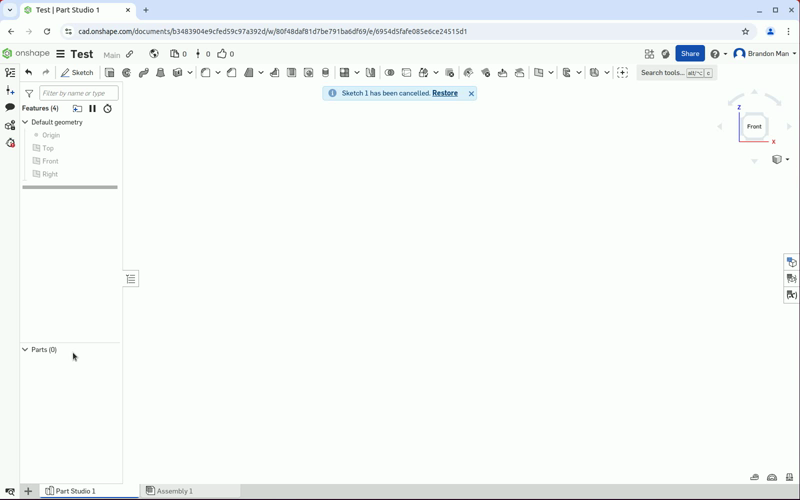
key(shift+s)
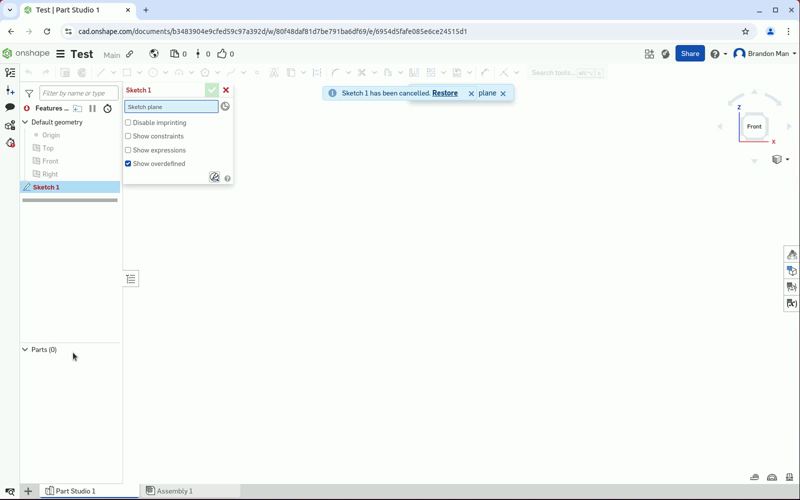
mouse_move(73, 163)
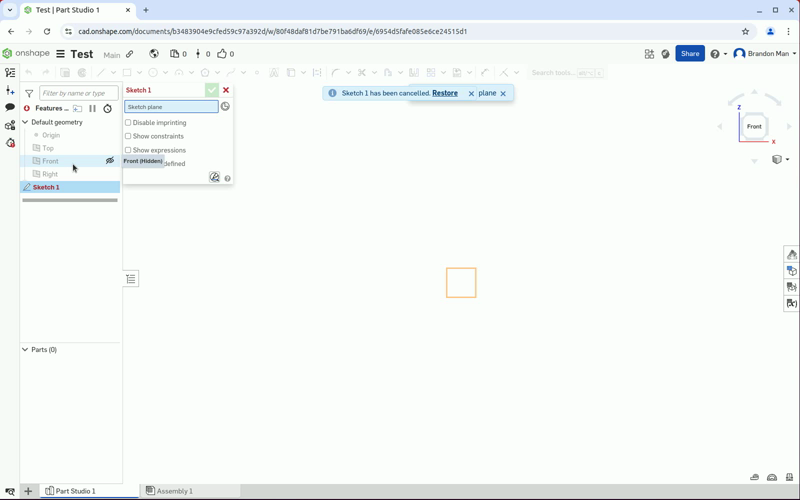
click(73, 163)
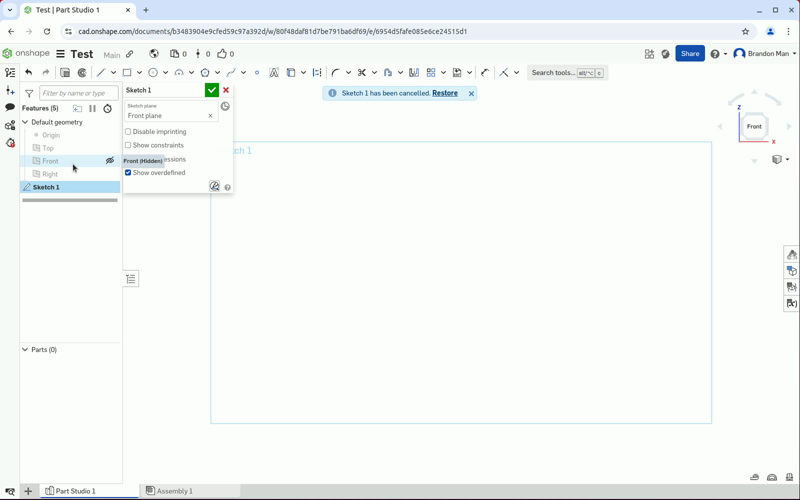
mouse_move(73, 352)
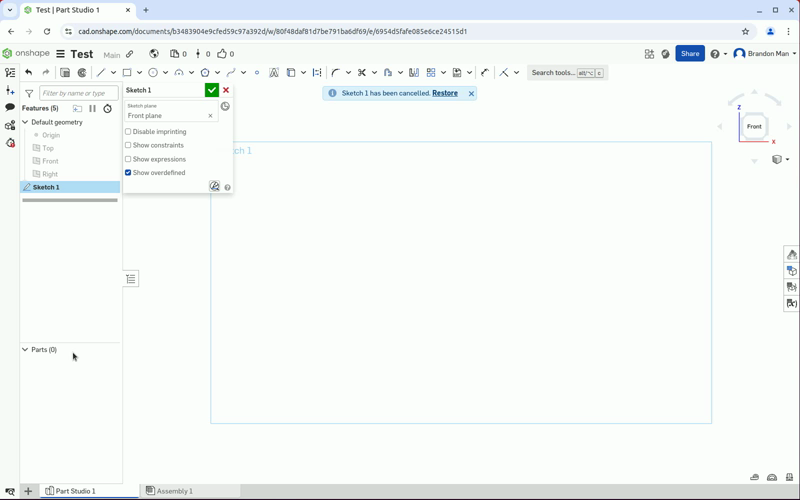
key(y)
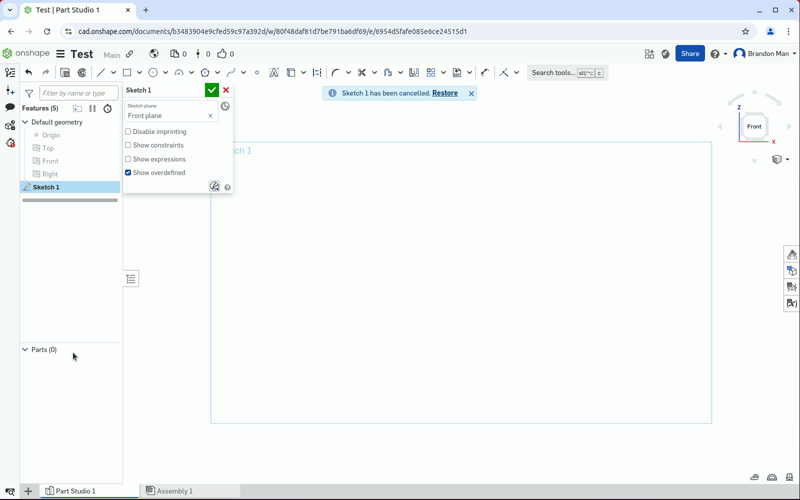
key(l)
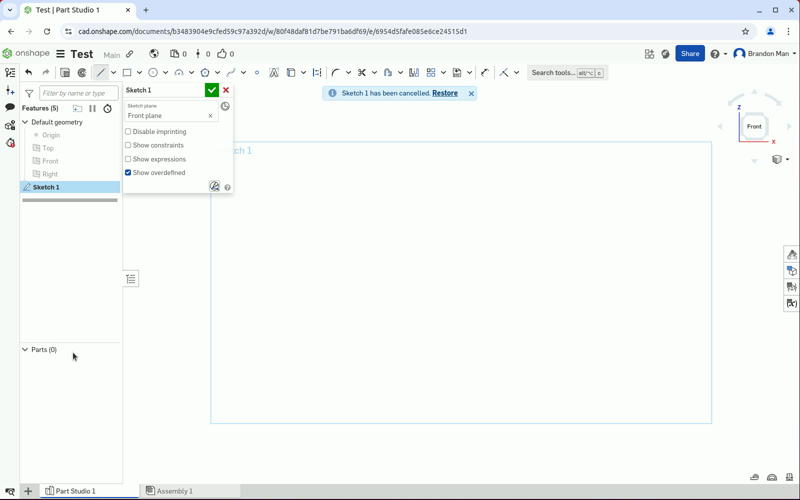
key_down(shift)
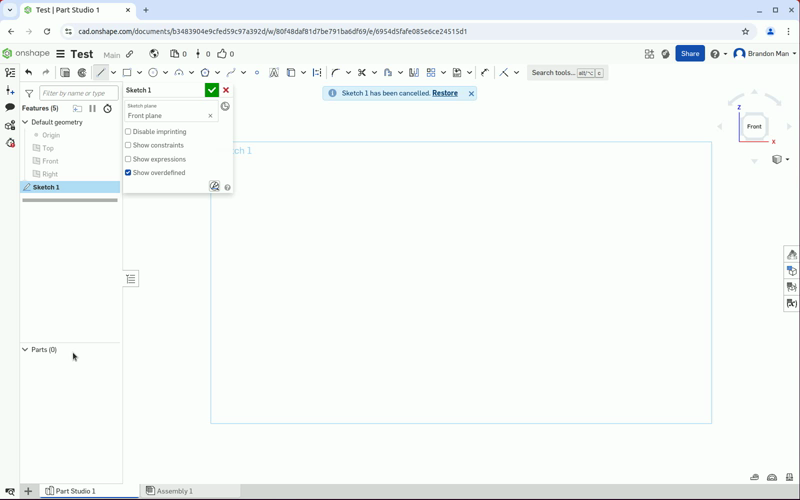
mouse_move(418, 394)
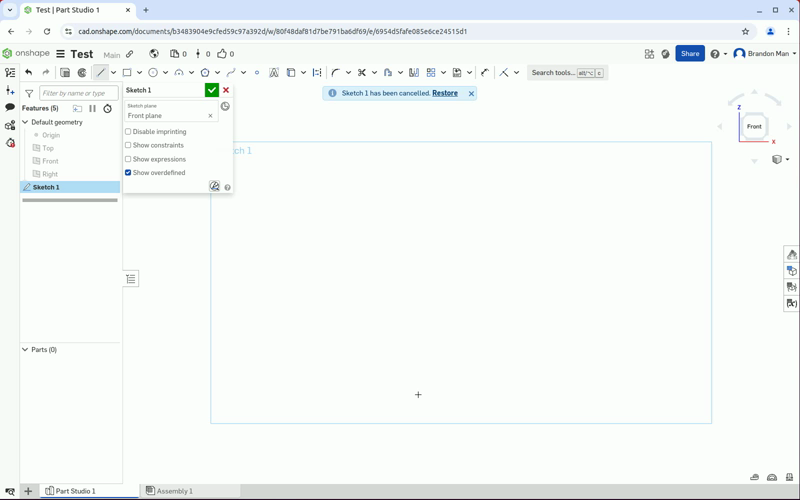
click(418, 394)
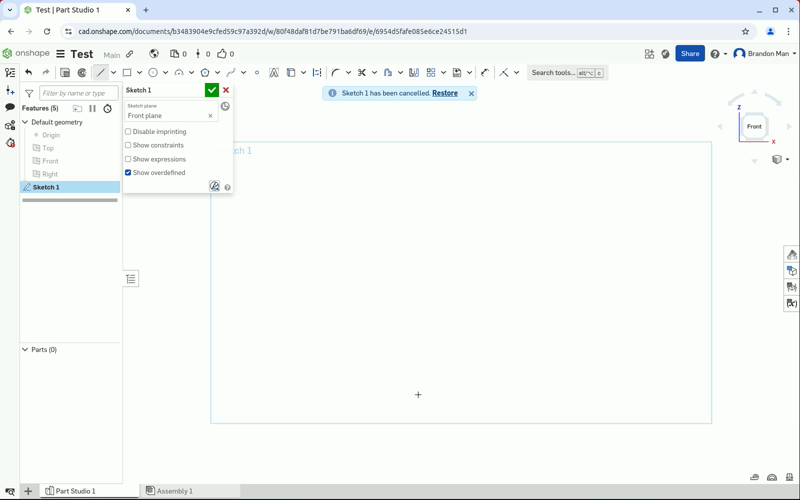
key_up(shift)
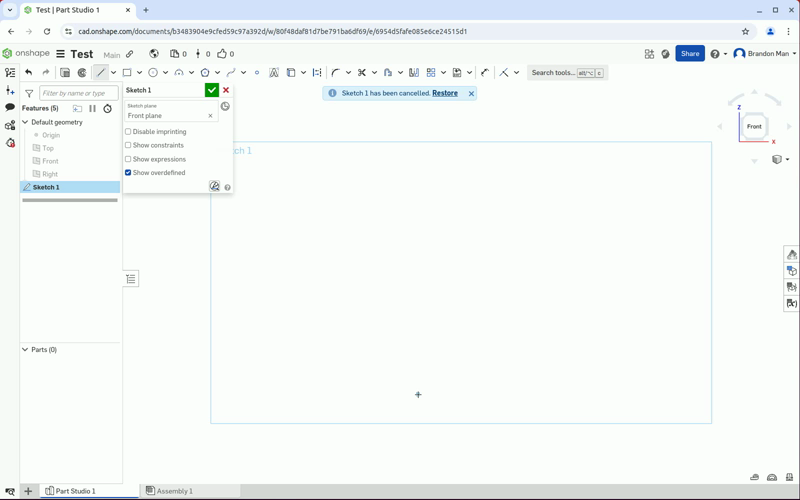
key_down(shift)
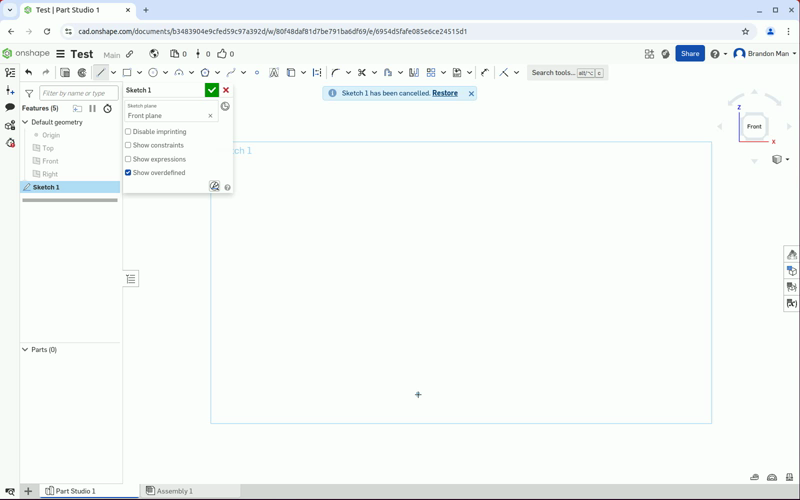
mouse_move(502, 394)
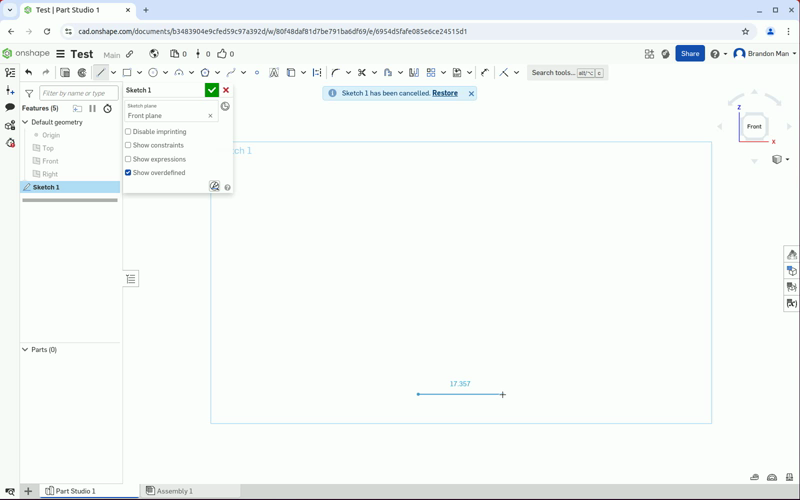
click(502, 394)
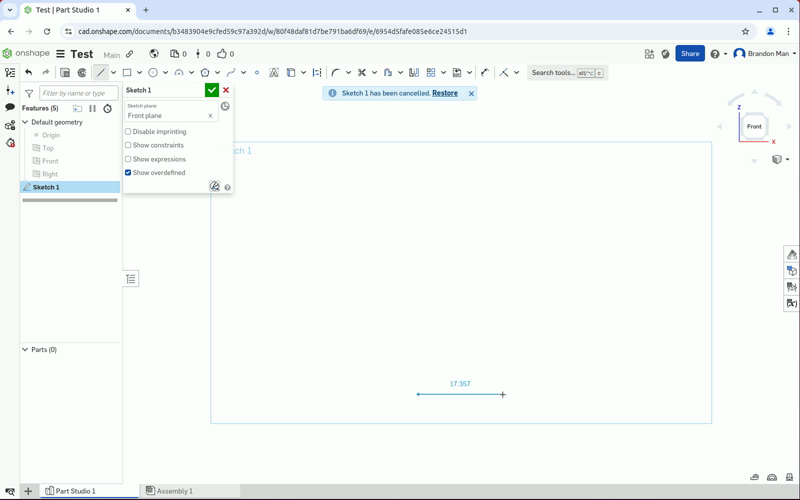
key_up(shift)
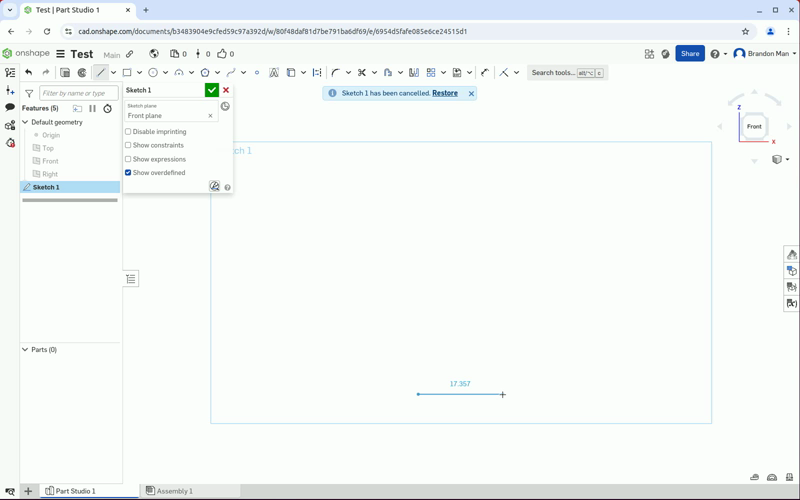
key_down(shift)
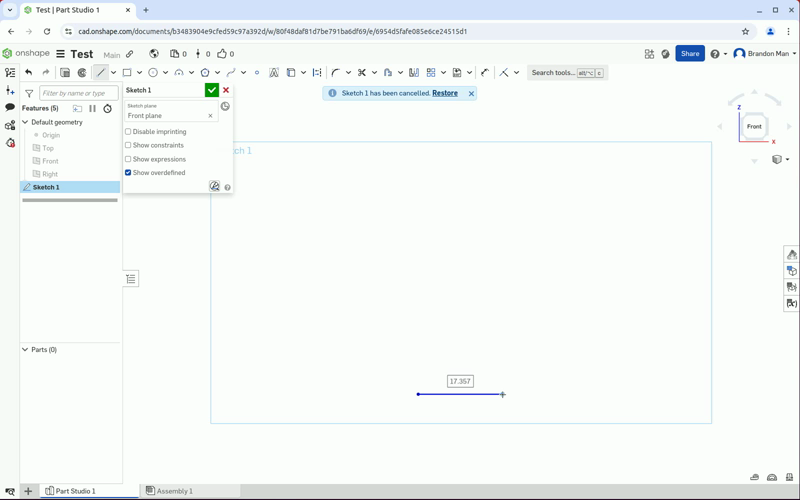
mouse_move(502, 172)
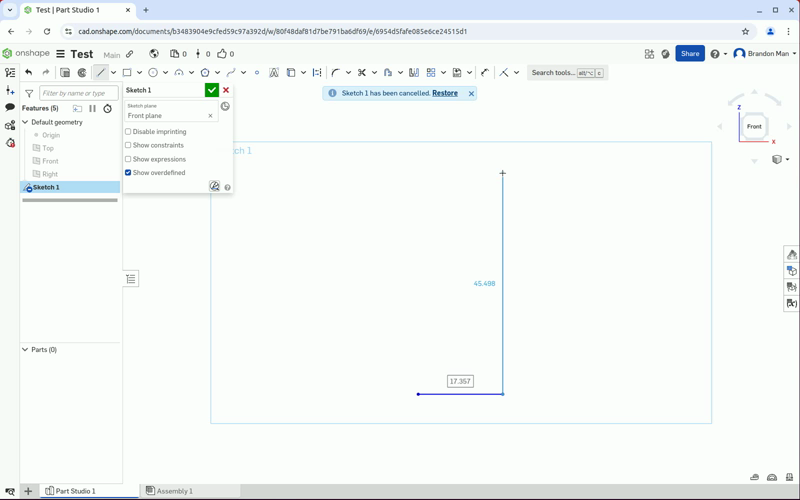
click(502, 172)
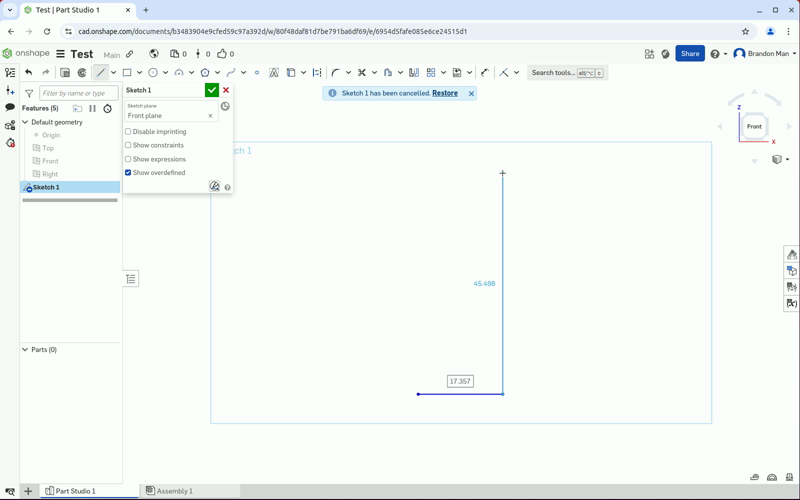
key_up(shift)
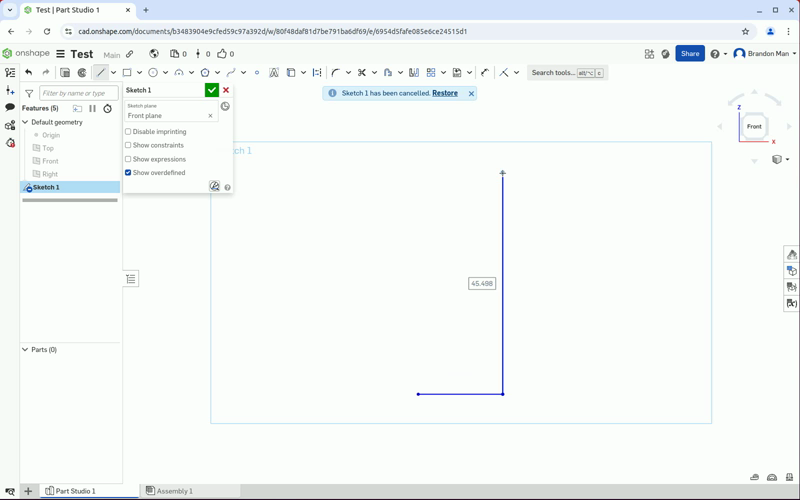
key_down(shift)
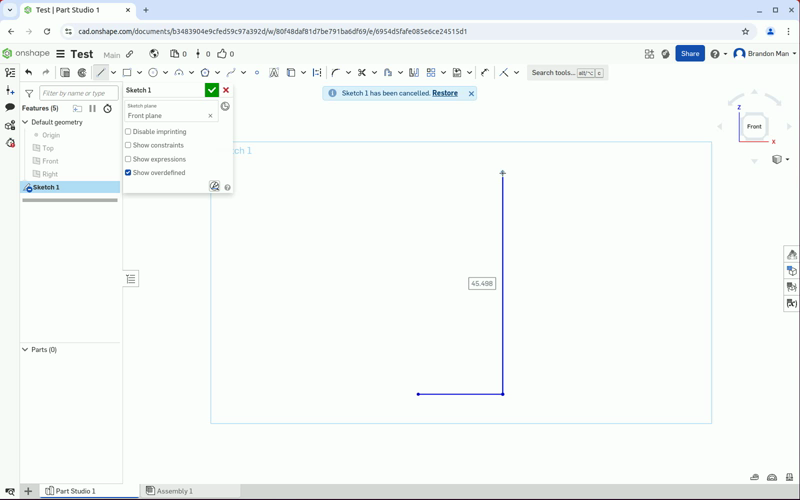
mouse_move(418, 172)
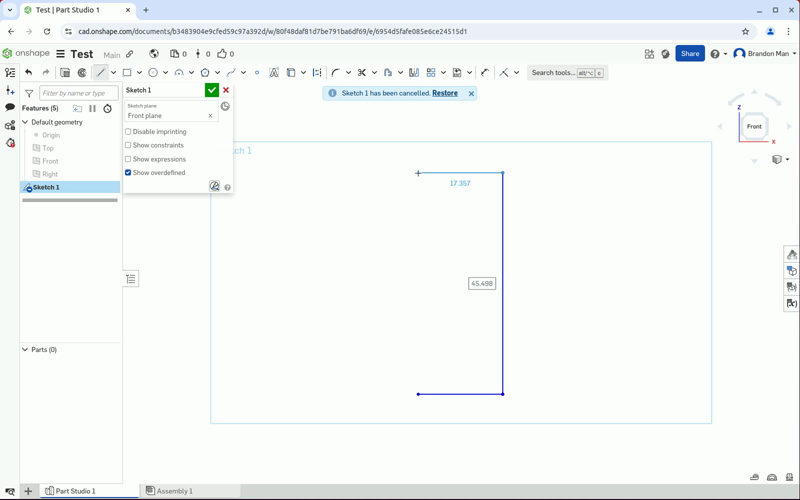
click(418, 172)
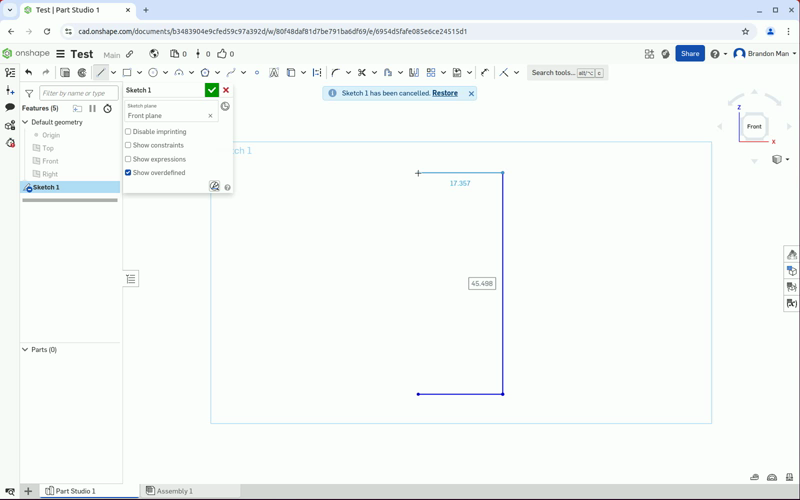
key_up(shift)
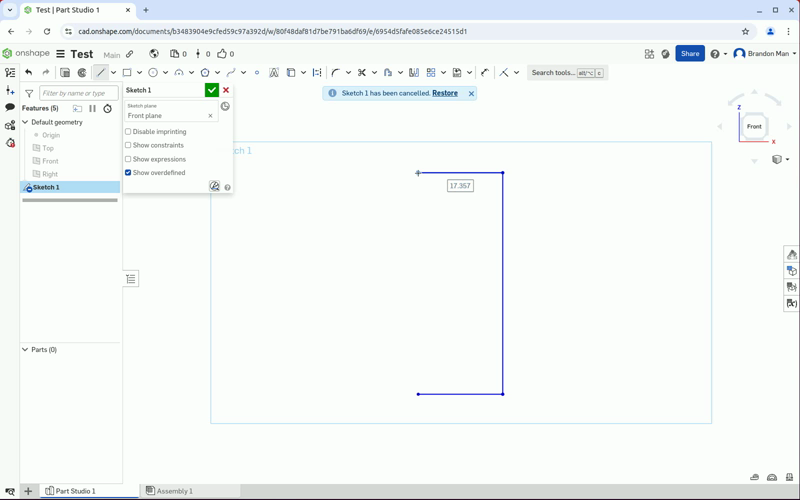
key_down(shift)
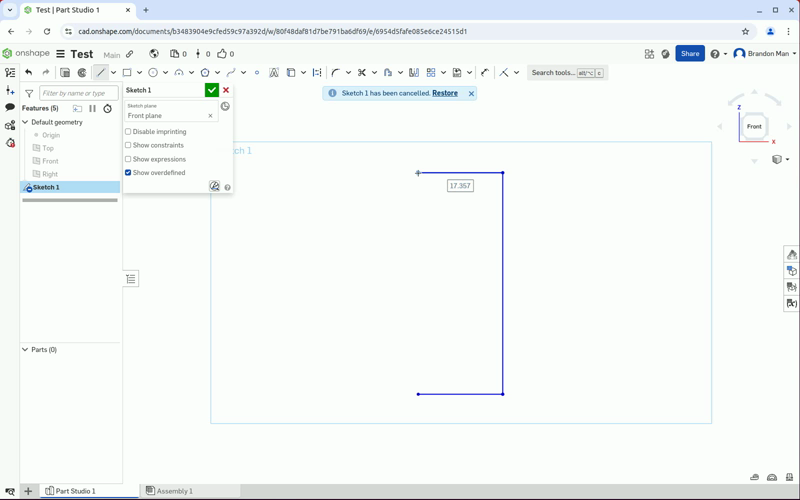
mouse_move(418, 394)
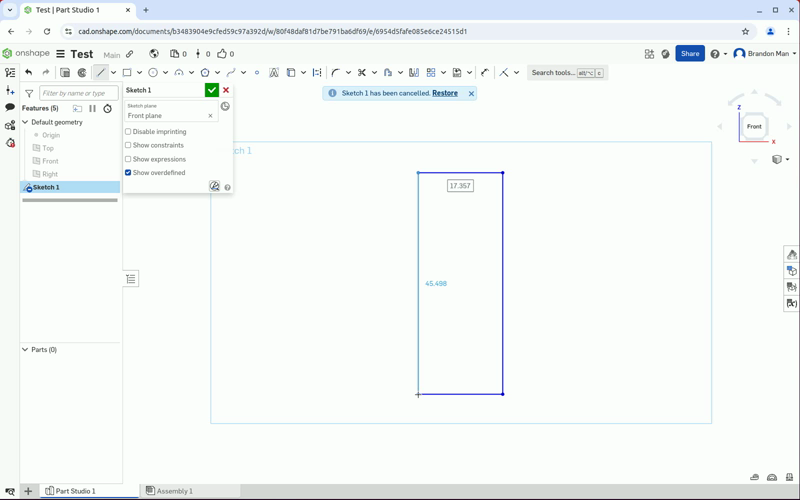
key_up(shift)
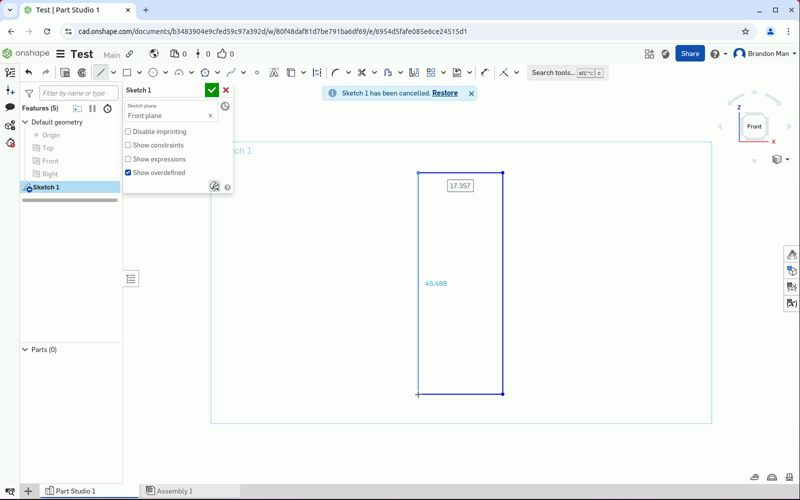
click(418, 394)
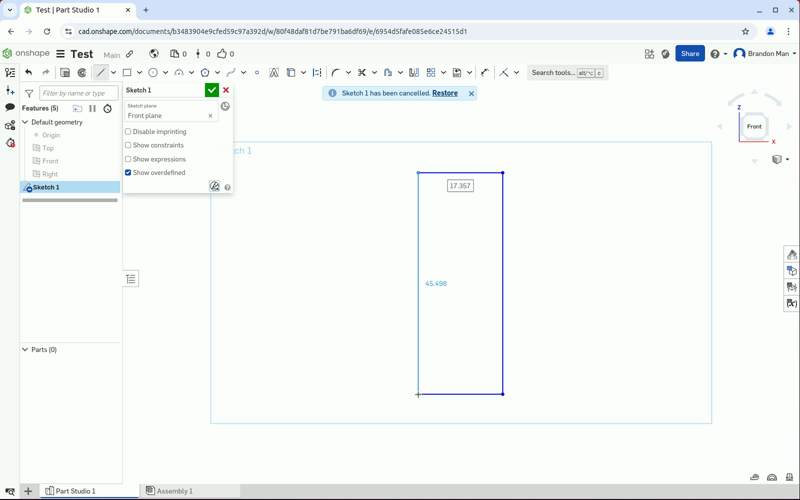
key(esc)
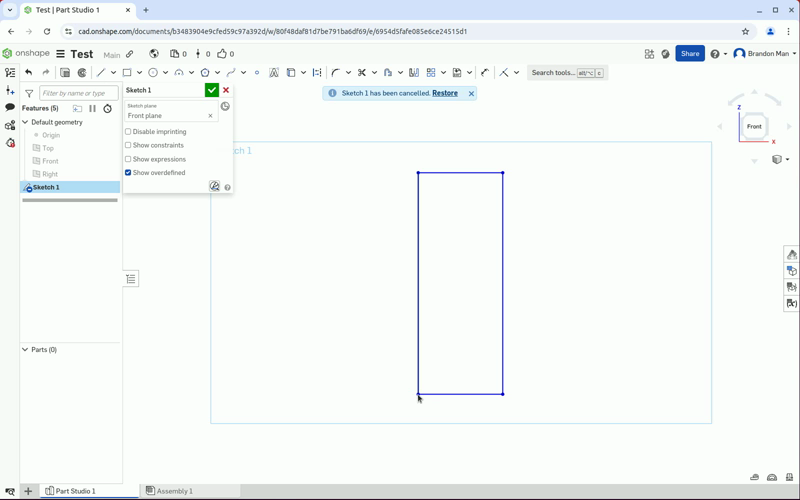
key(l)
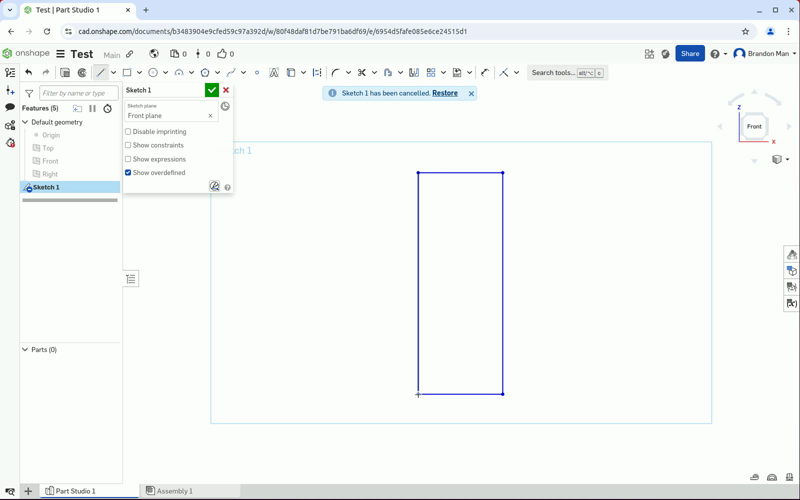
key_down(shift)
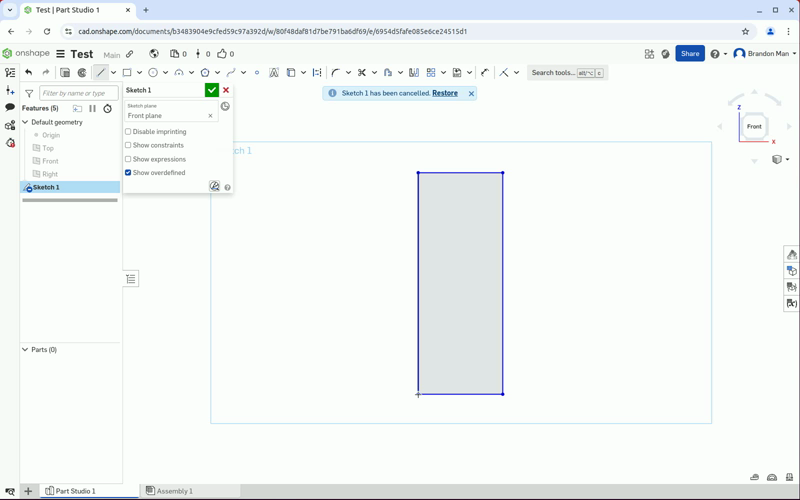
mouse_move(430, 373)
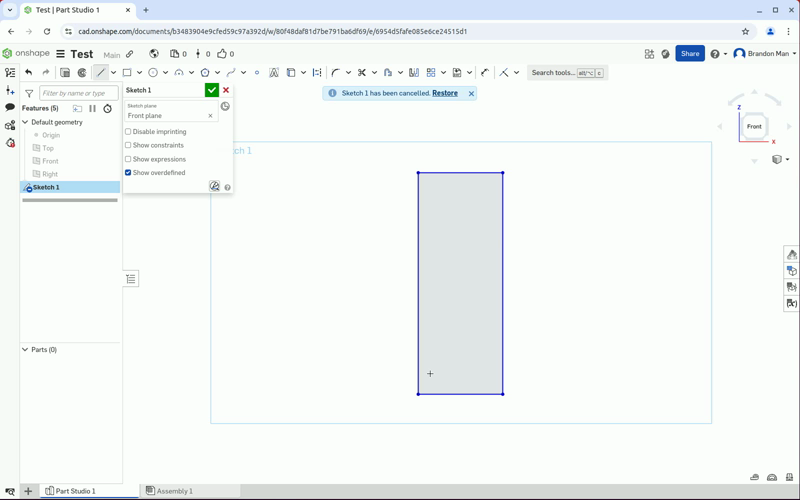
click(430, 373)
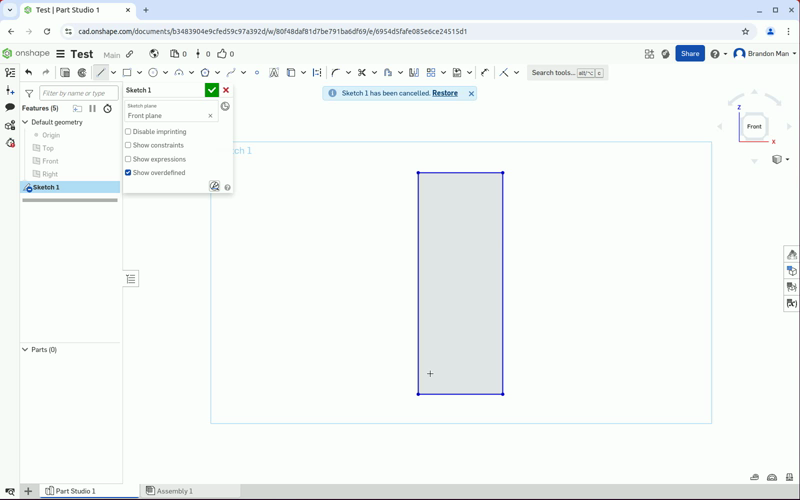
key_up(shift)
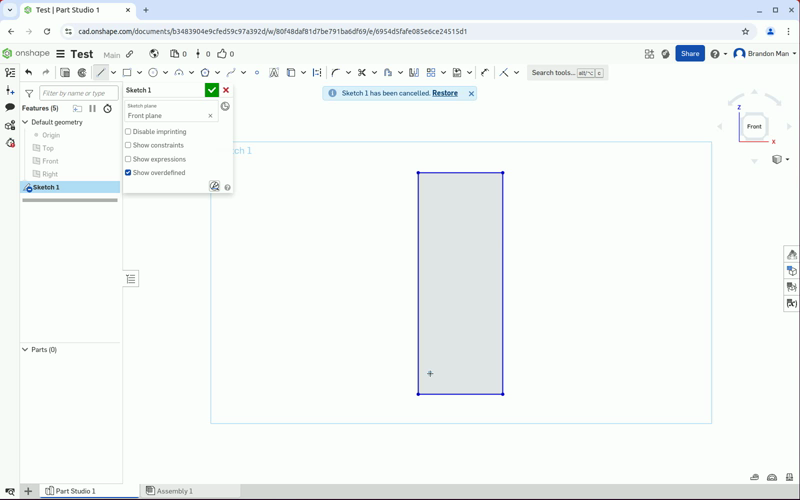
key_down(shift)
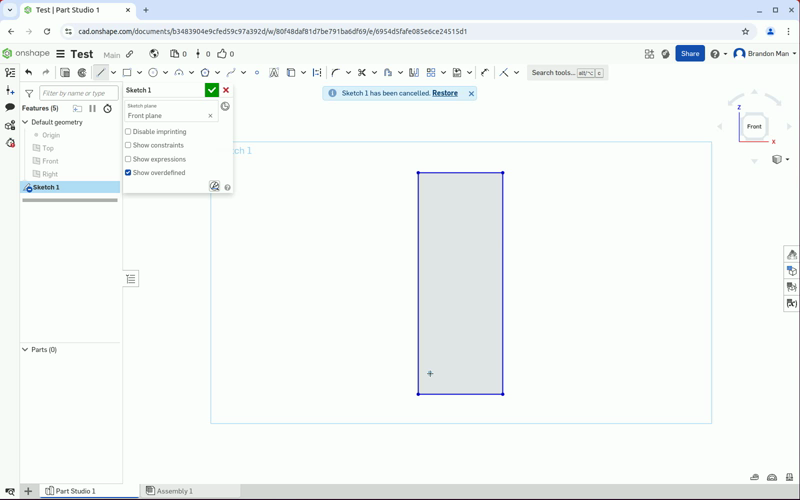
mouse_move(460, 373)
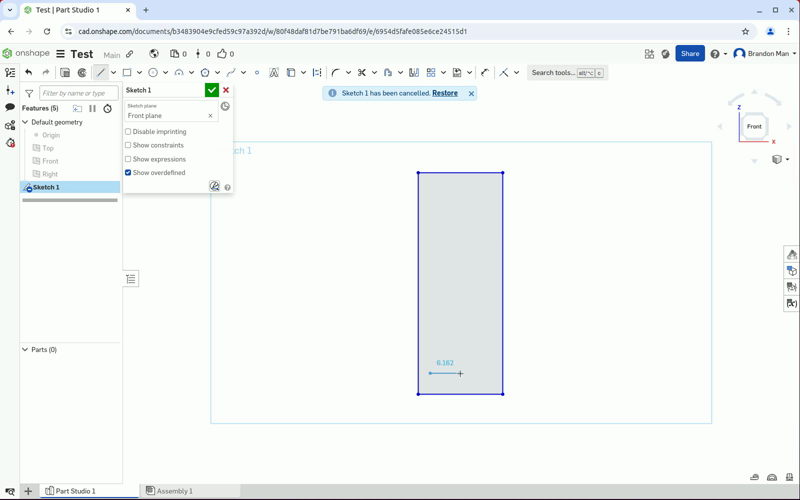
mouse_move(488, 373)
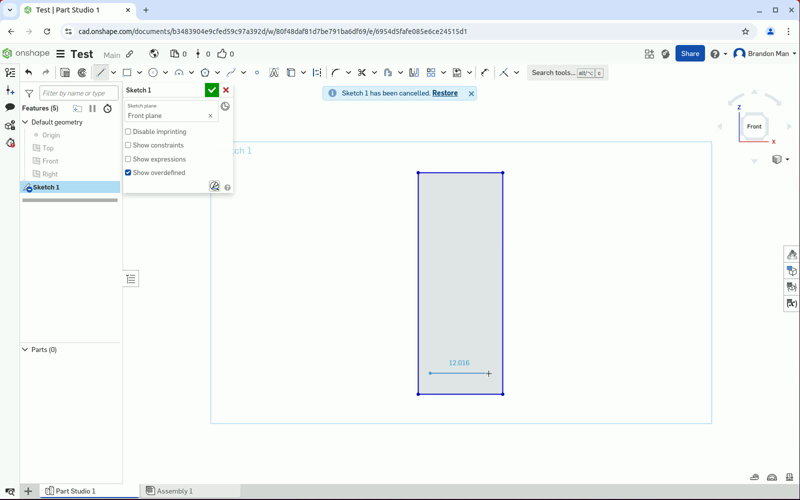
click(488, 373)
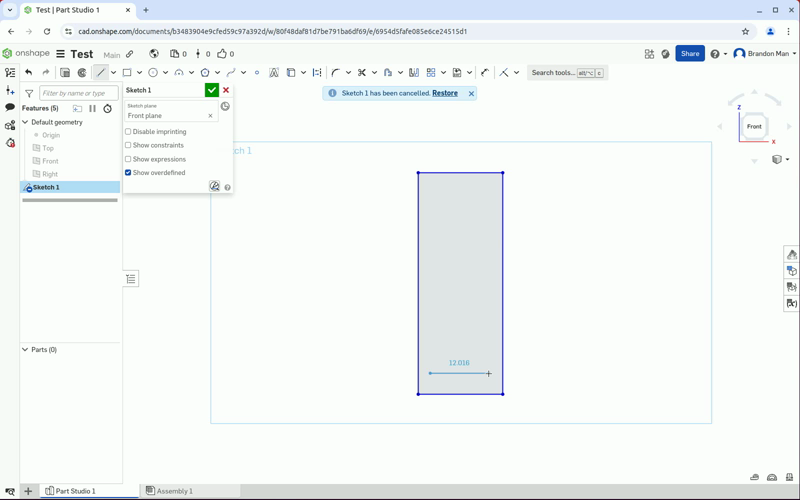
key_up(shift)
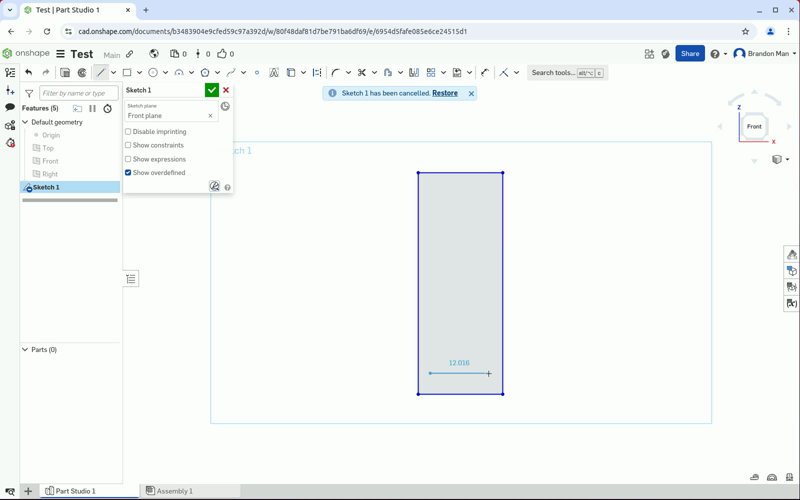
key_down(shift)
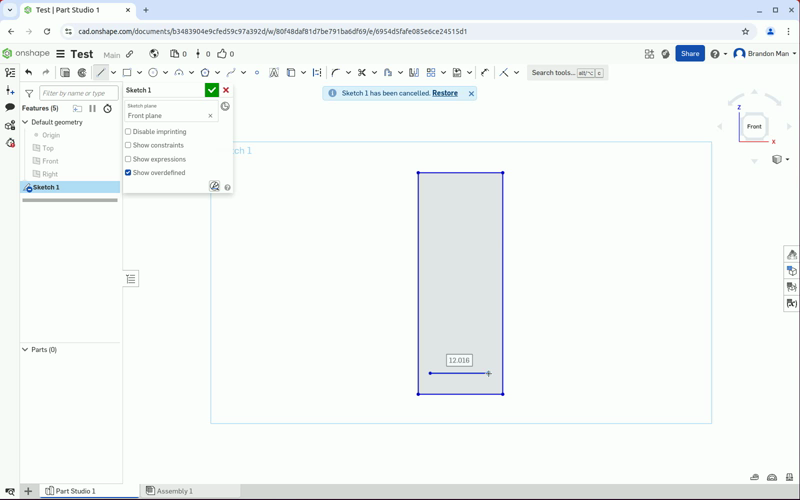
mouse_move(488, 184)
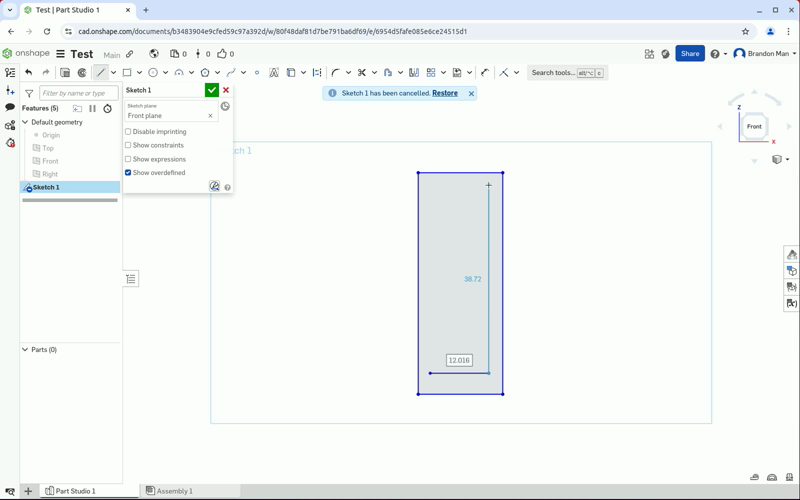
click(488, 184)
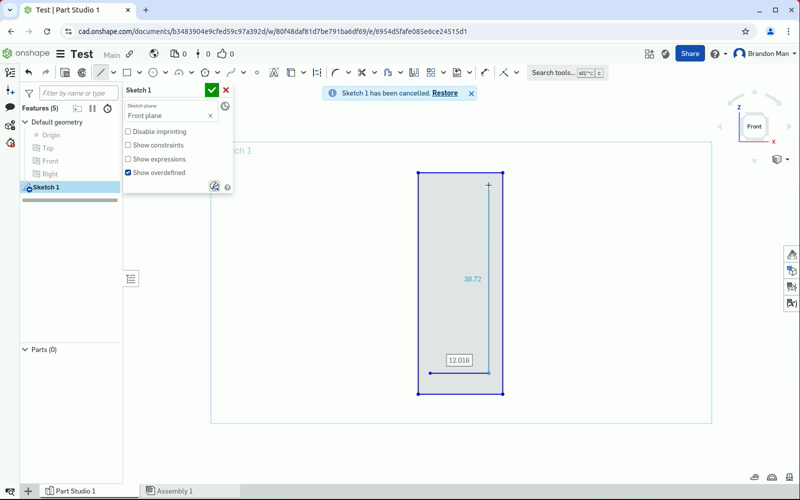
key_up(shift)
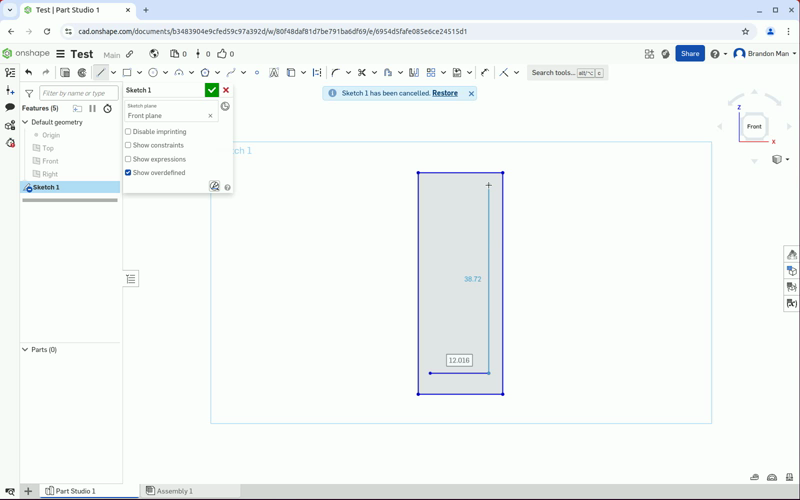
key_down(shift)
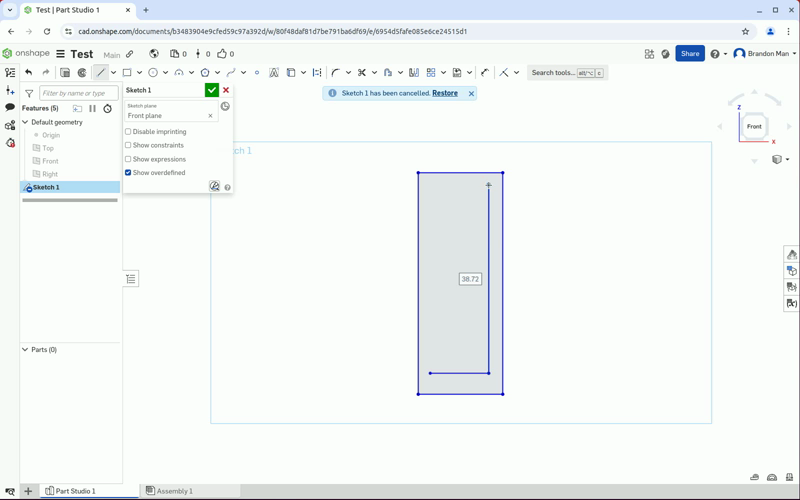
mouse_move(518, 184)
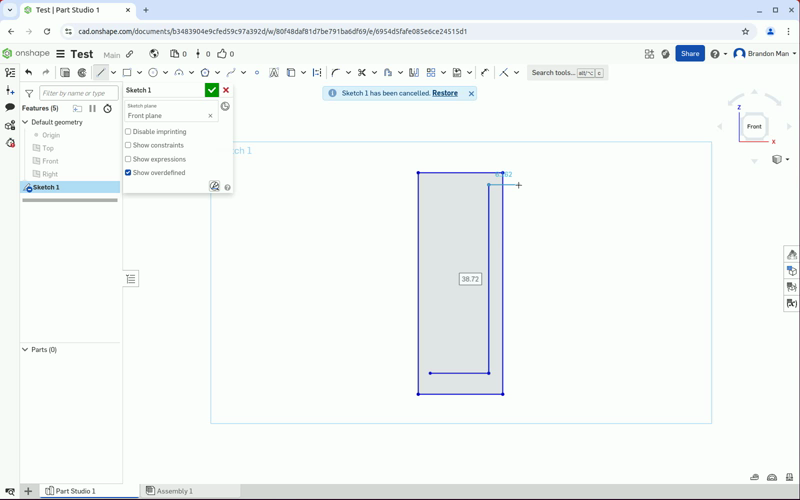
mouse_move(430, 184)
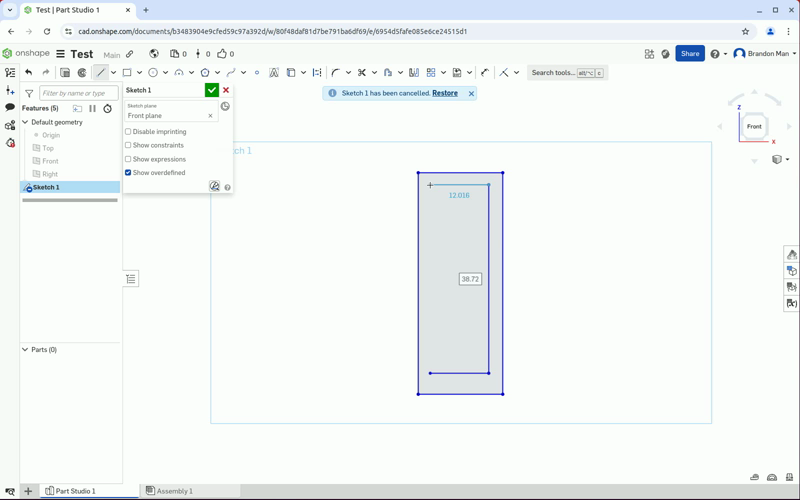
click(430, 184)
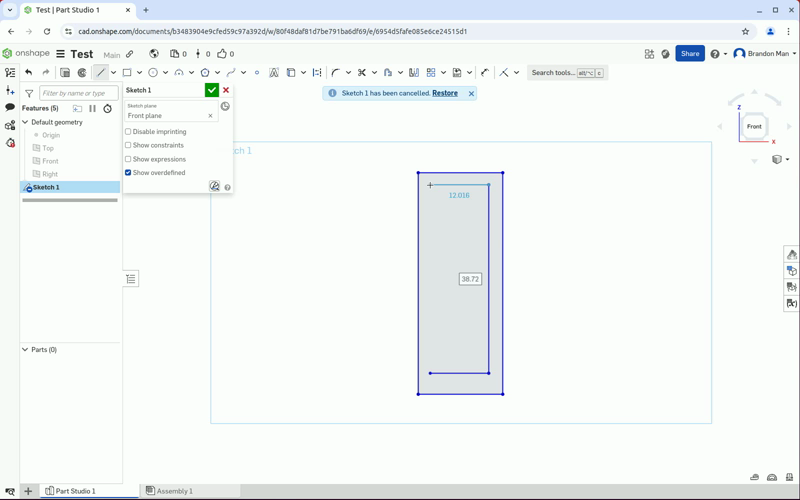
key_up(shift)
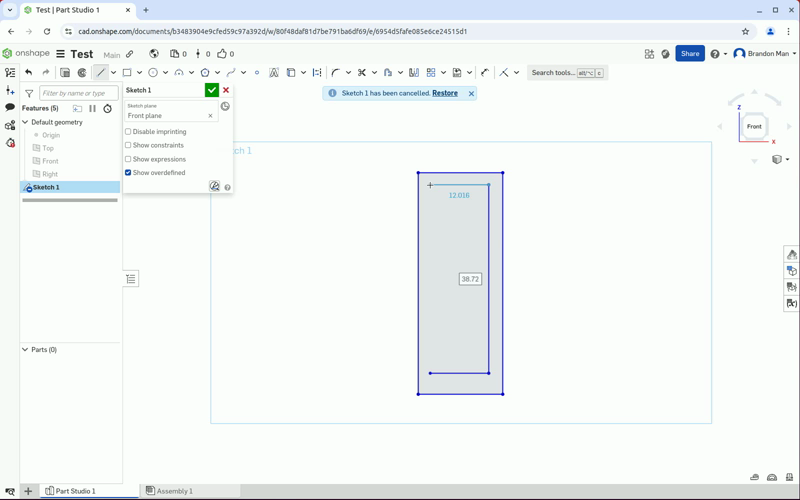
key_down(shift)
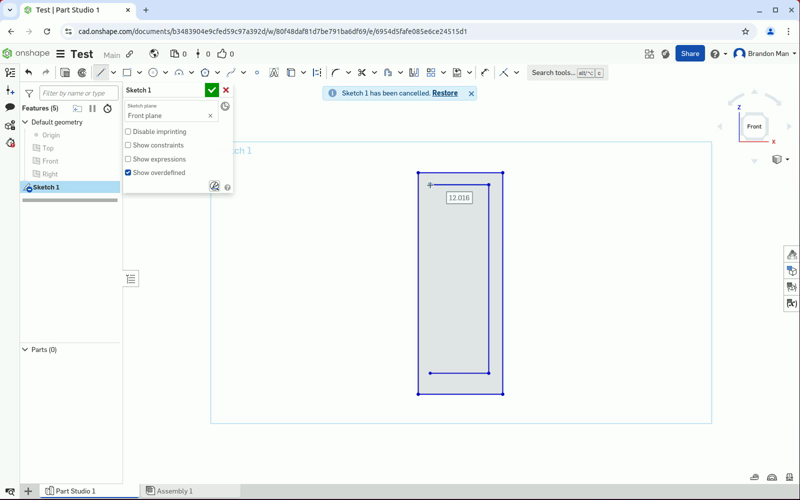
mouse_move(430, 373)
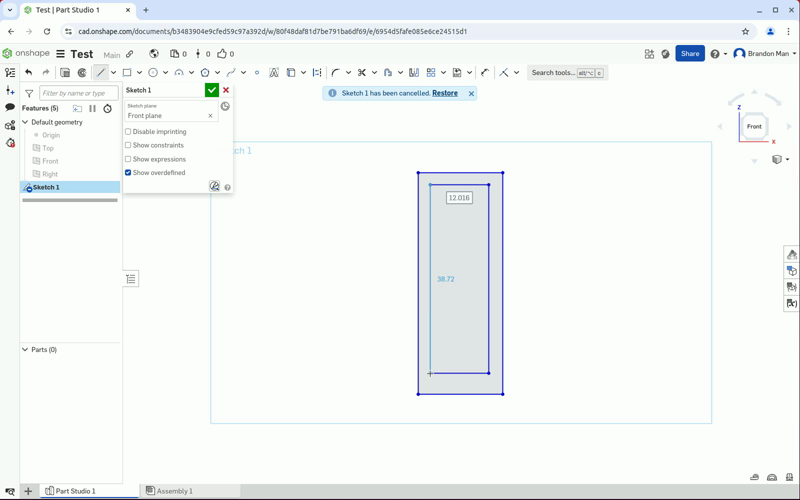
key_up(shift)
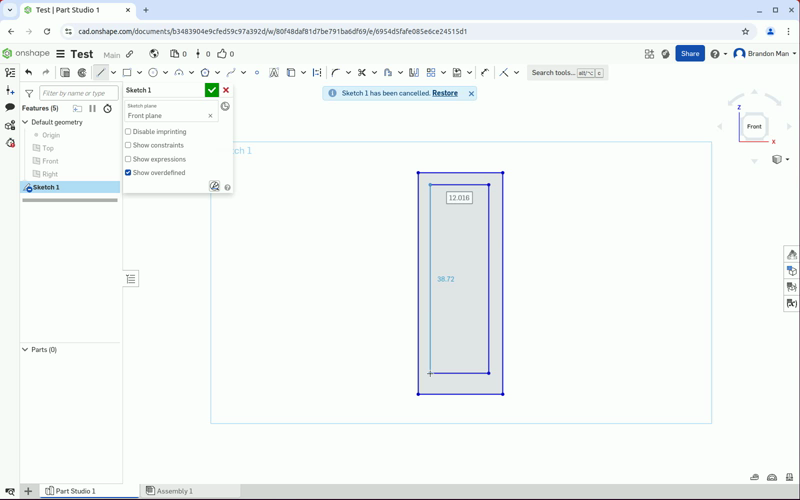
click(430, 373)
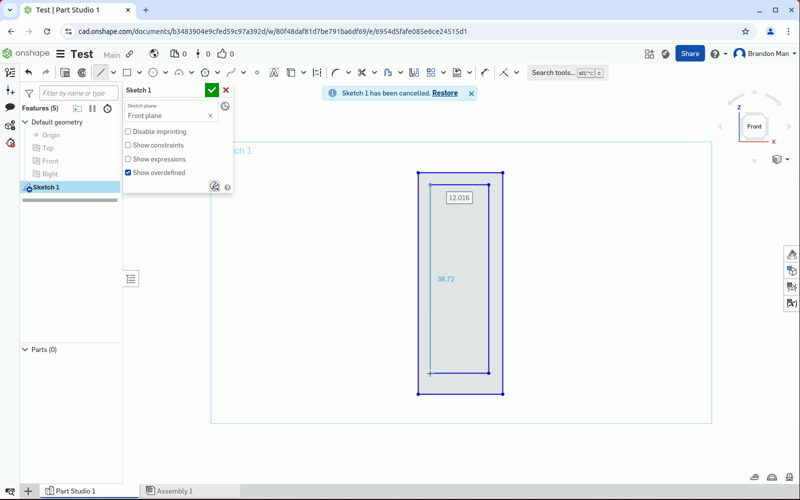
key(esc)
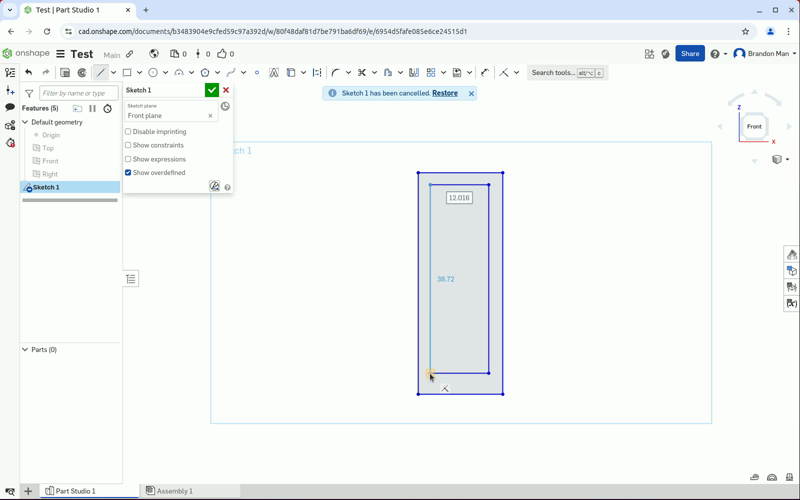
mouse_move(464, 379)
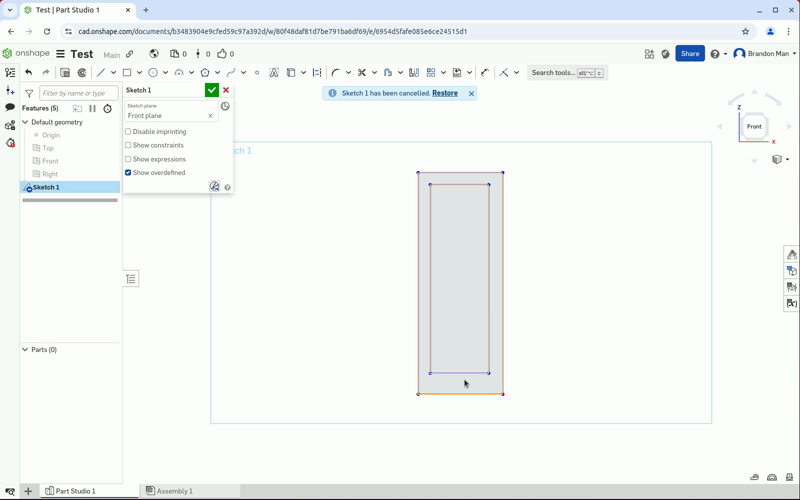
click(464, 379)
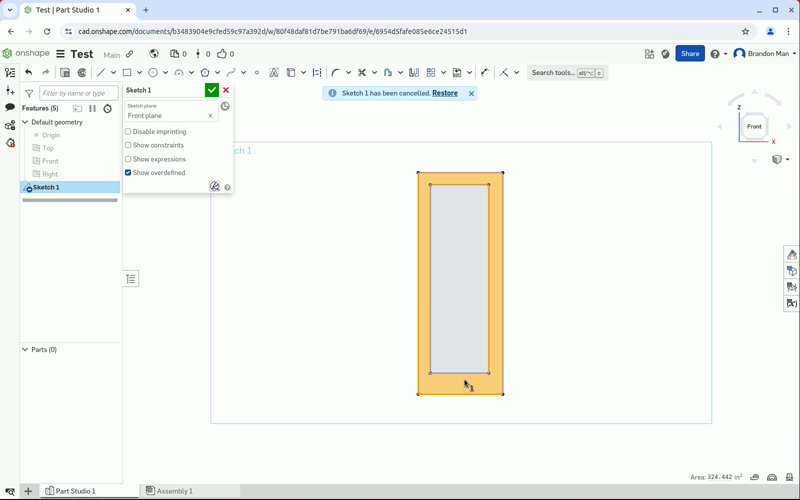
mouse_move(73, 352)
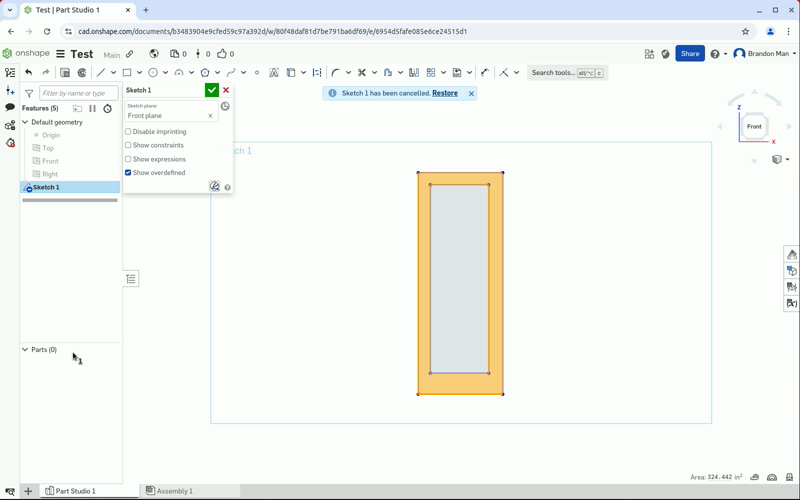
key(shift+y)
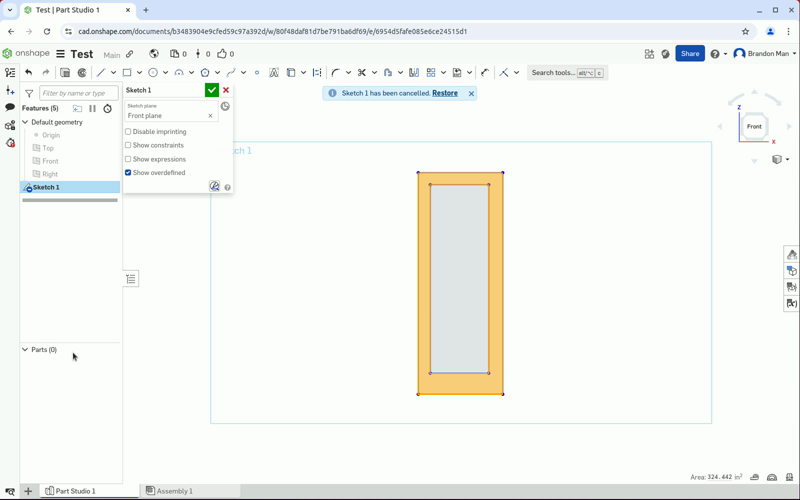
key(shift+e)
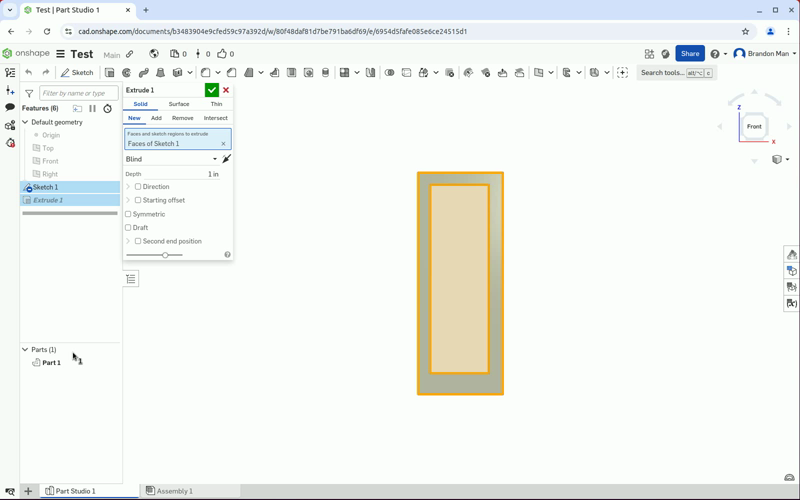
mouse_move(143, 106)
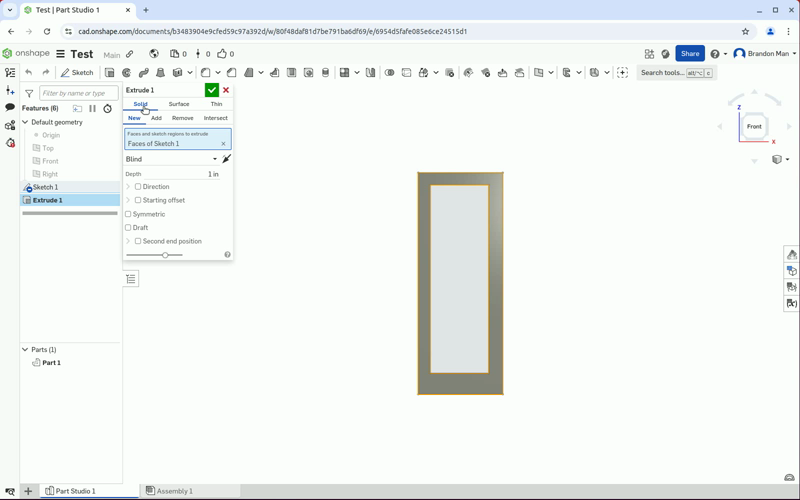
click(143, 106)
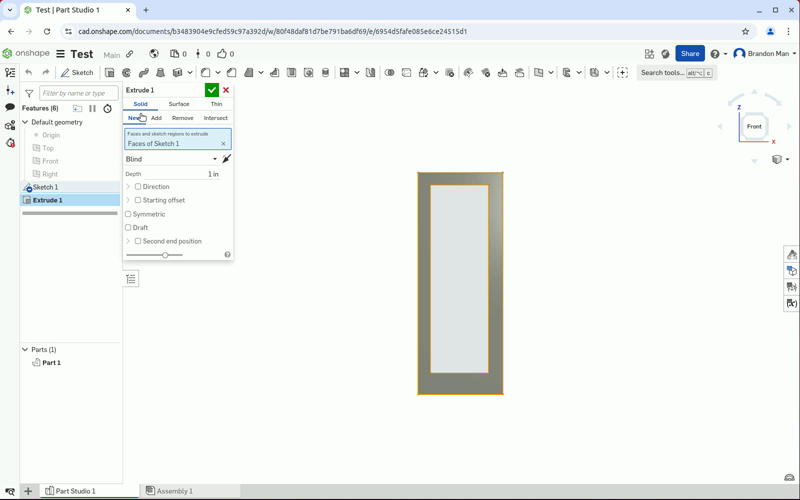
mouse_move(137, 120)
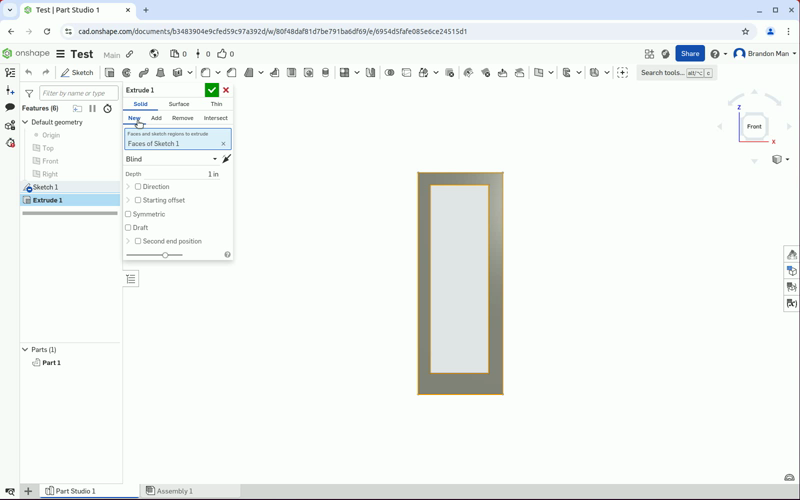
click(137, 120)
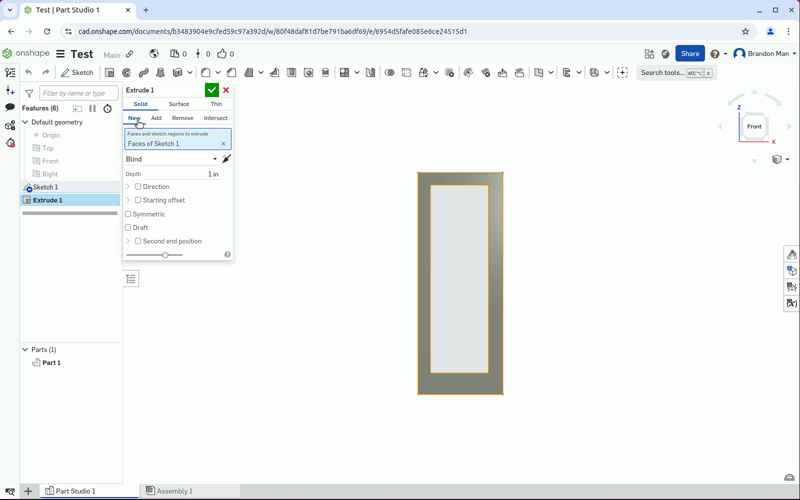
key(tab, 4)
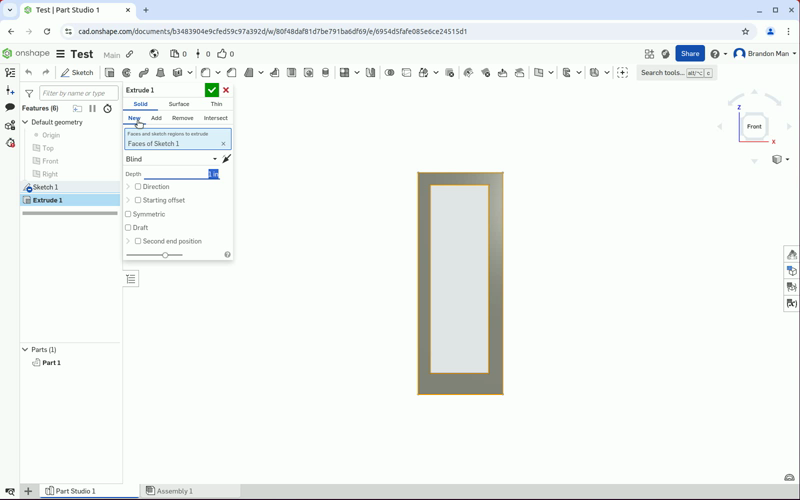
text(0.481)
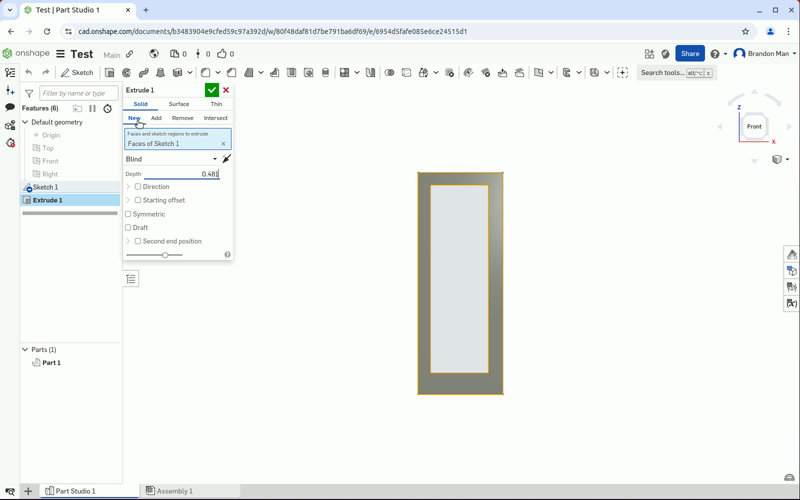
key(tab, 3)
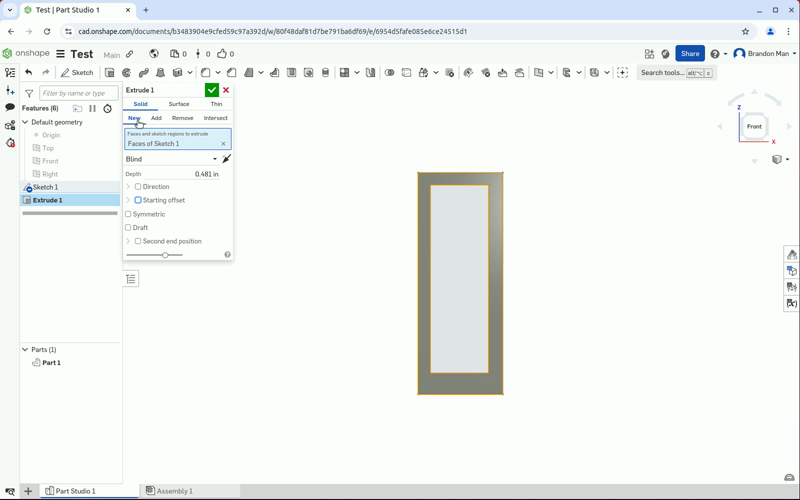
key(tab, 2)
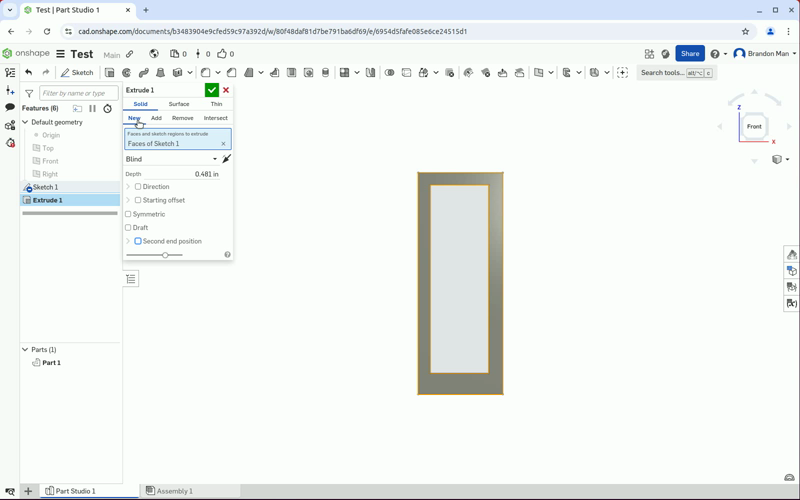
key(space)
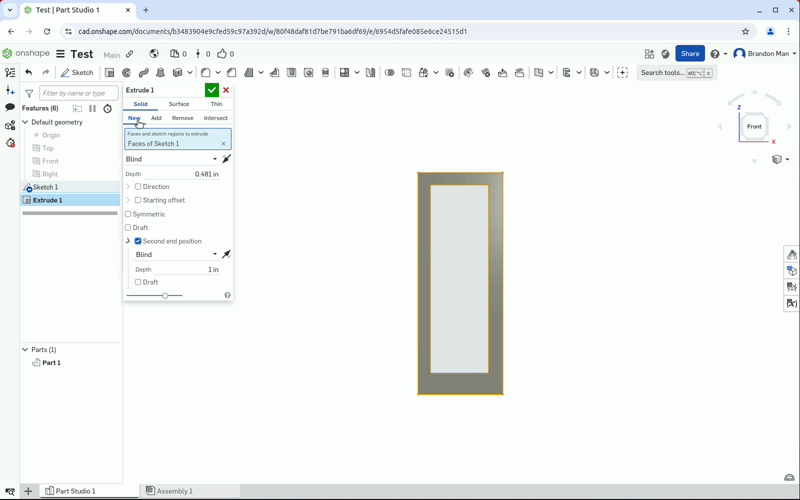
key(tab, 3)
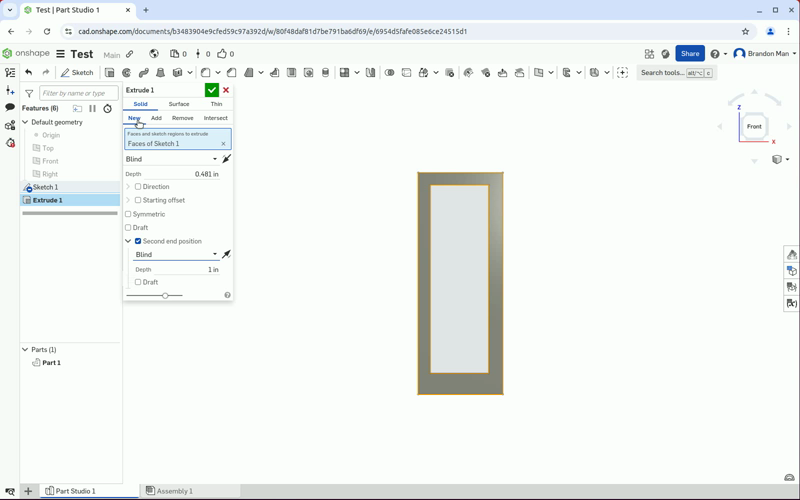
text(0.481)
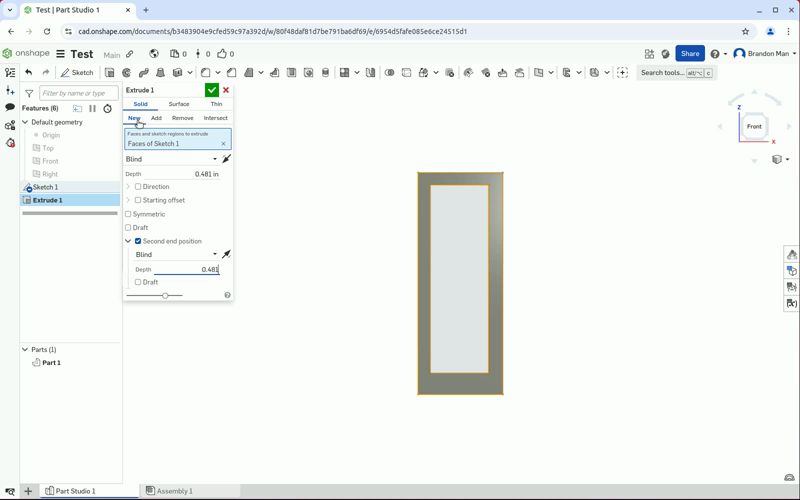
key(enter)
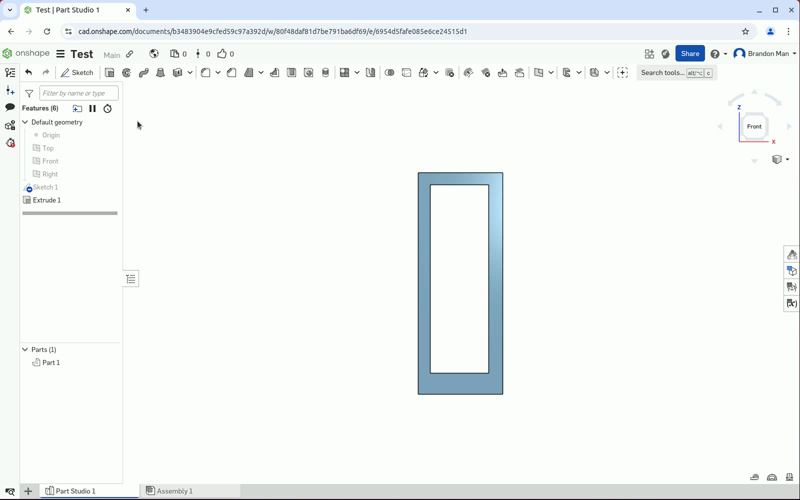
key(shift+h)
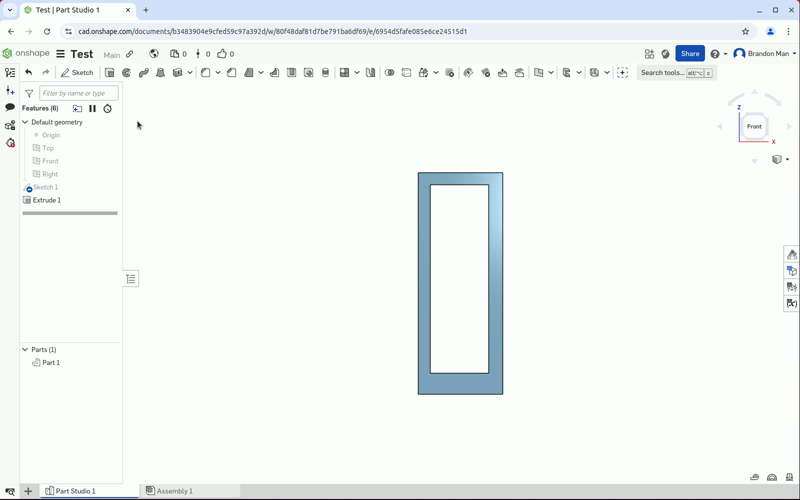
key(shift+h)
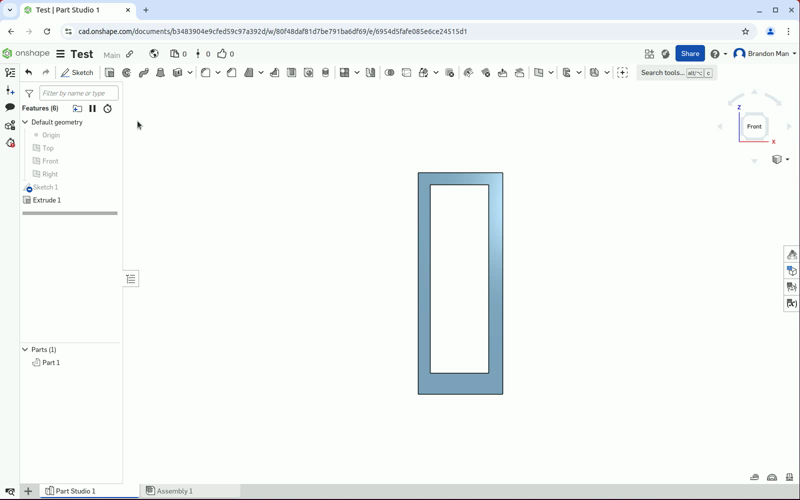
mouse_move(73, 189)
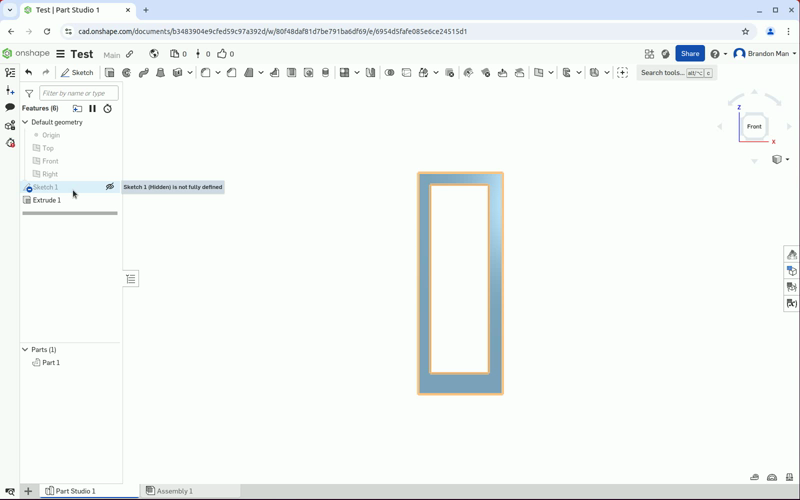
click(73, 189)
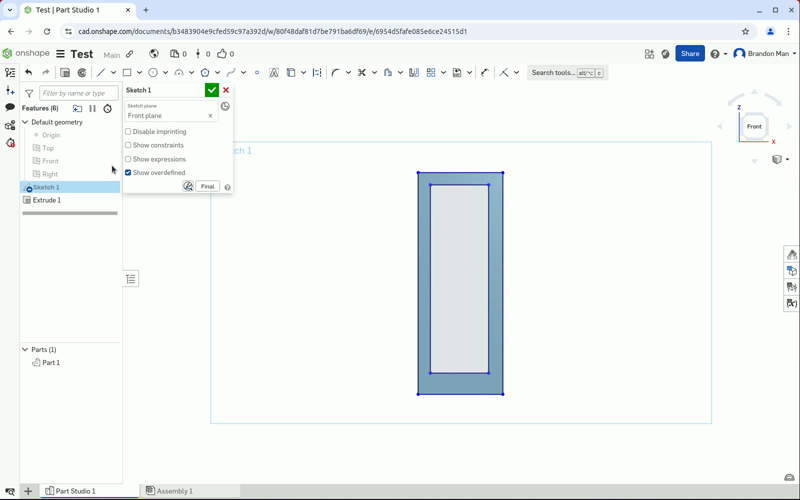
mouse_move(229, 92)
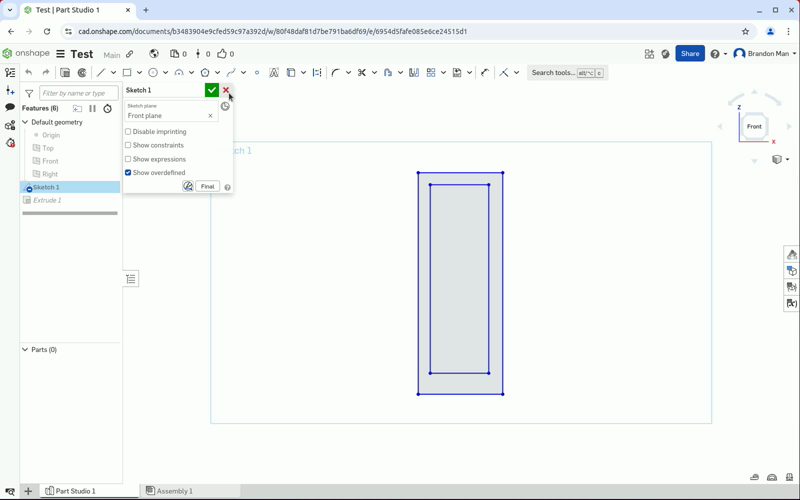
click(229, 92)
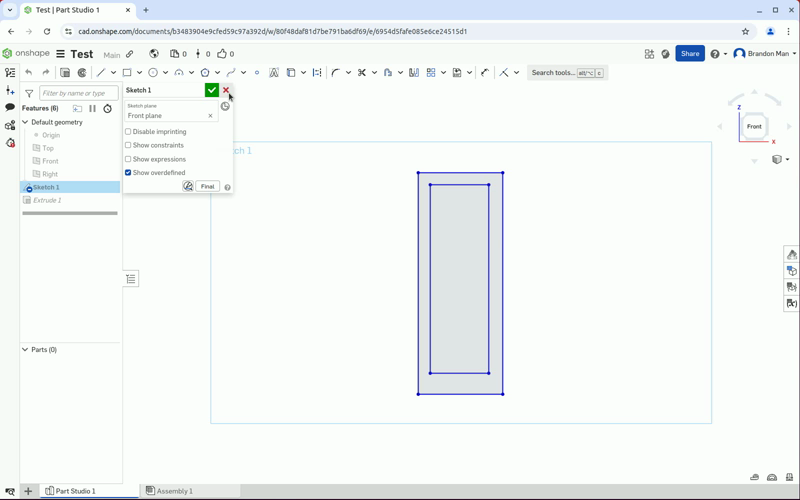
key(shift+s)
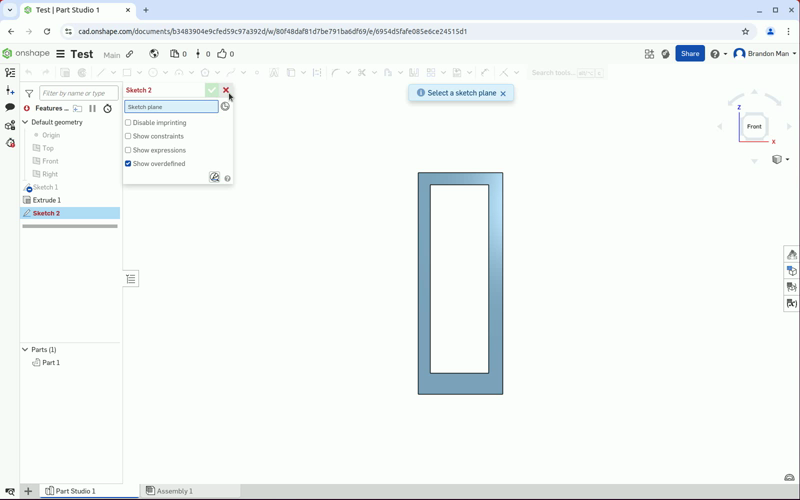
mouse_move(73, 163)
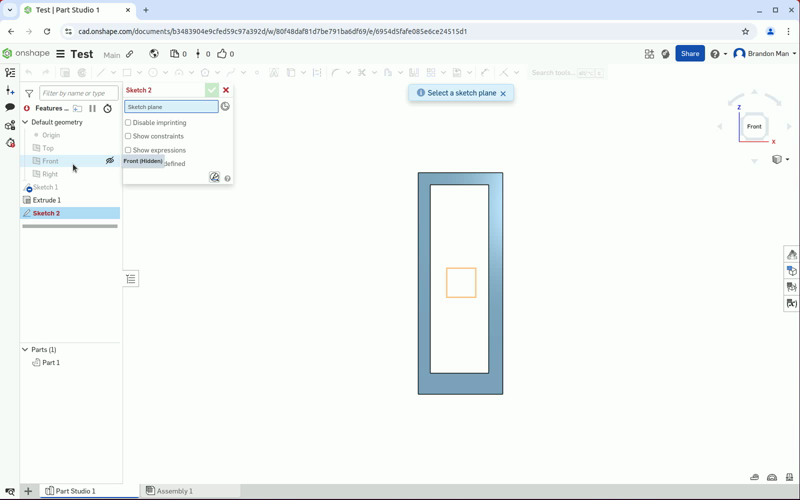
click(73, 163)
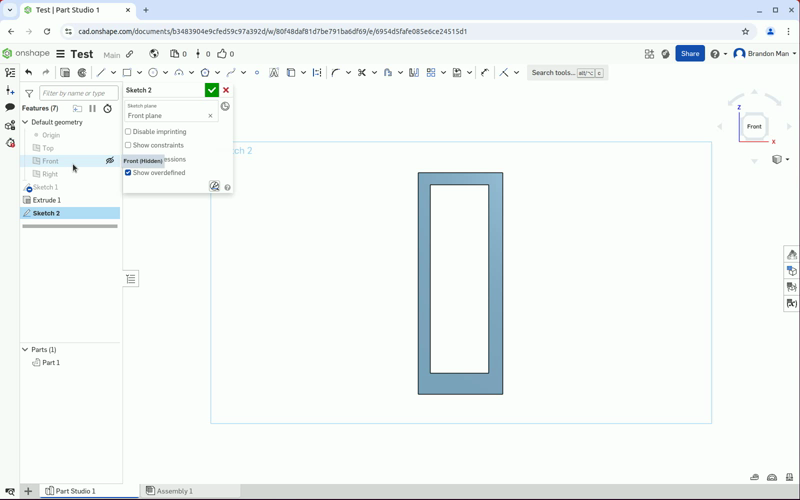
mouse_move(73, 352)
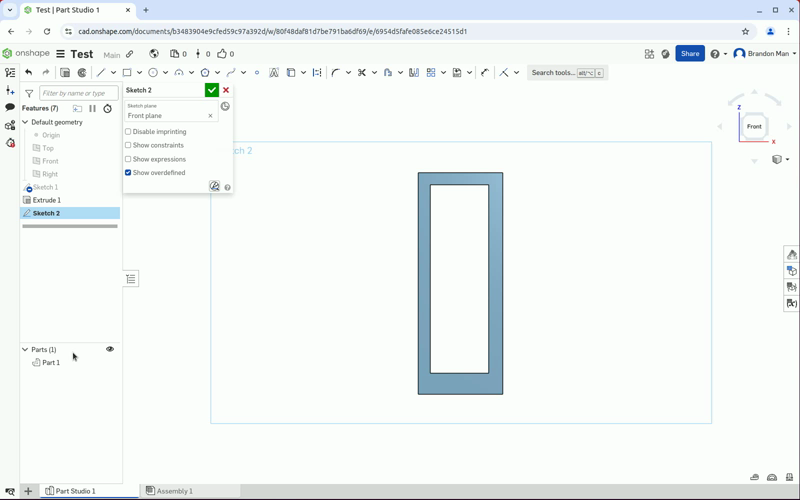
key(y)
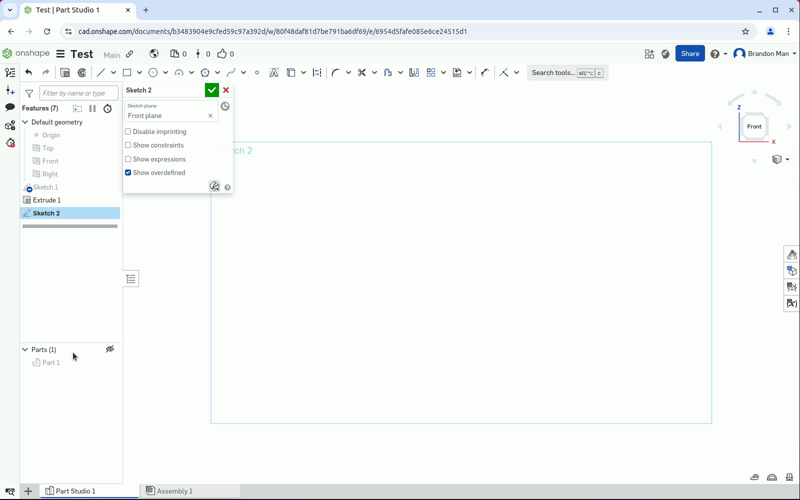
key(l)
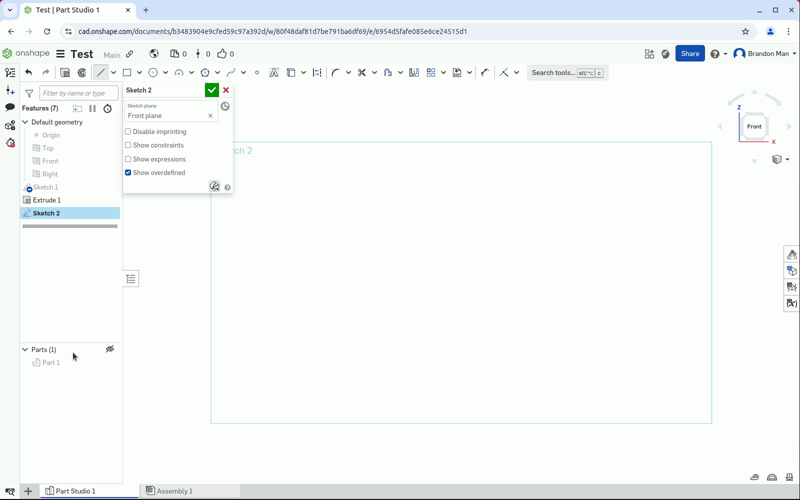
key_down(shift)
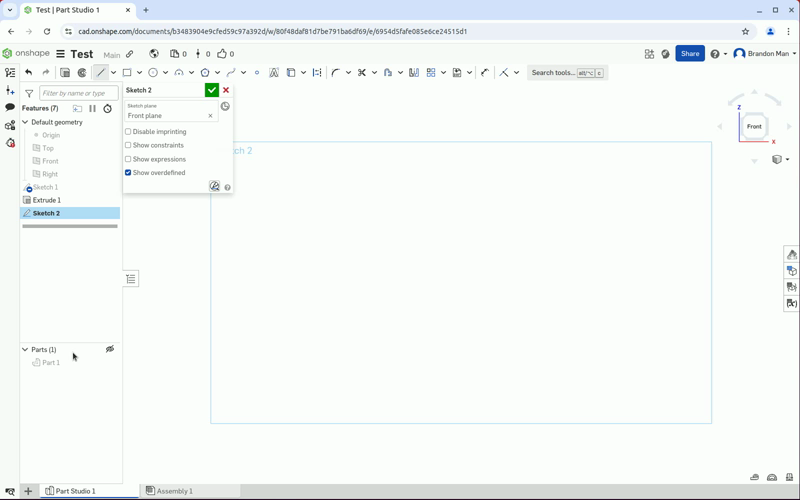
mouse_move(431, 373)
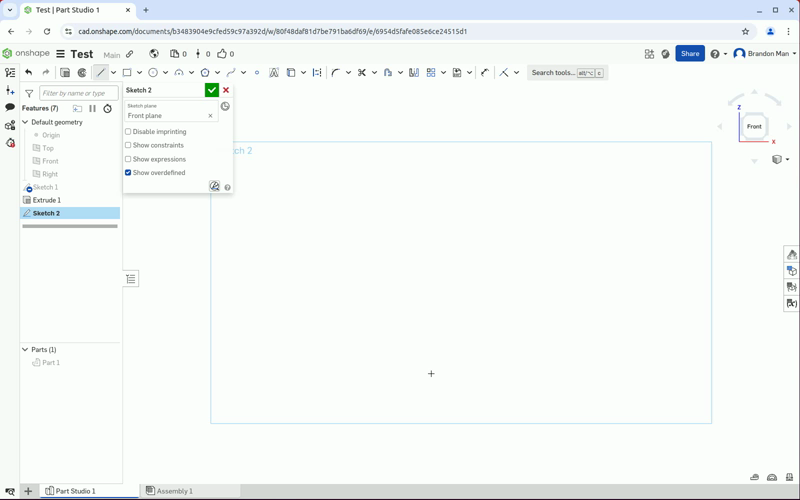
click(431, 373)
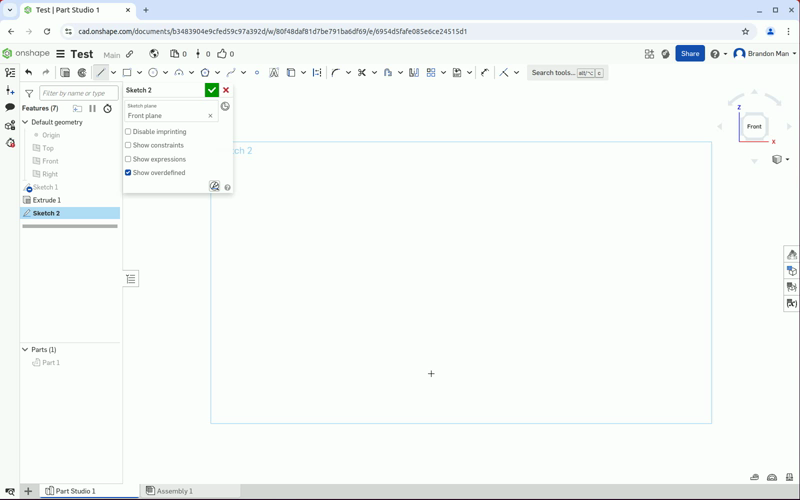
key_up(shift)
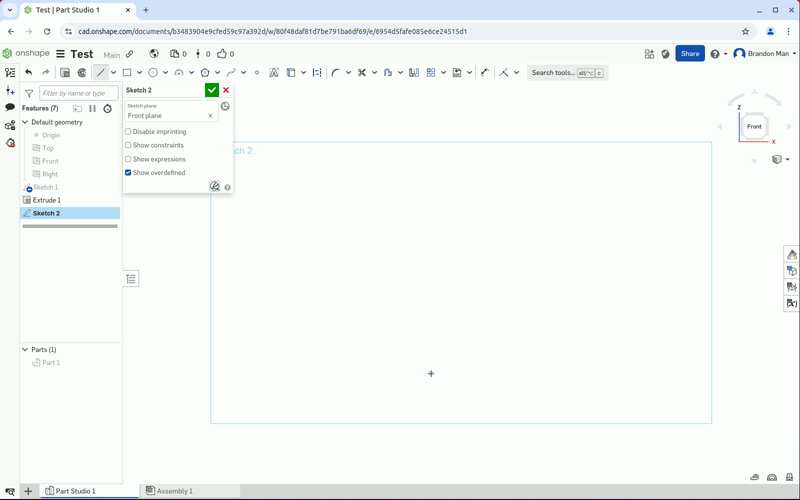
key_down(shift)
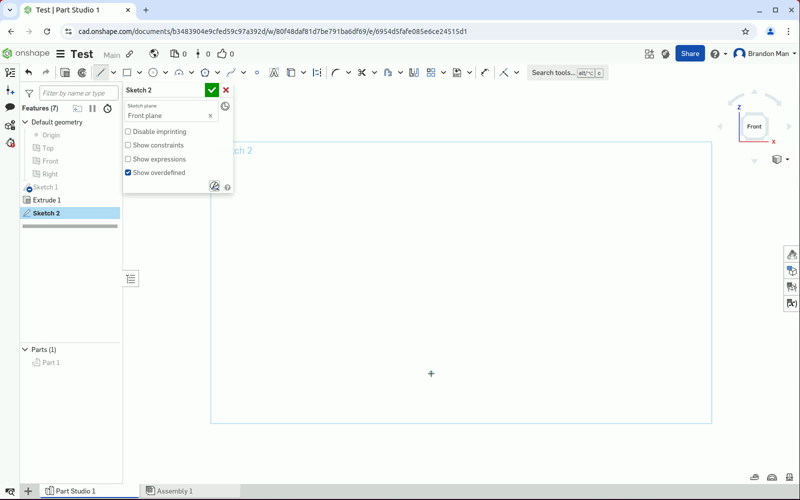
mouse_move(461, 373)
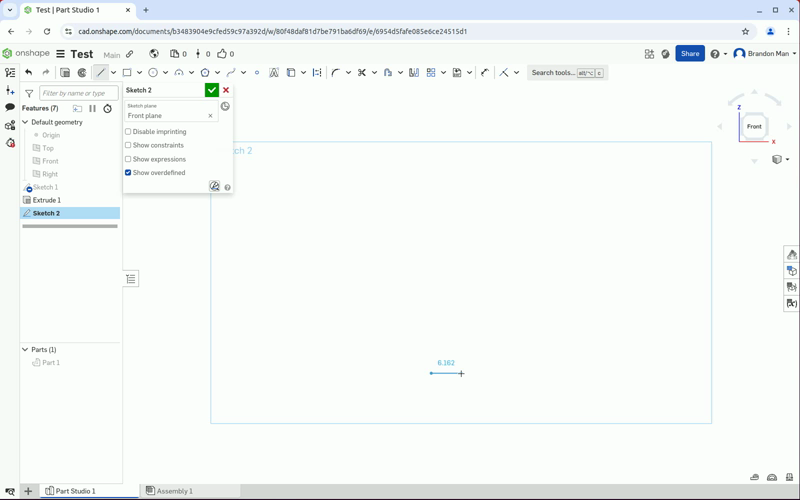
mouse_move(489, 373)
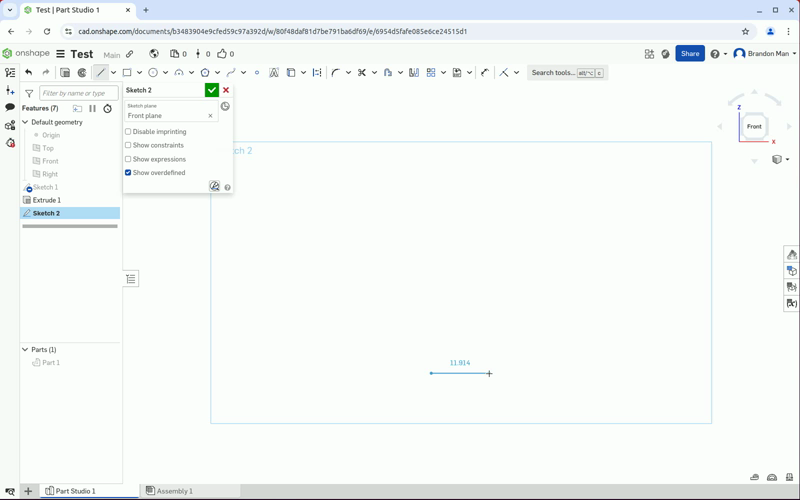
click(489, 373)
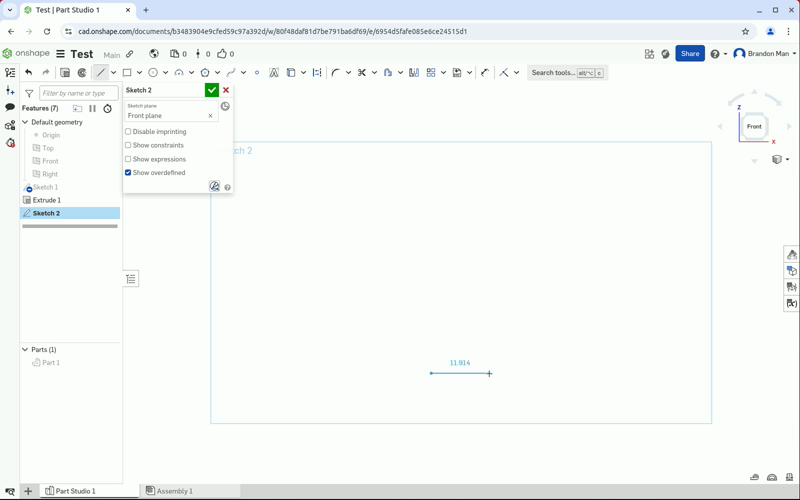
key_up(shift)
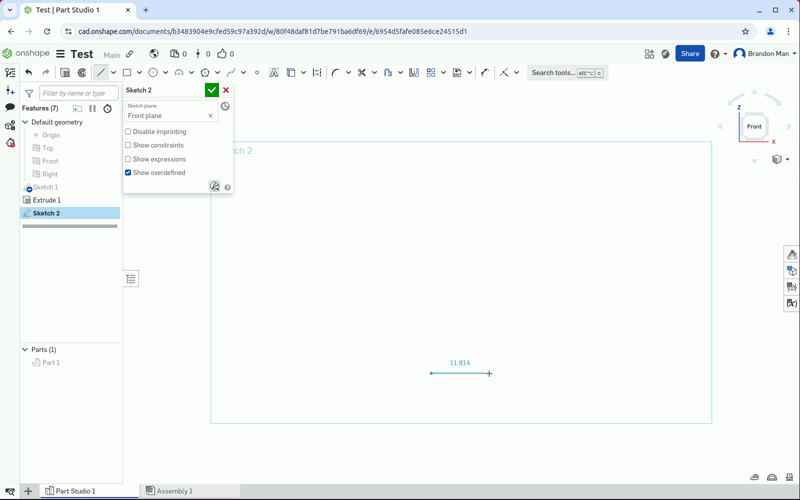
key_down(shift)
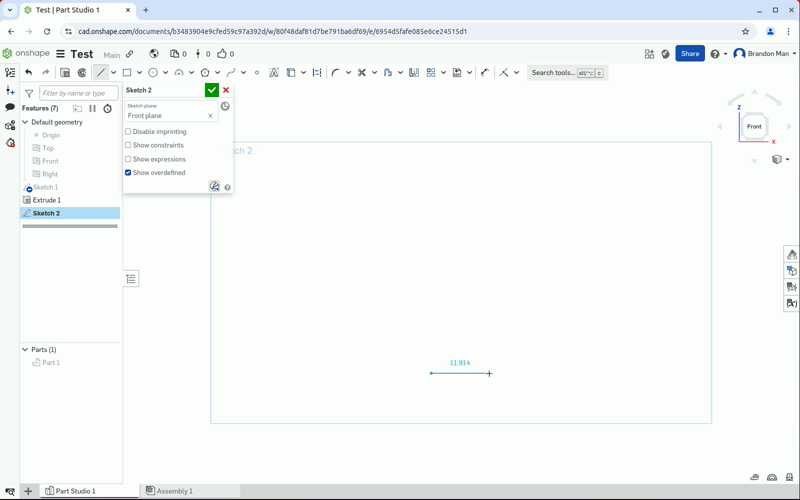
mouse_move(489, 185)
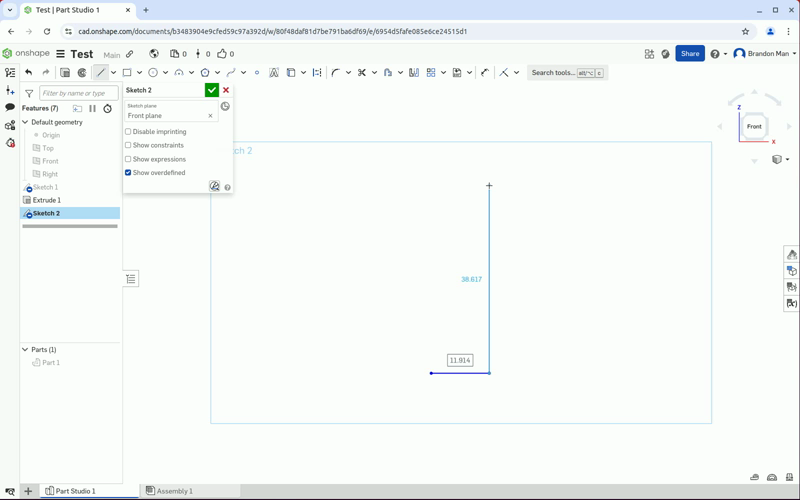
click(489, 185)
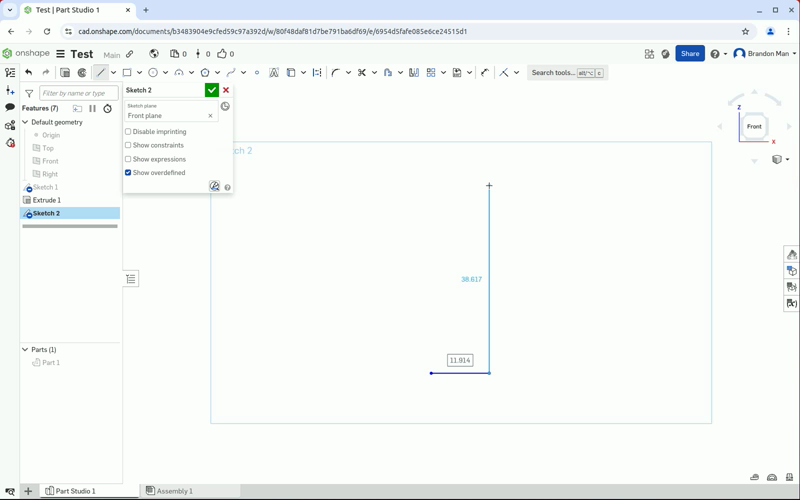
key_up(shift)
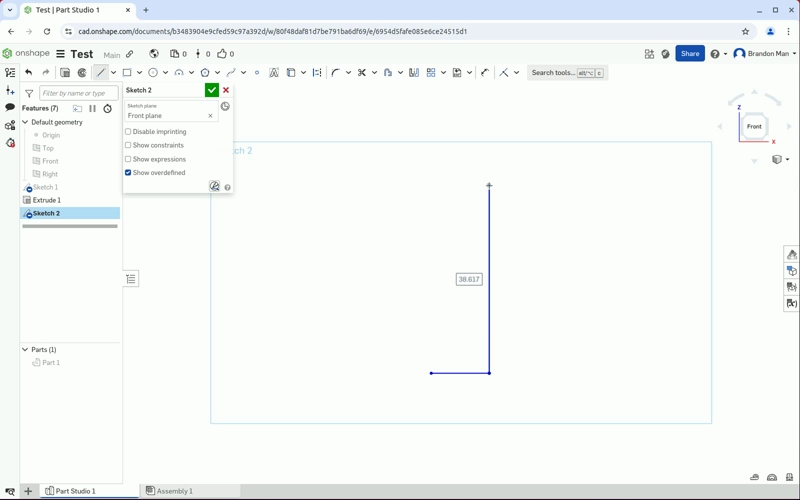
key_down(shift)
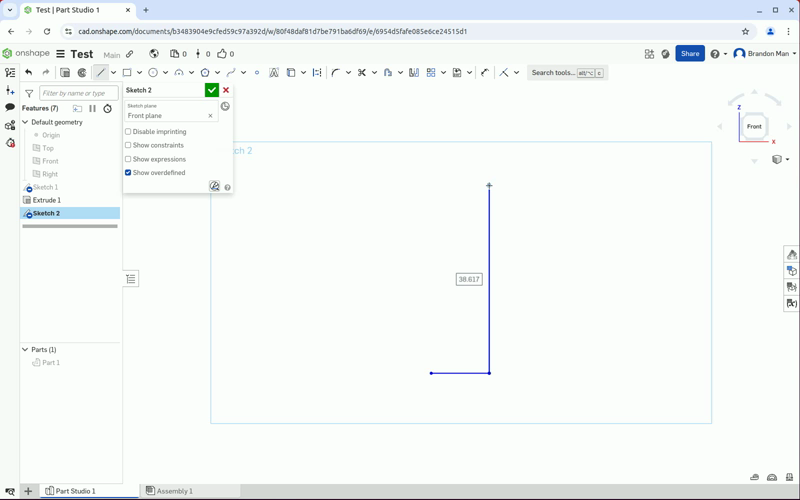
mouse_move(519, 185)
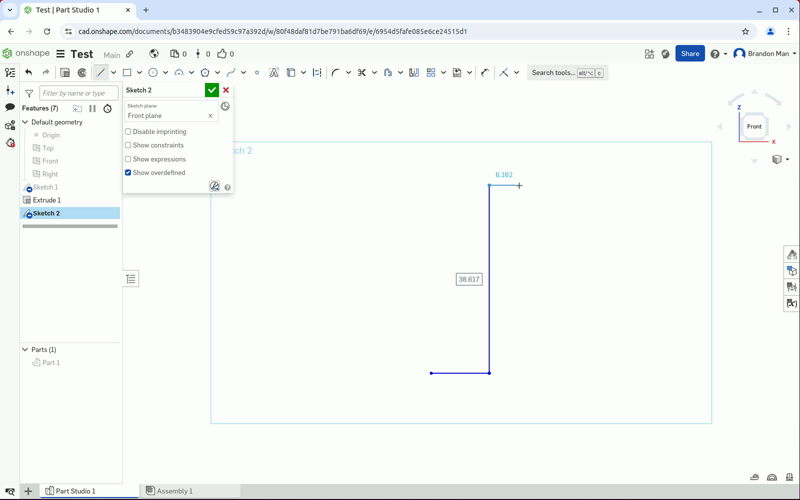
mouse_move(431, 185)
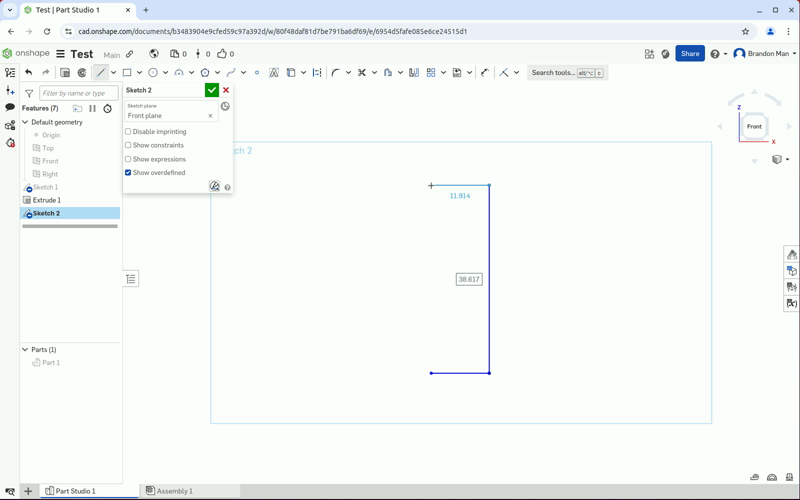
click(431, 185)
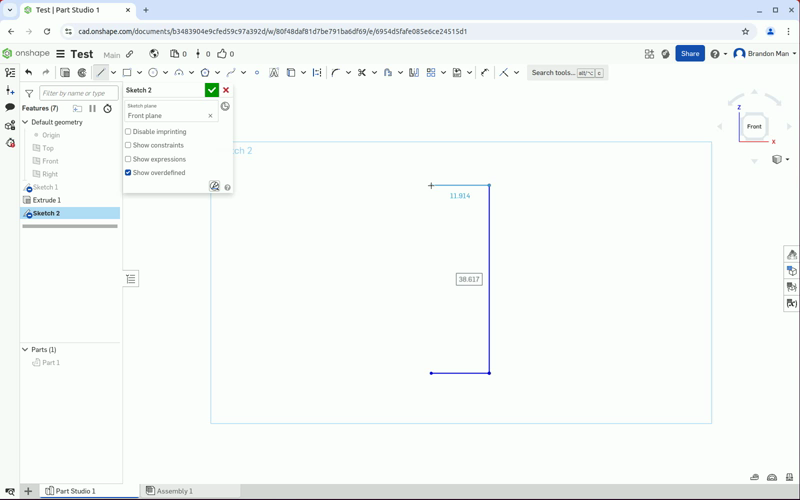
key_up(shift)
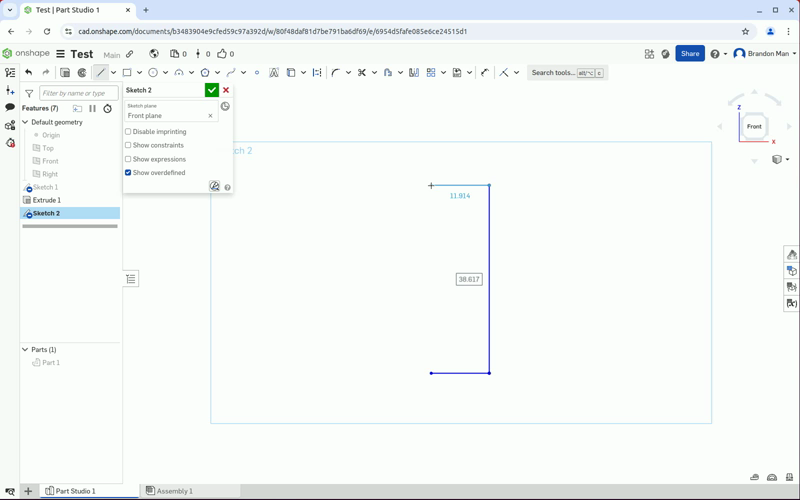
key_down(shift)
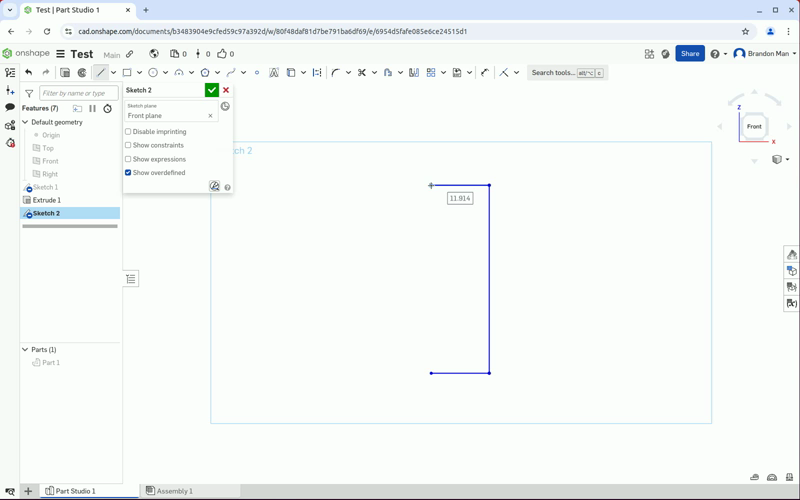
mouse_move(431, 373)
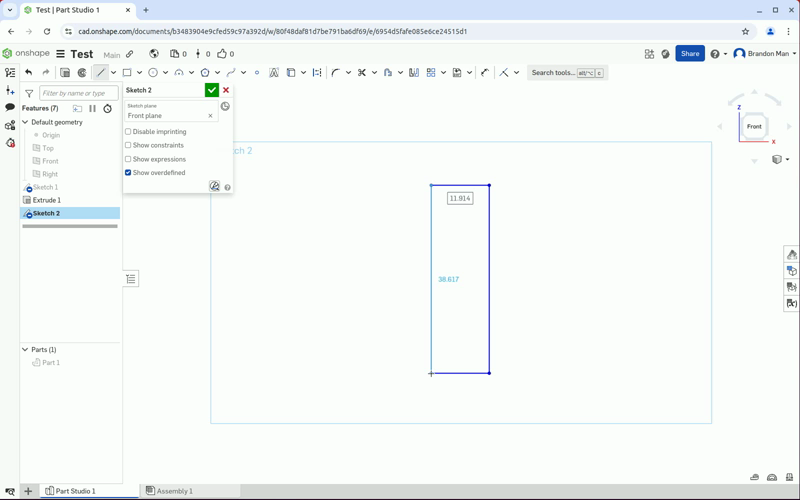
key_up(shift)
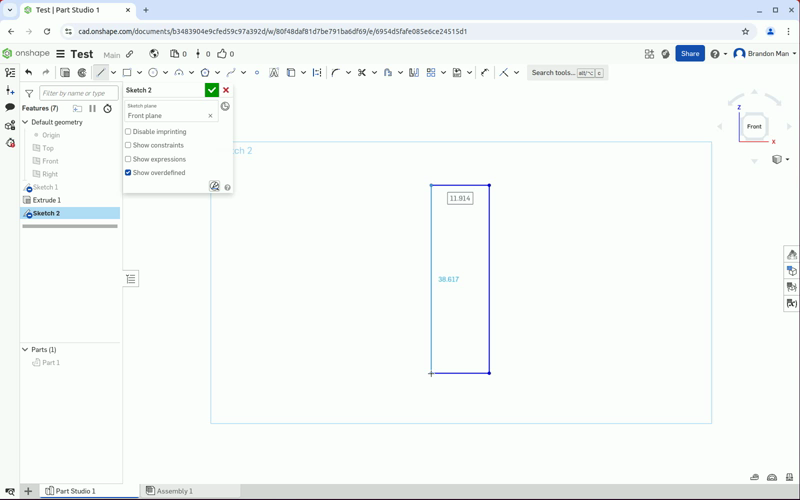
click(431, 373)
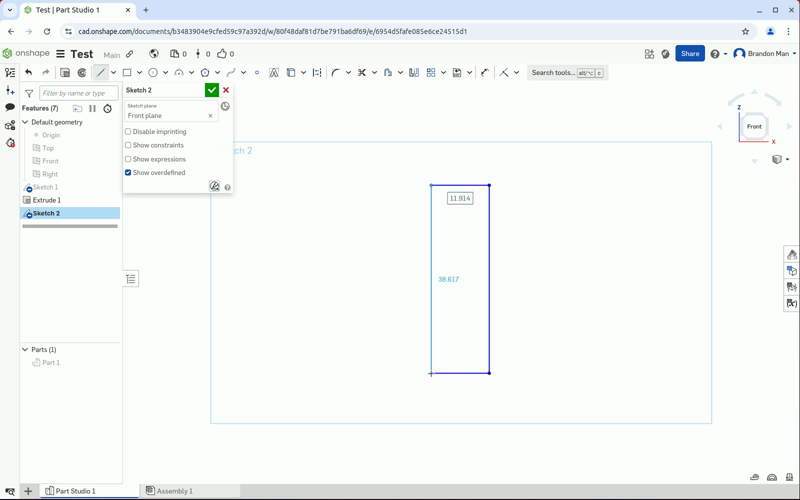
key(esc)
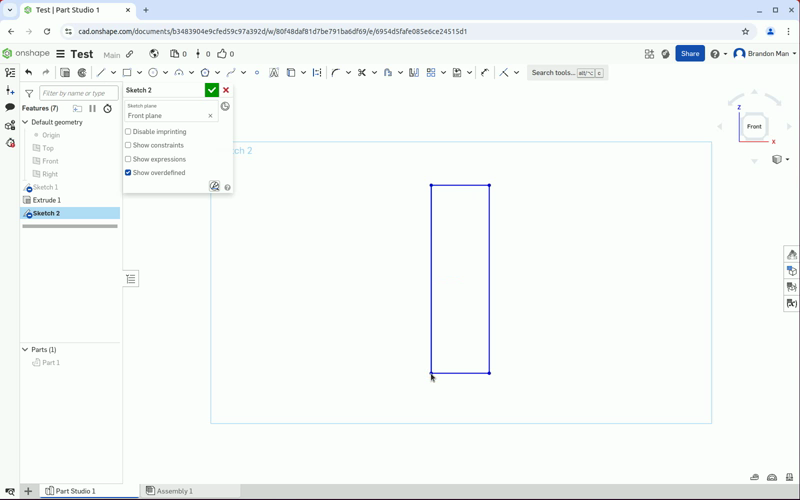
mouse_move(458, 234)
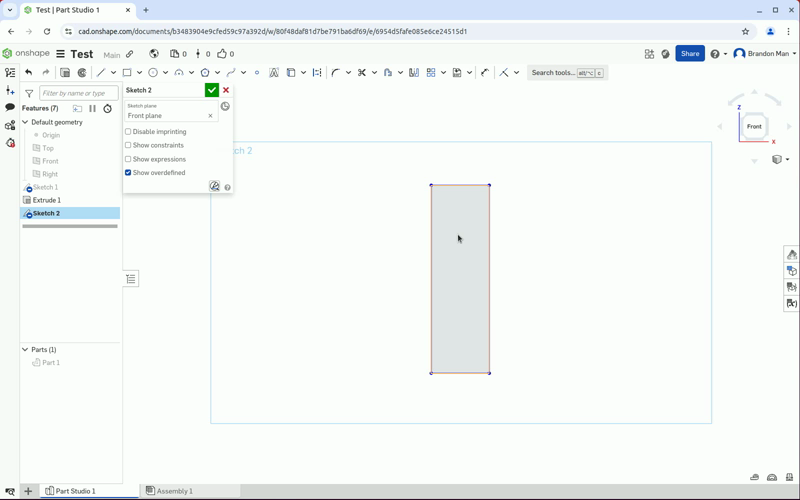
click(458, 234)
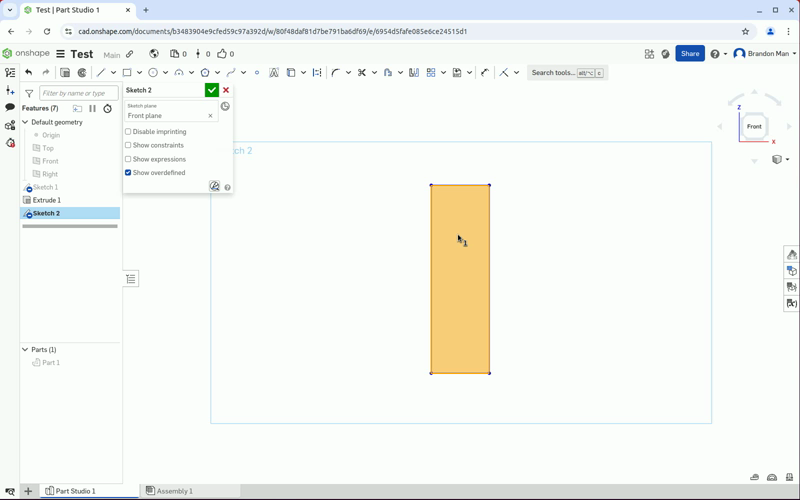
mouse_move(73, 352)
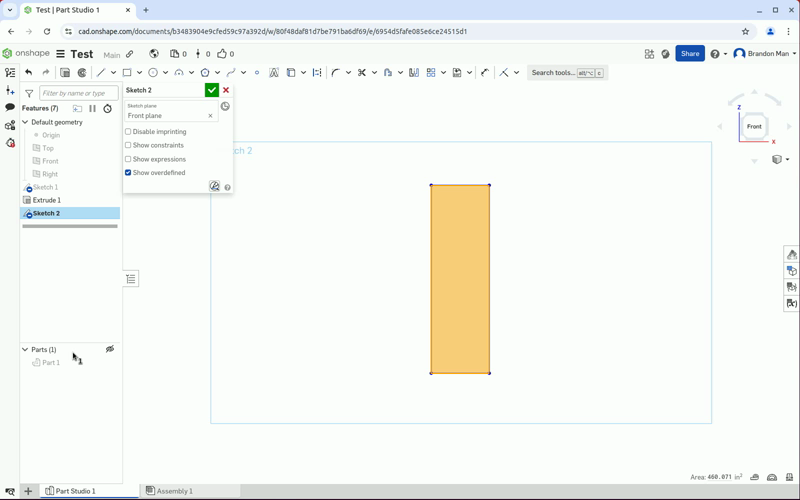
key(shift+y)
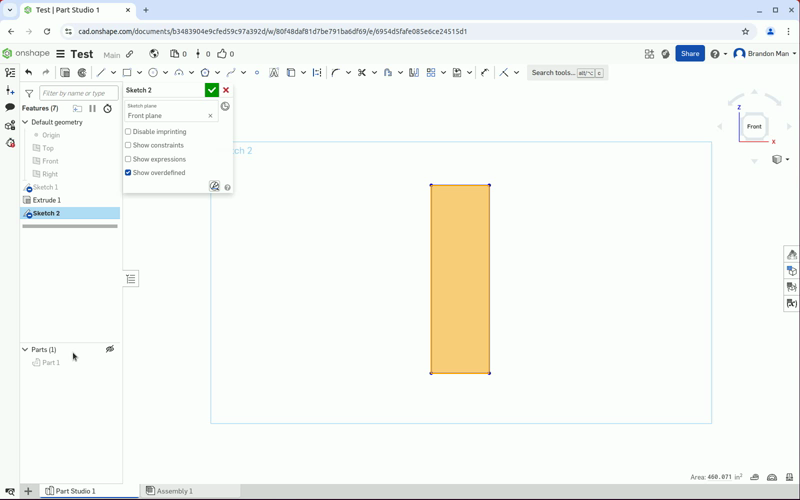
key(shift+e)
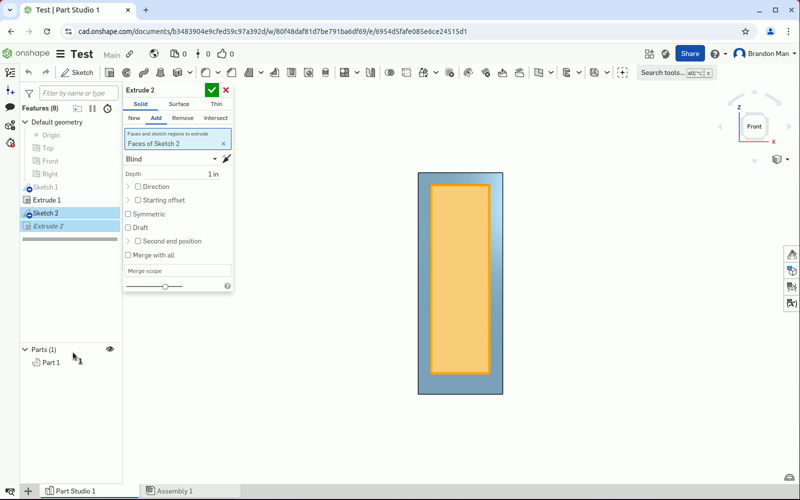
mouse_move(143, 106)
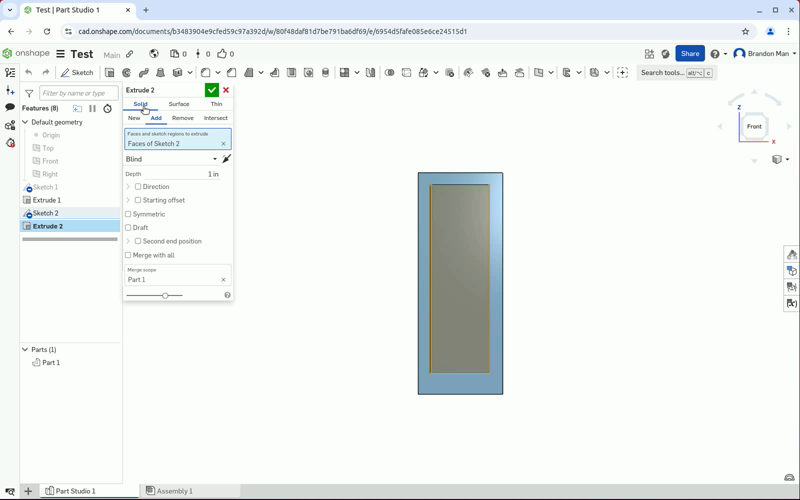
click(143, 106)
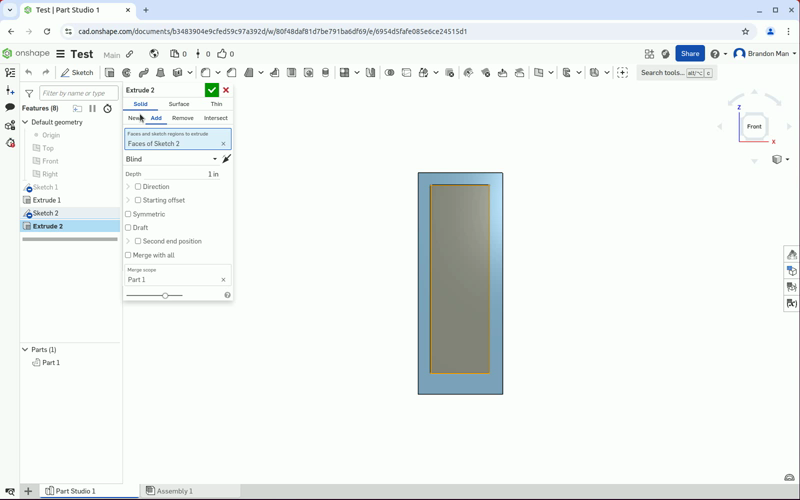
mouse_move(137, 120)
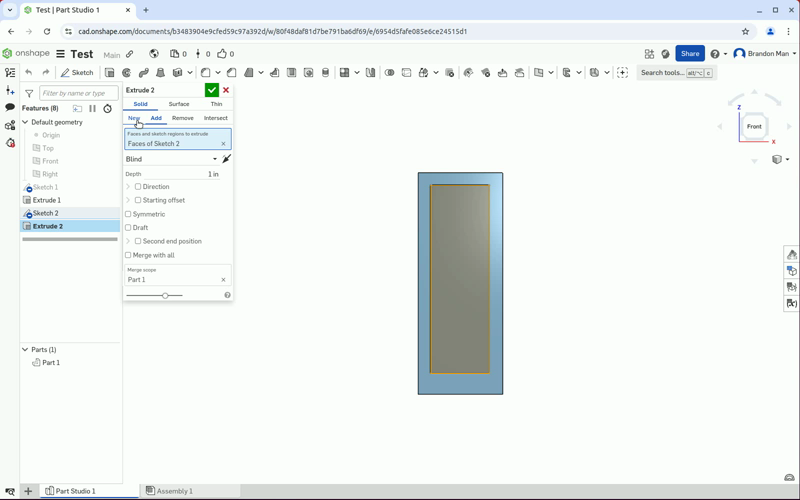
click(137, 120)
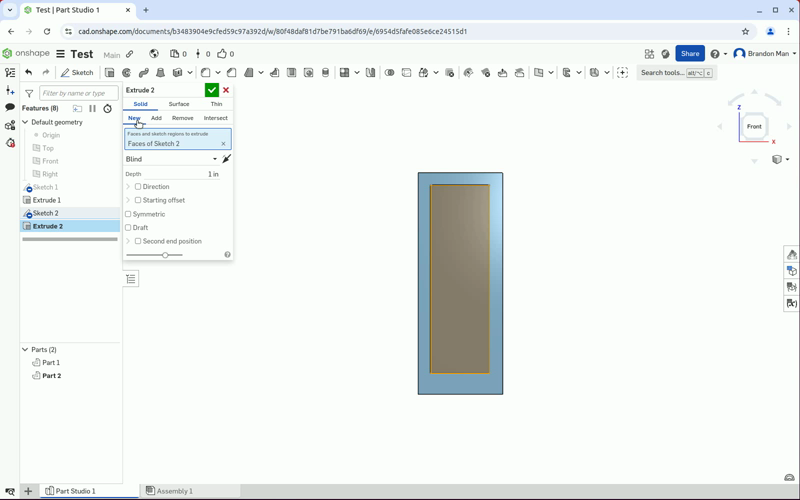
key(tab, 4)
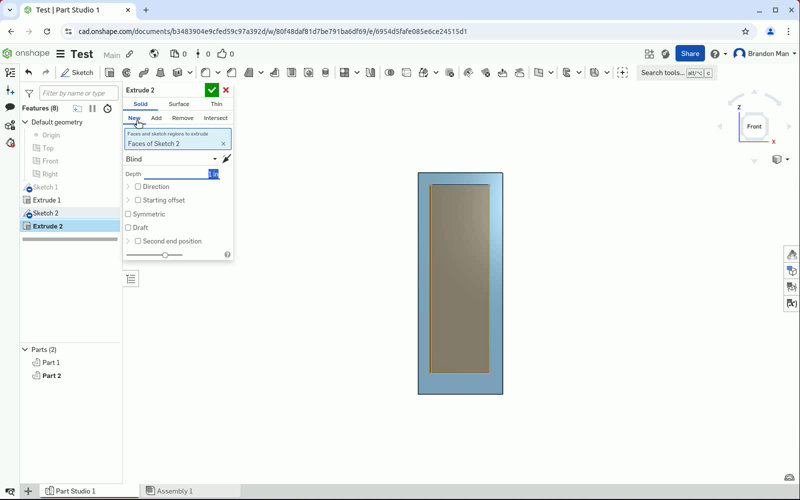
text(-0.241)
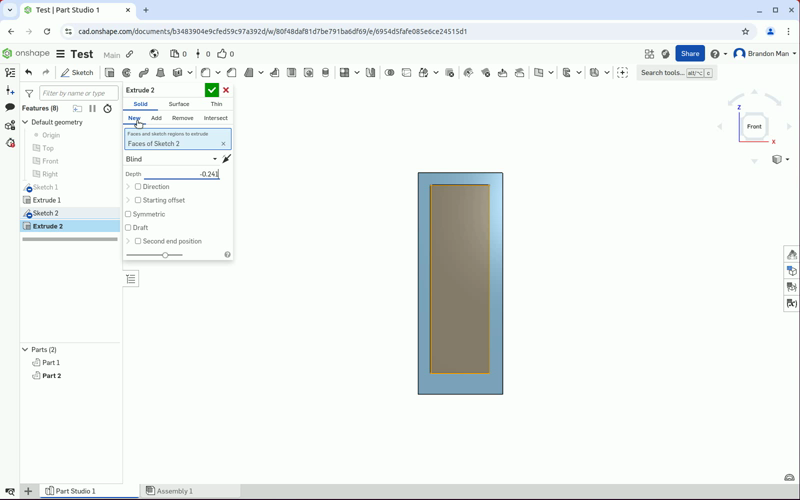
key(tab, 3)
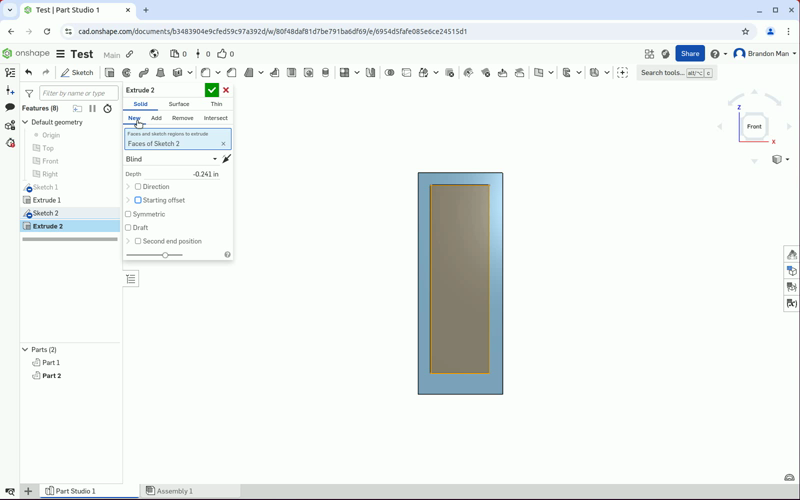
key(tab, 2)
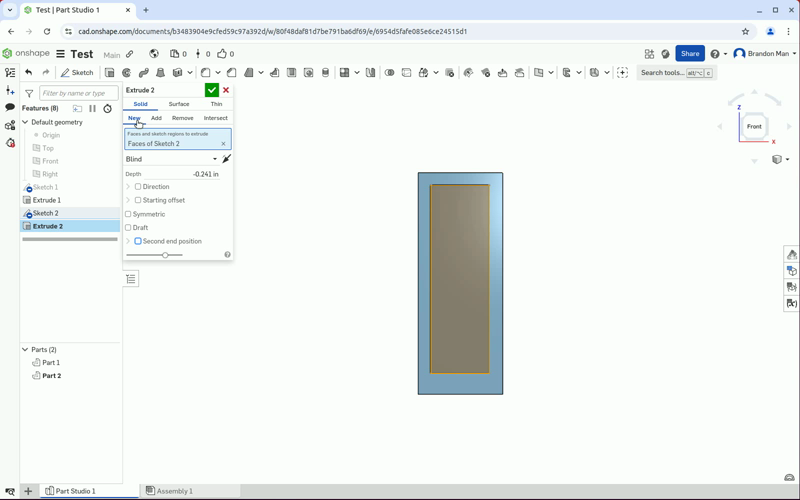
key(space)
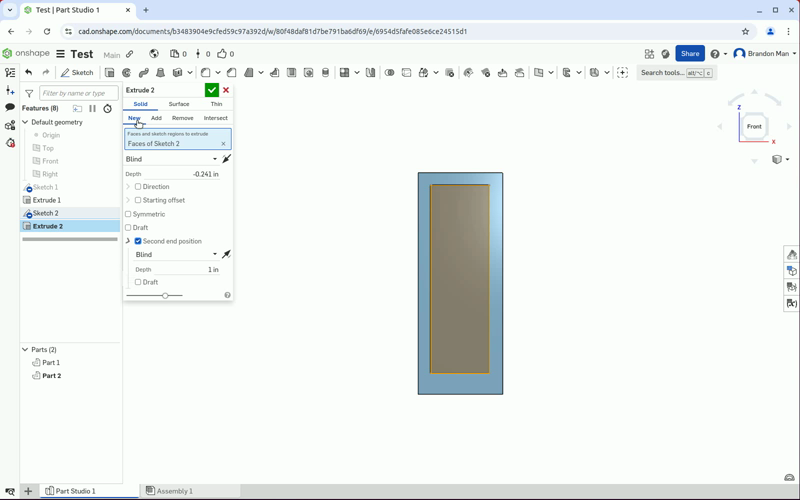
key(tab, 3)
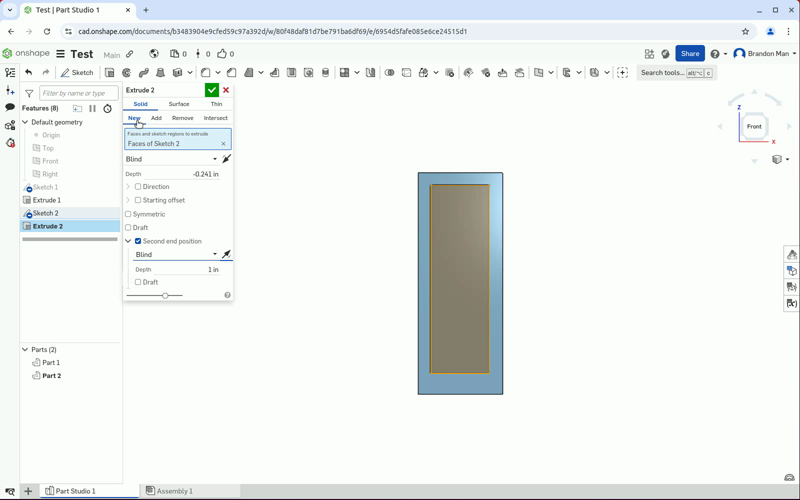
text(-0.241)
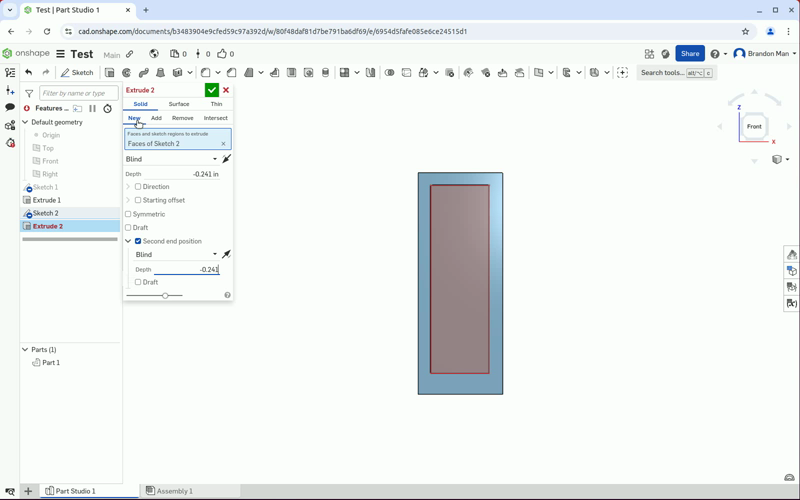
key(enter)
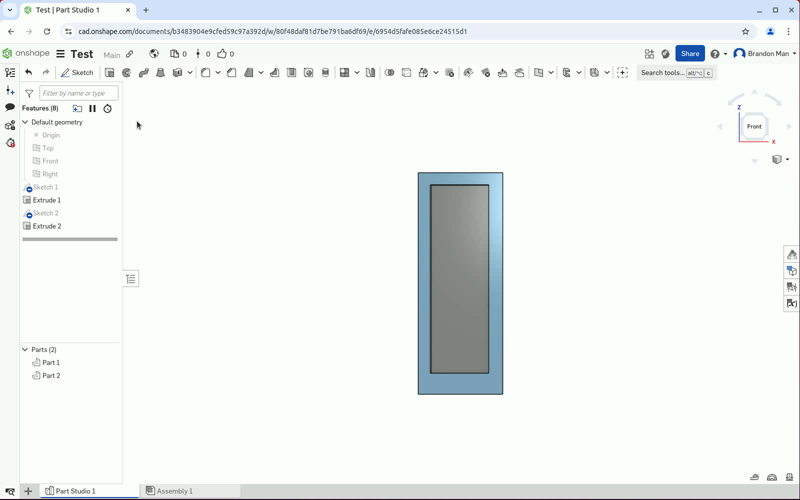
key(shift+h)
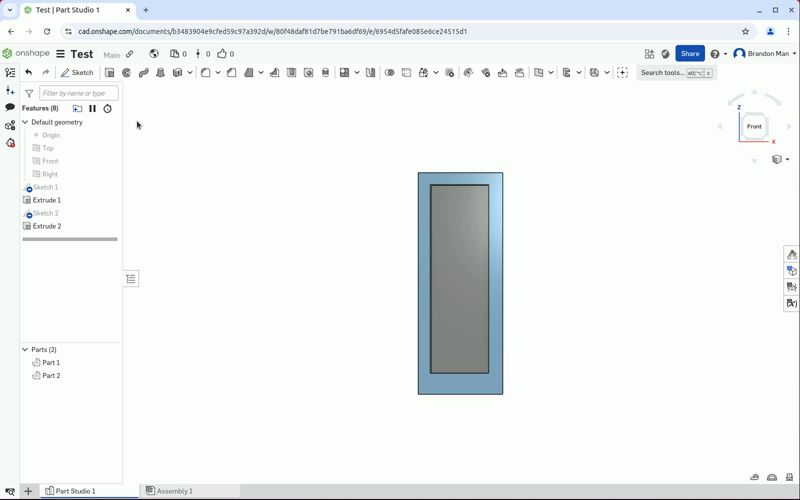
key(shift+h)
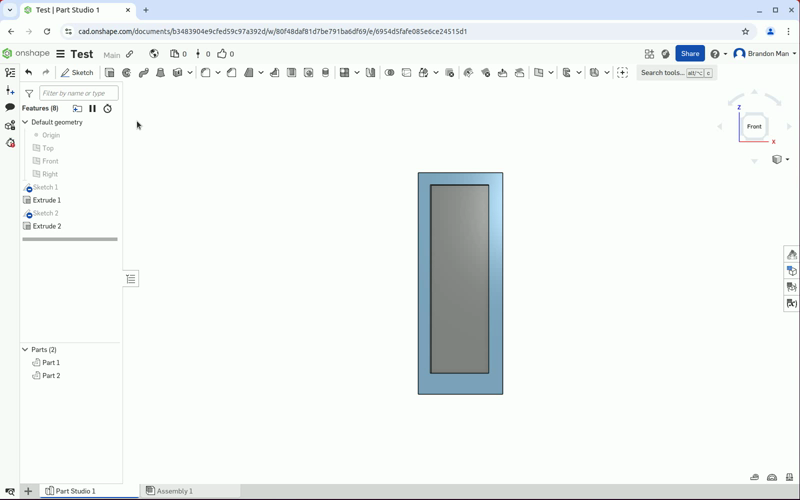
mouse_move(73, 189)
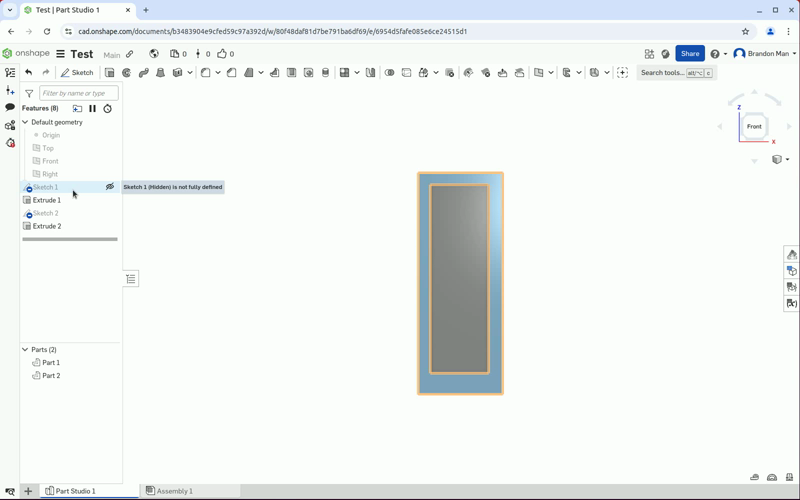
click(73, 189)
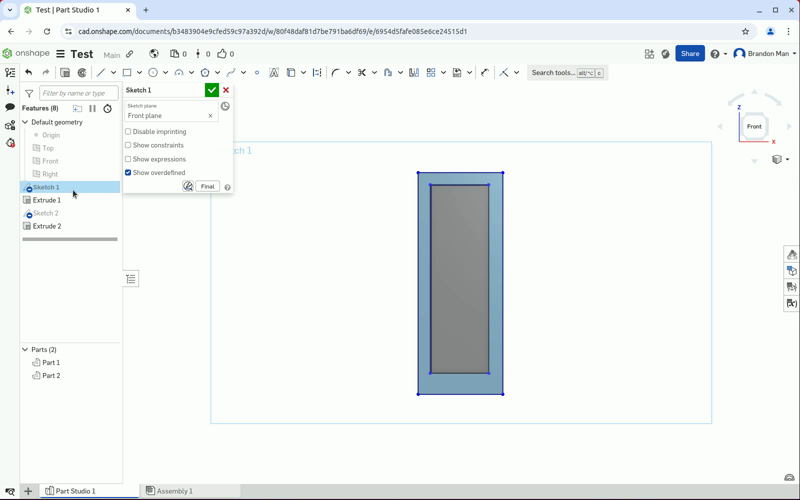
mouse_move(229, 92)
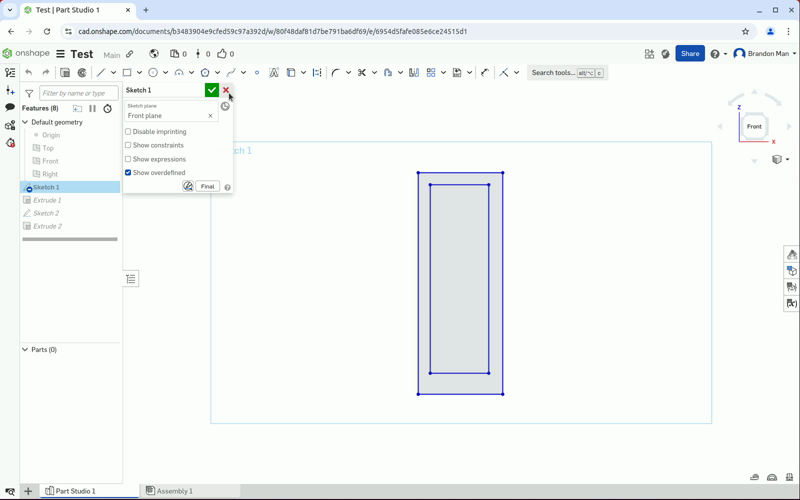
click(229, 92)
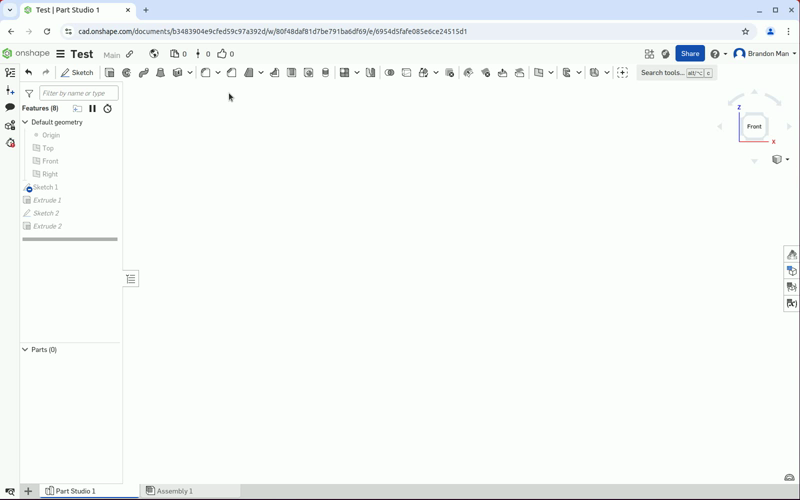
mouse_move(73, 352)
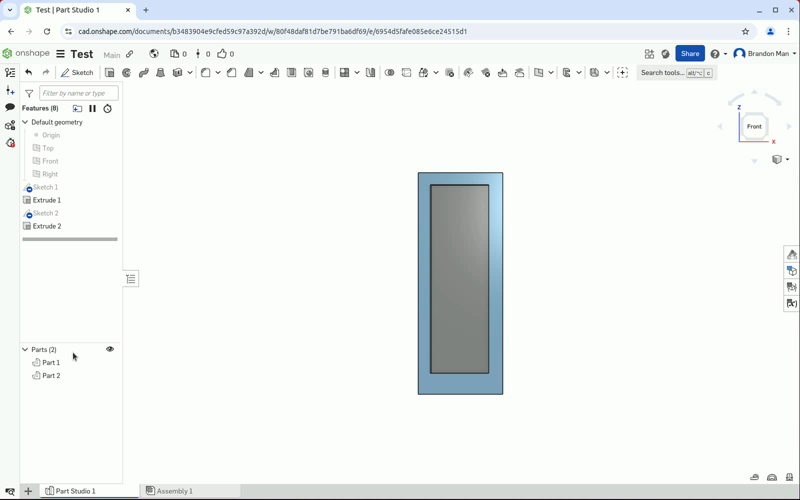
key(y)
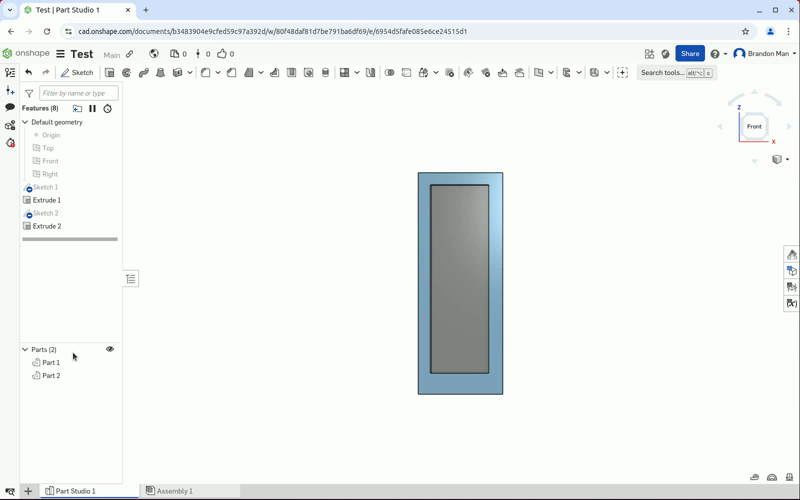
key(shift+p)
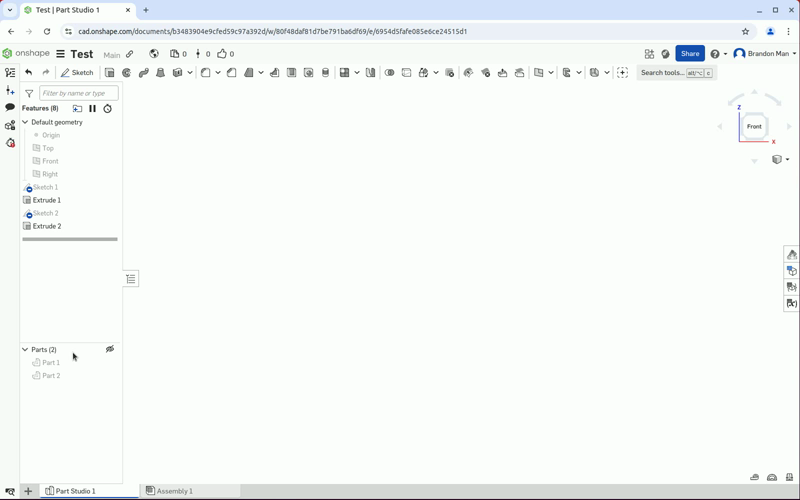
key(space)
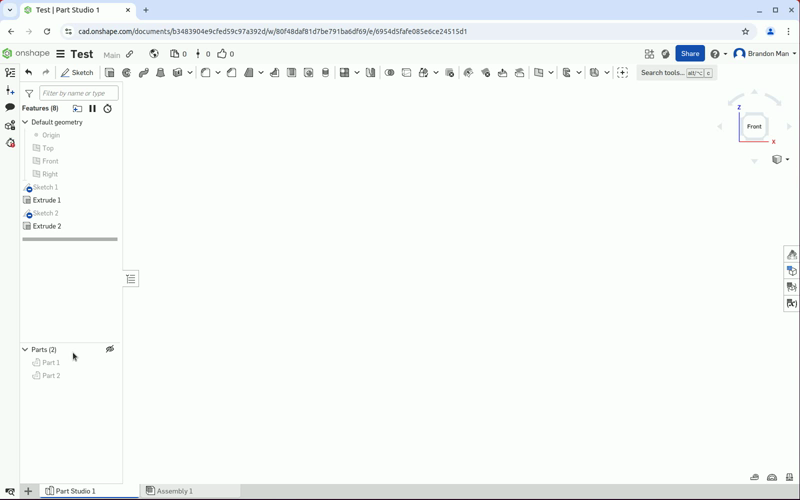
key_down(shift)
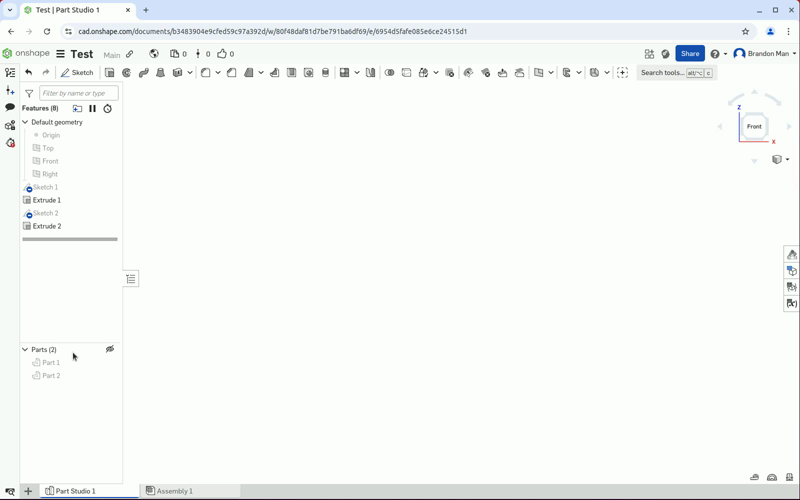
key(down)
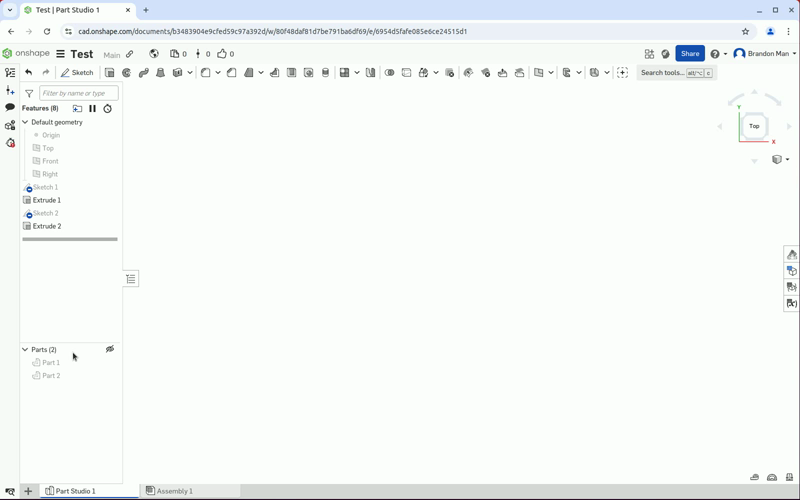
key_up(shift)
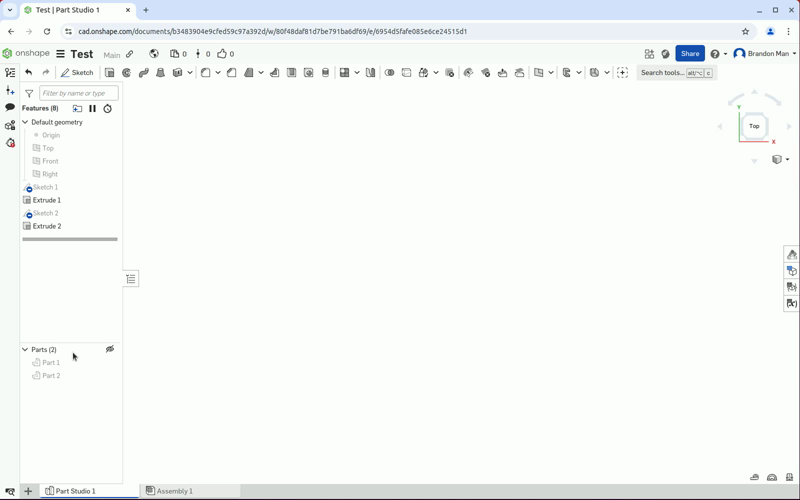
mouse_move(73, 352)
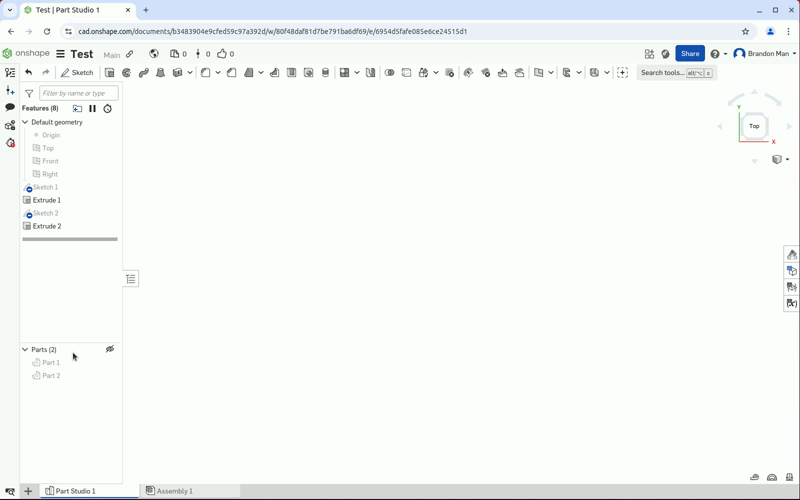
key(shift+y)
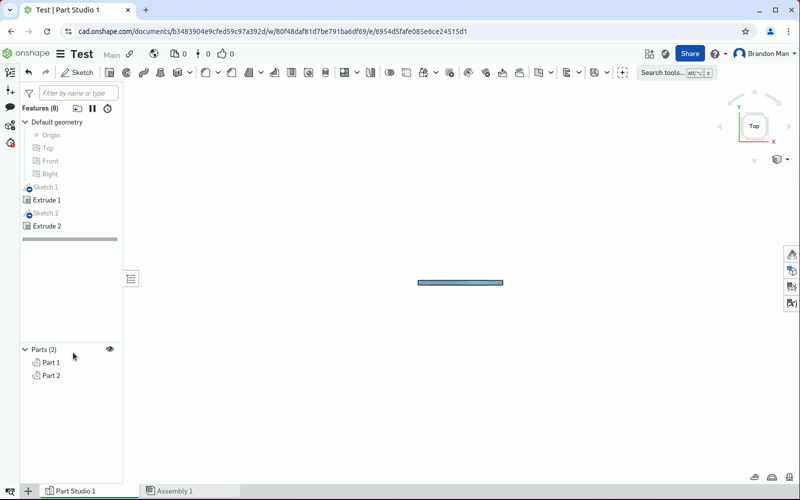
mouse_move(541, 75)
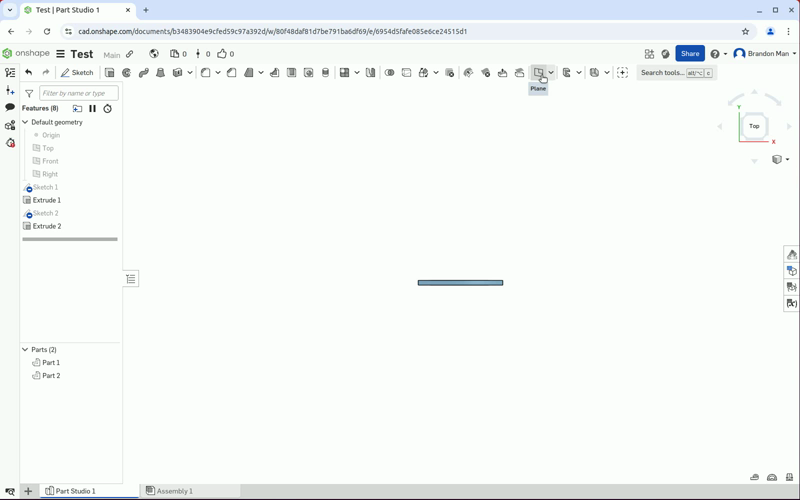
click(541, 75)
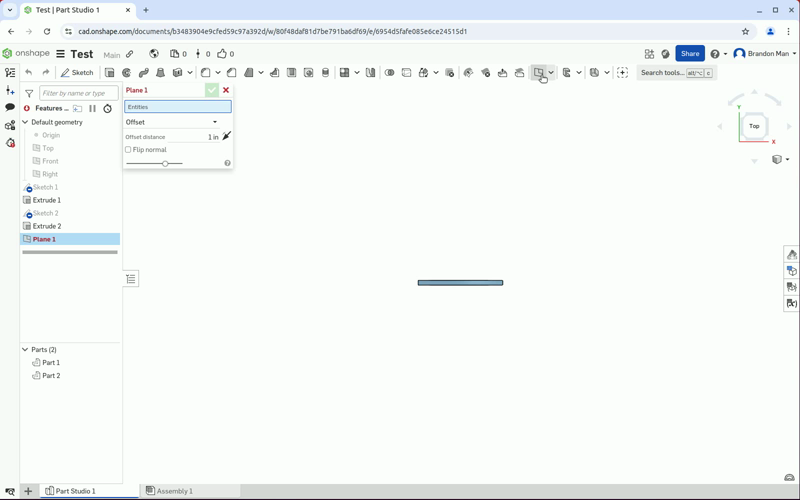
mouse_move(73, 150)
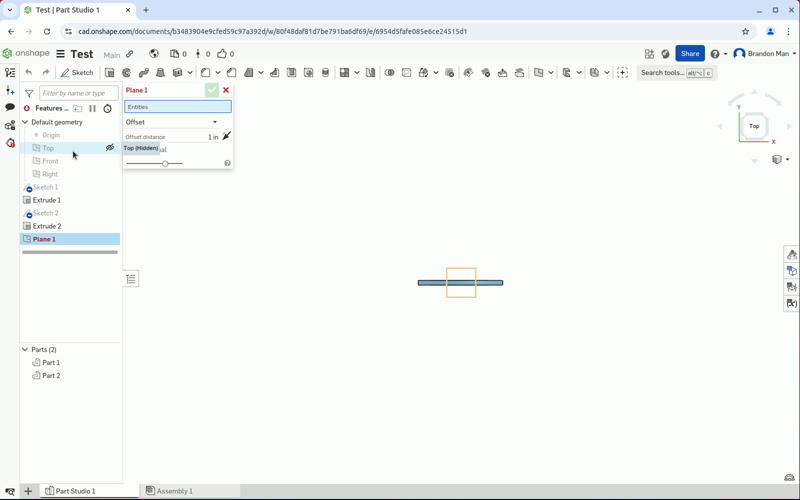
click(73, 150)
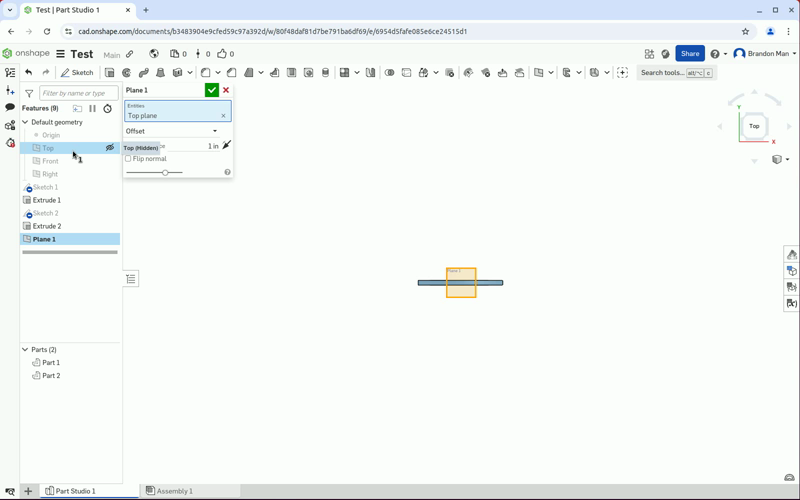
key(tab, 2)
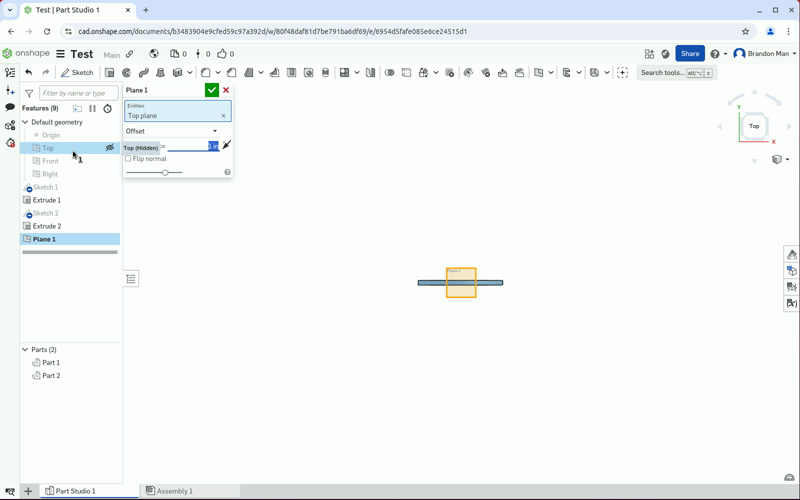
text(22.862)
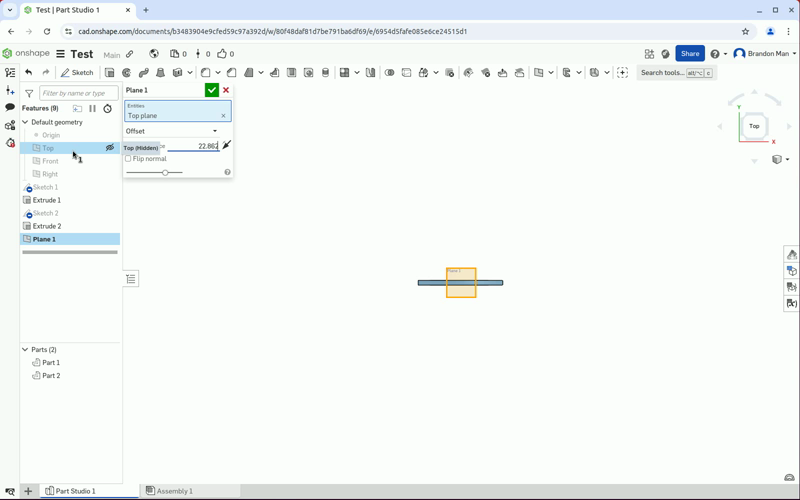
key(enter, 2)
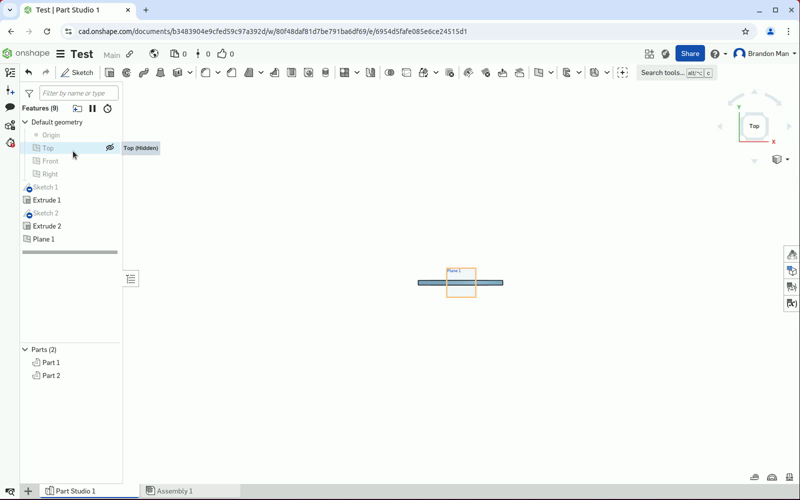
key(shift+s)
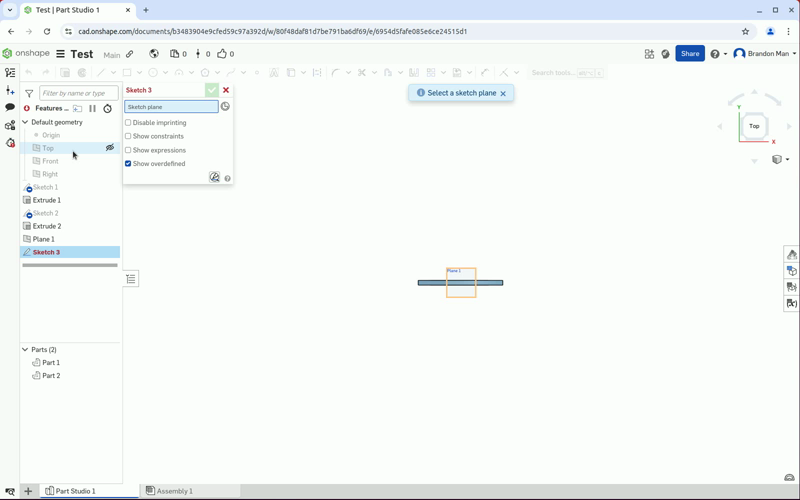
mouse_move(73, 241)
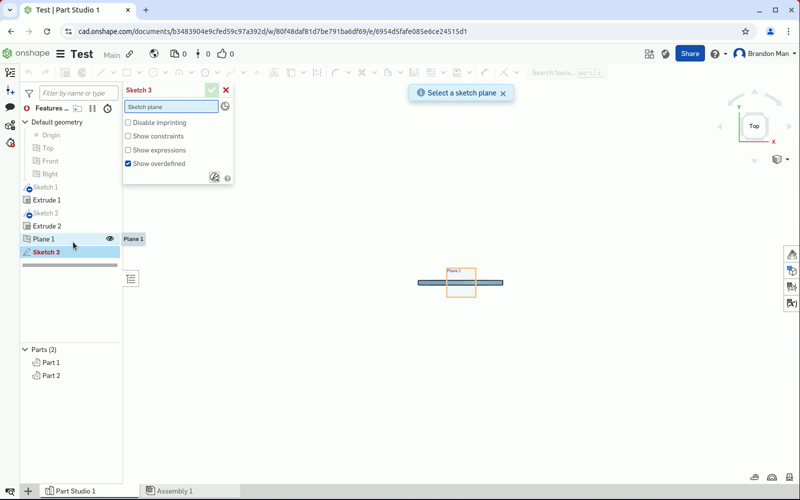
click(73, 241)
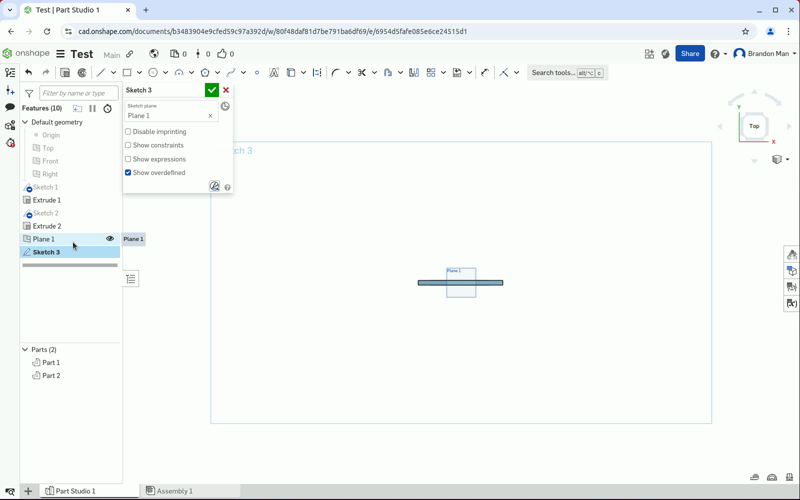
mouse_move(73, 352)
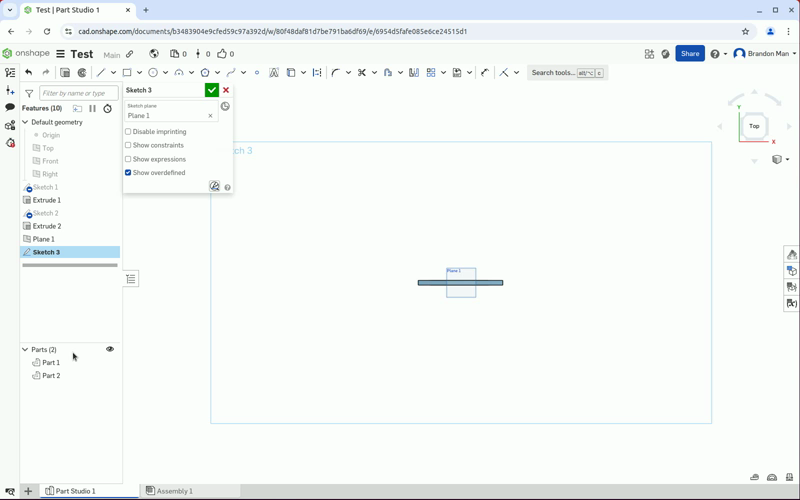
key(y)
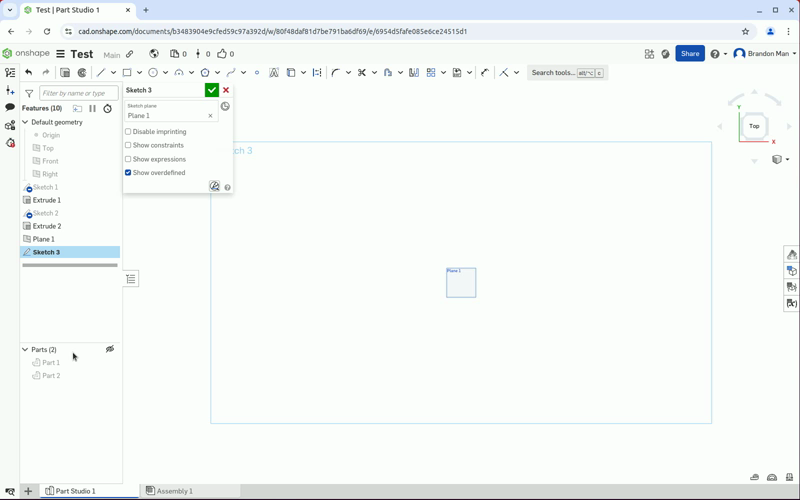
key(c)
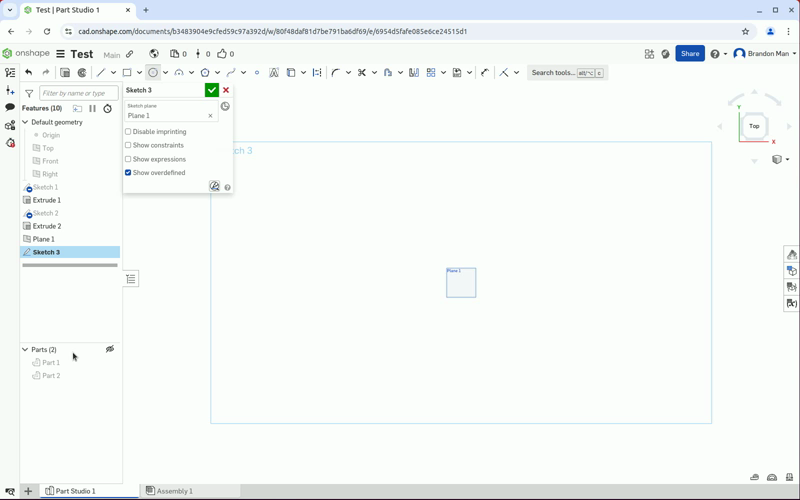
key_down(shift)
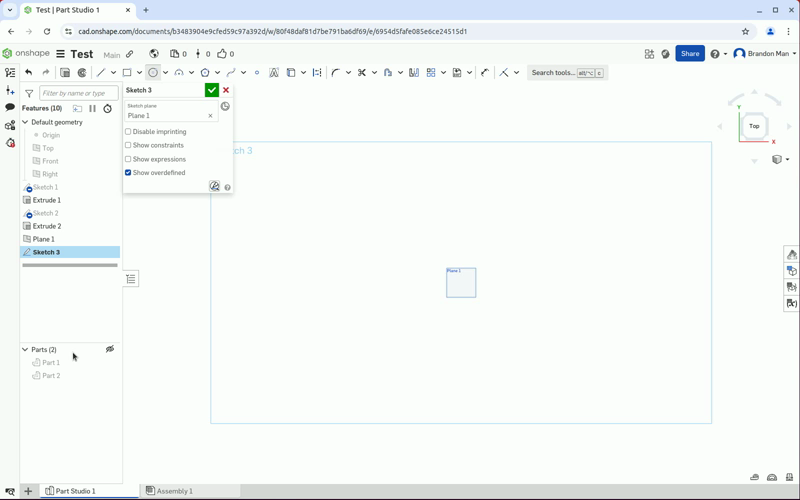
mouse_move(500, 282)
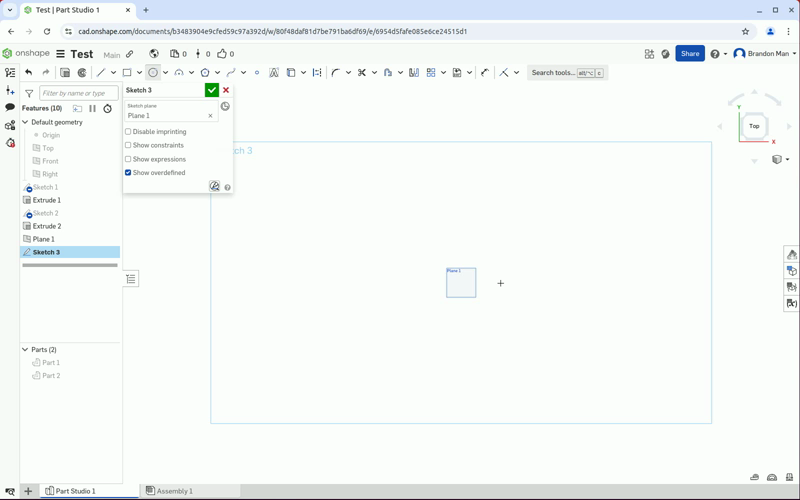
click(500, 282)
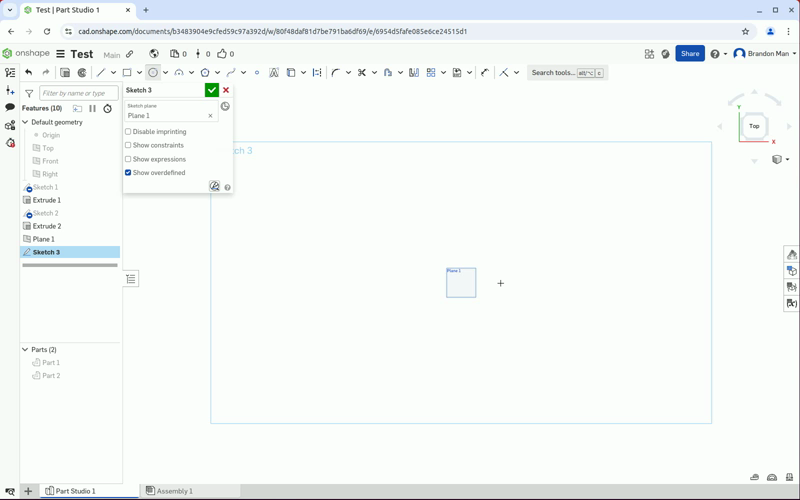
key_up(shift)
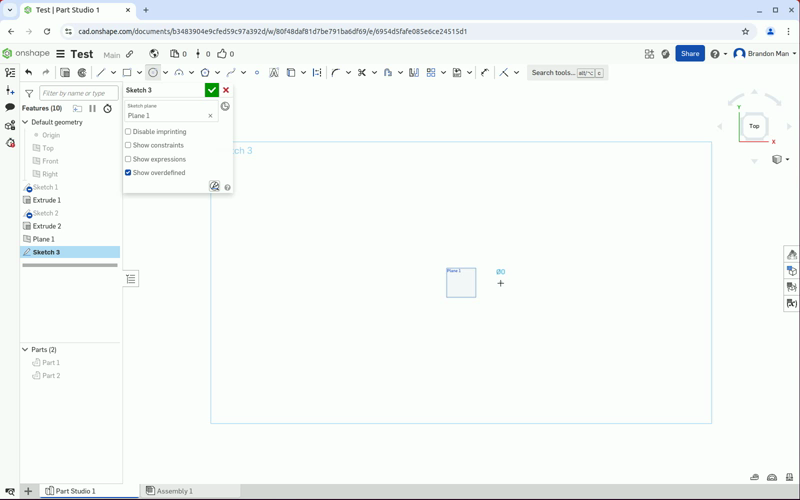
mouse_move(501, 282)
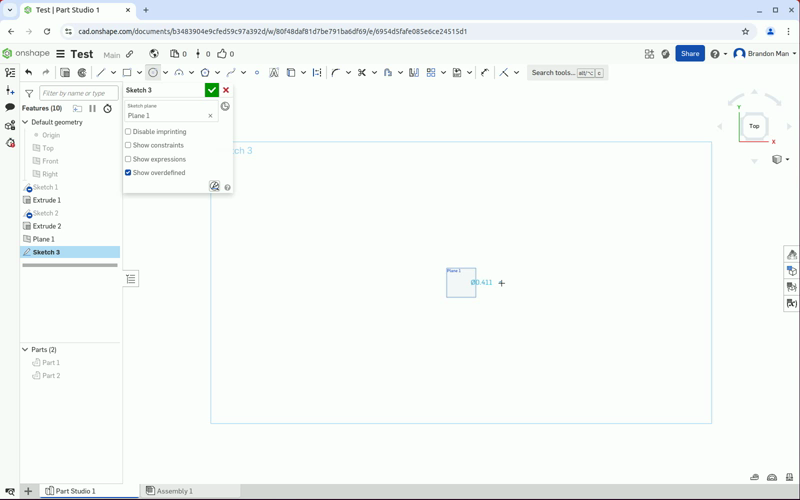
scroll(6)
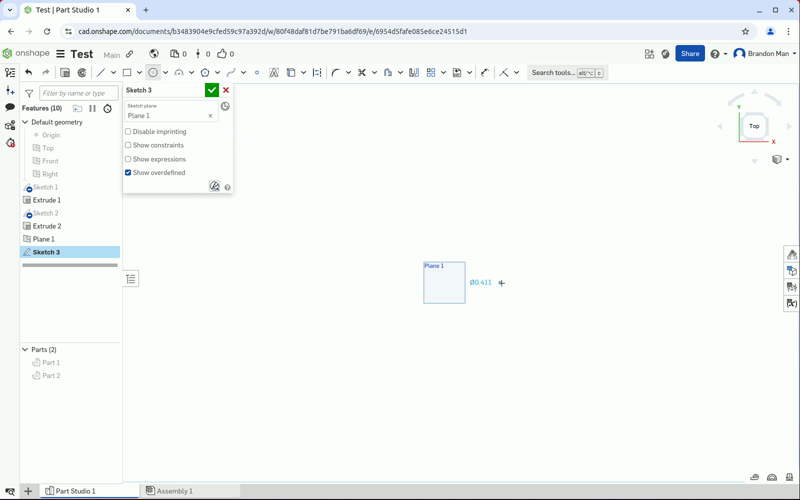
scroll(6)
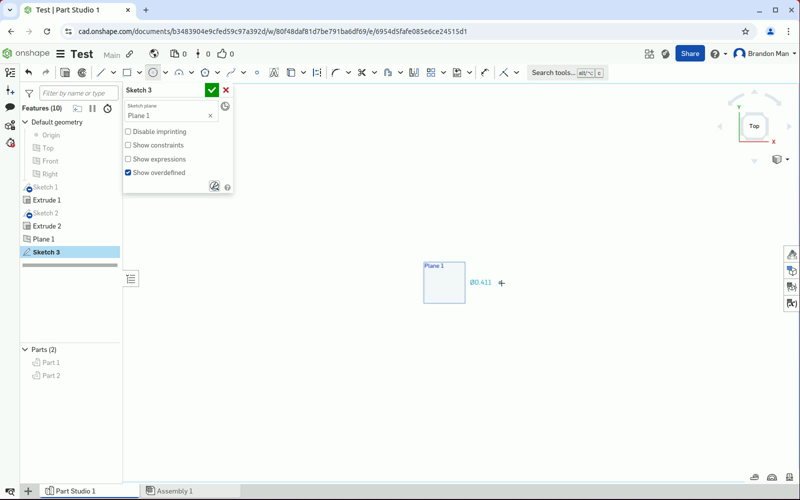
scroll(6)
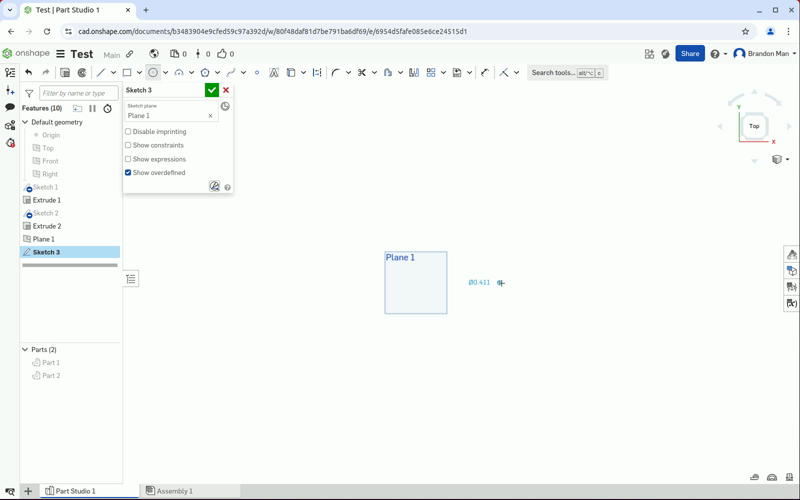
scroll(6)
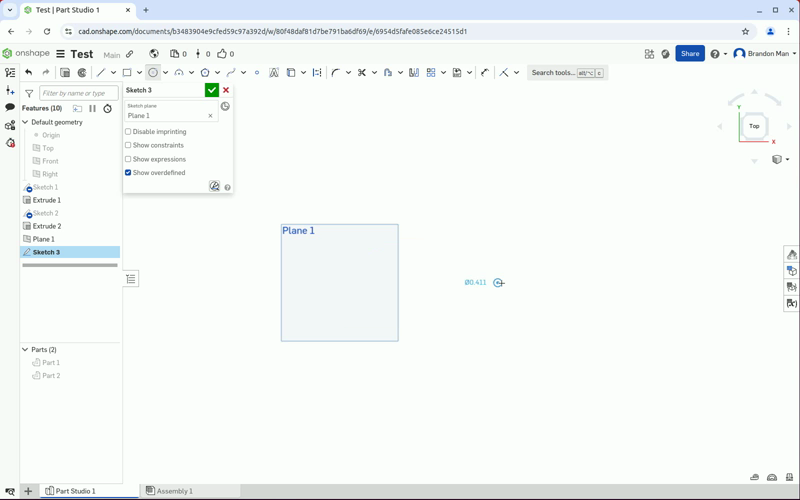
scroll(6)
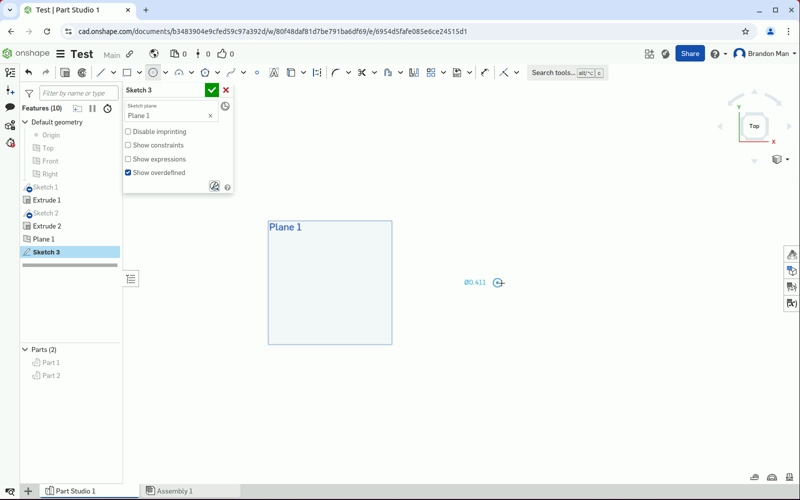
scroll(6)
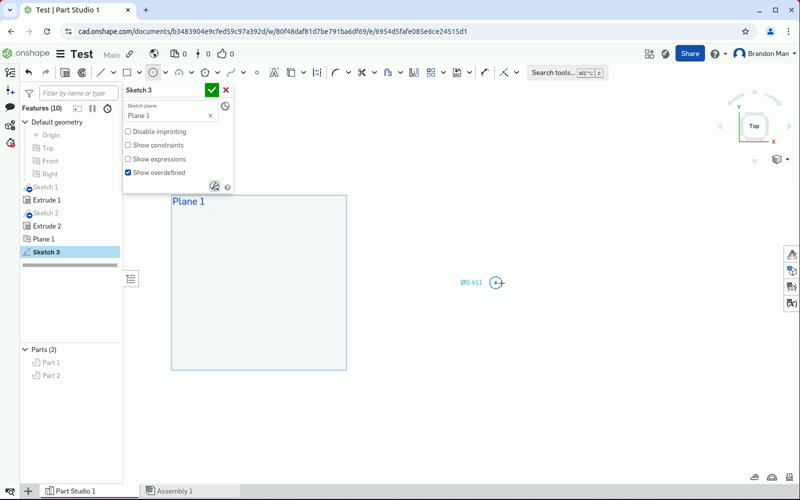
scroll(6)
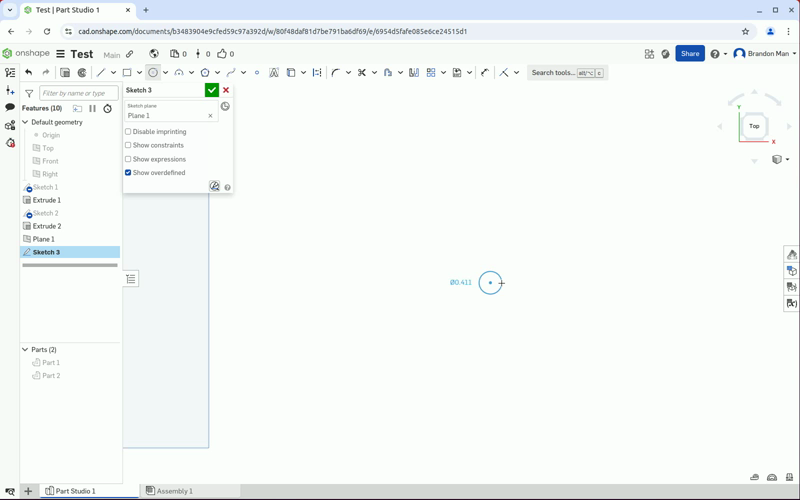
click(501, 282)
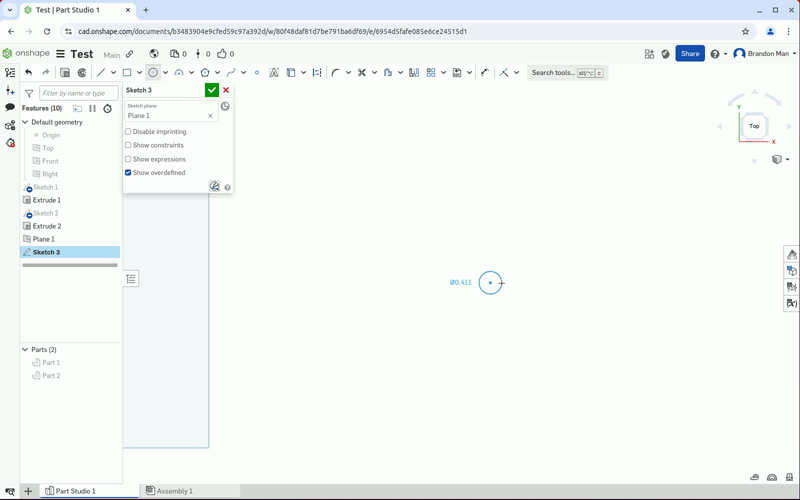
scroll(-6)
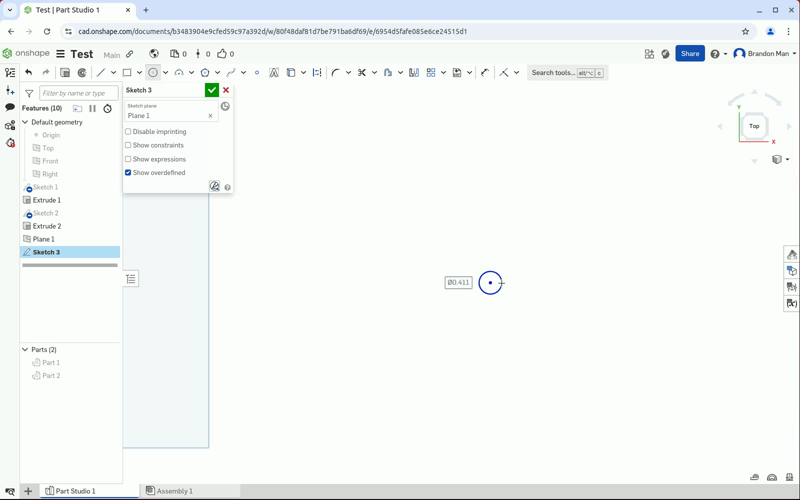
scroll(-6)
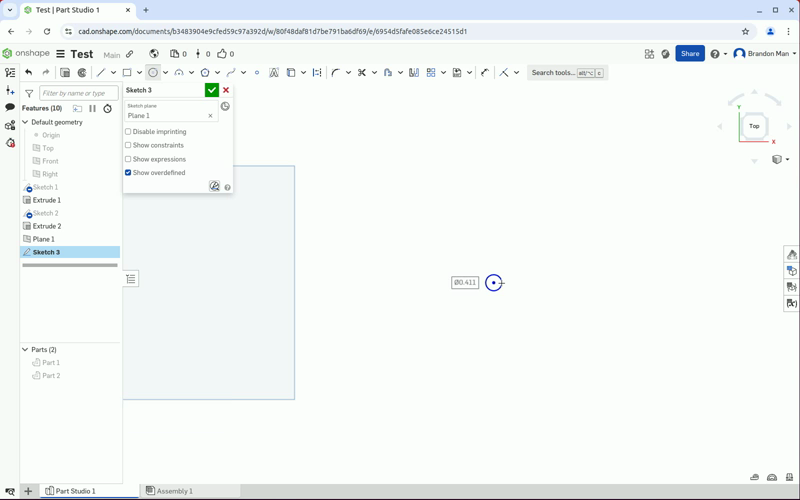
scroll(-6)
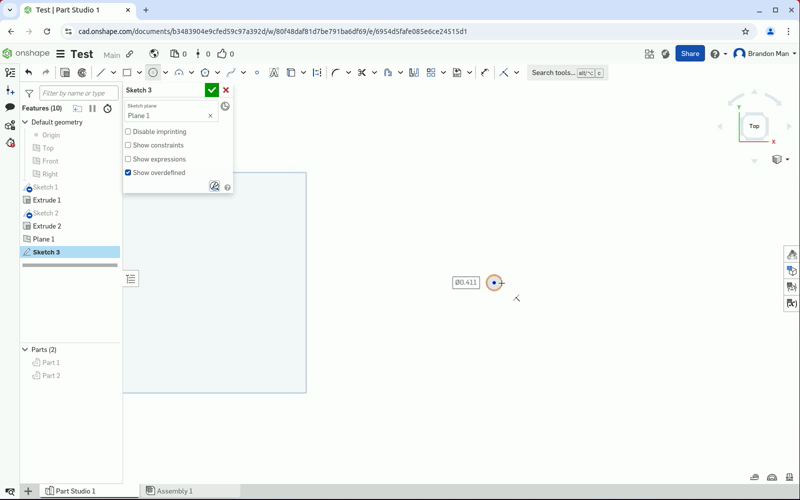
scroll(-6)
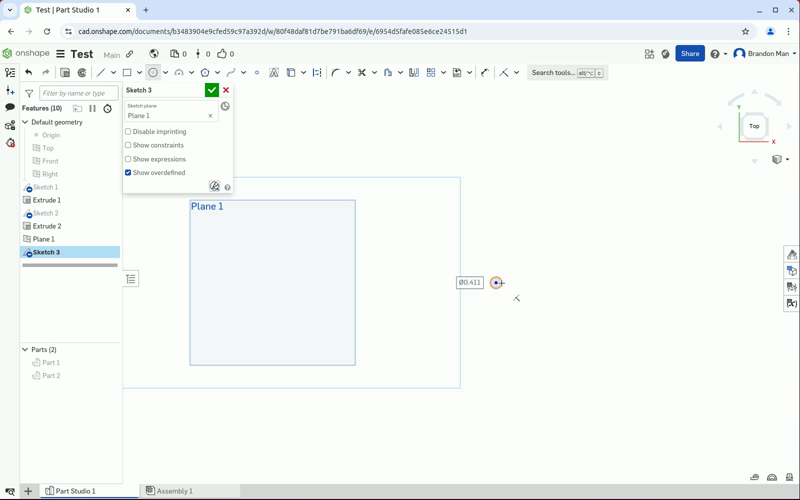
scroll(-6)
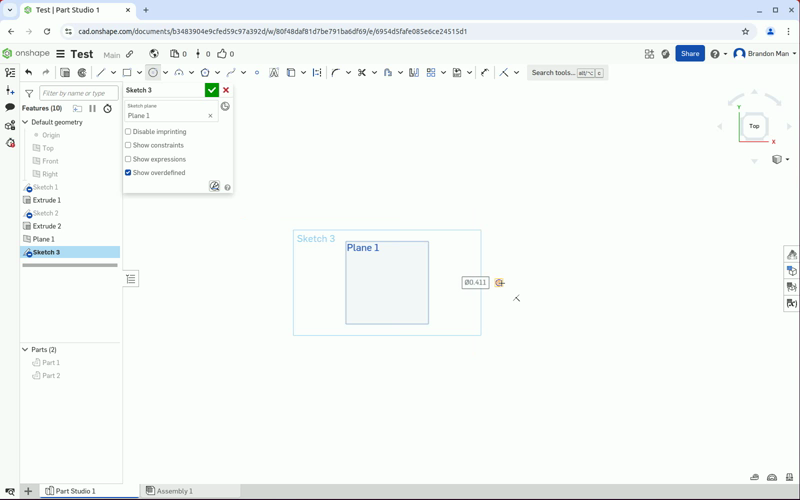
scroll(-6)
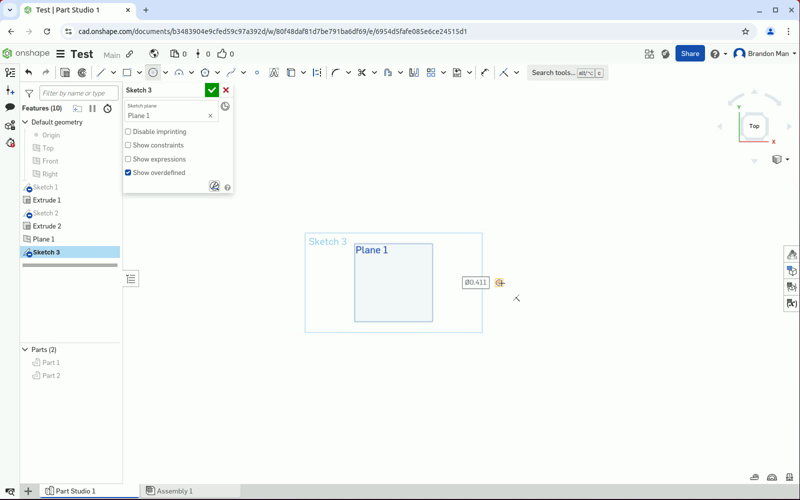
scroll(-6)
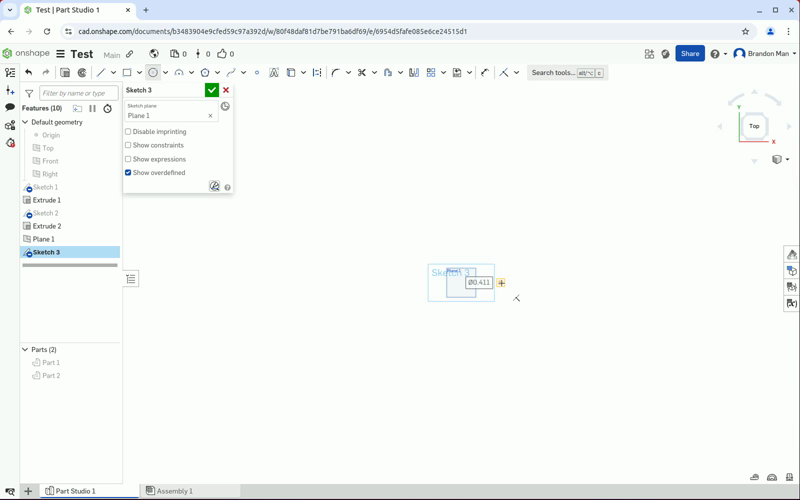
key(esc)
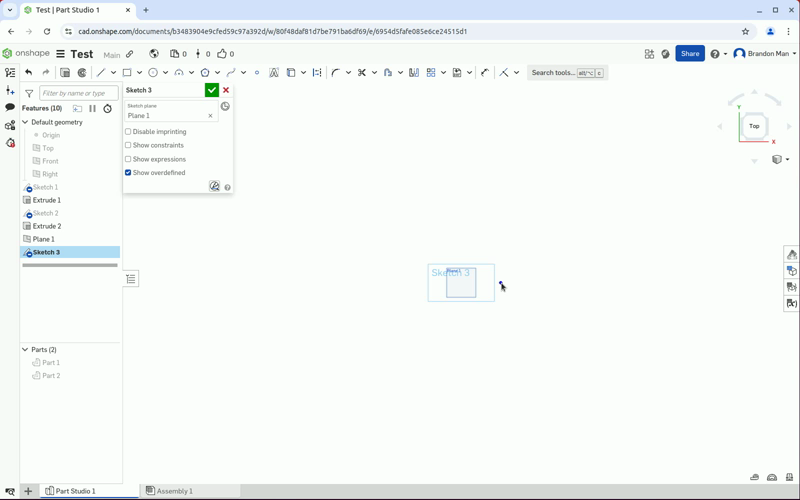
mouse_move(500, 283)
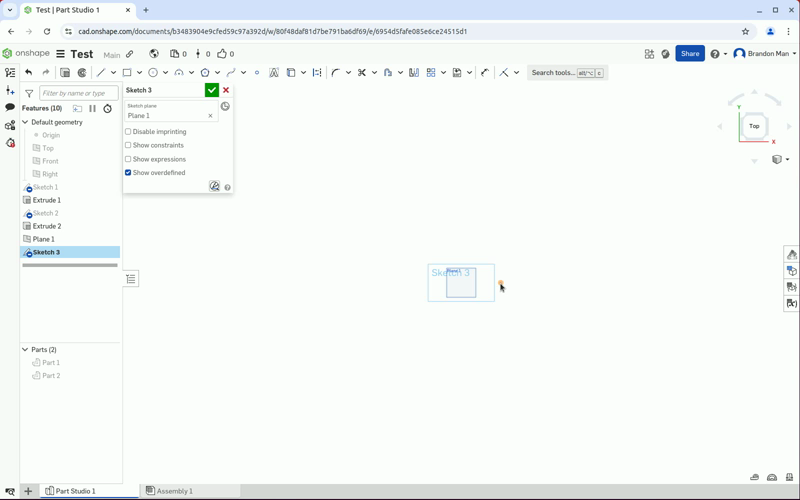
scroll(6)
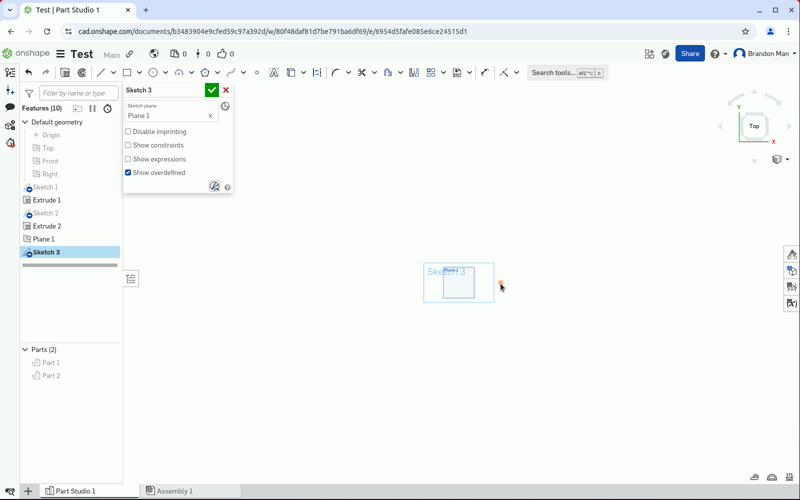
scroll(6)
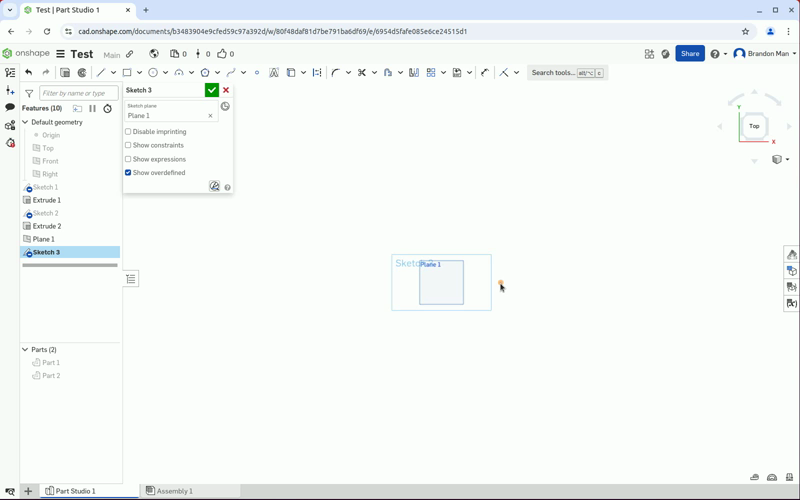
scroll(6)
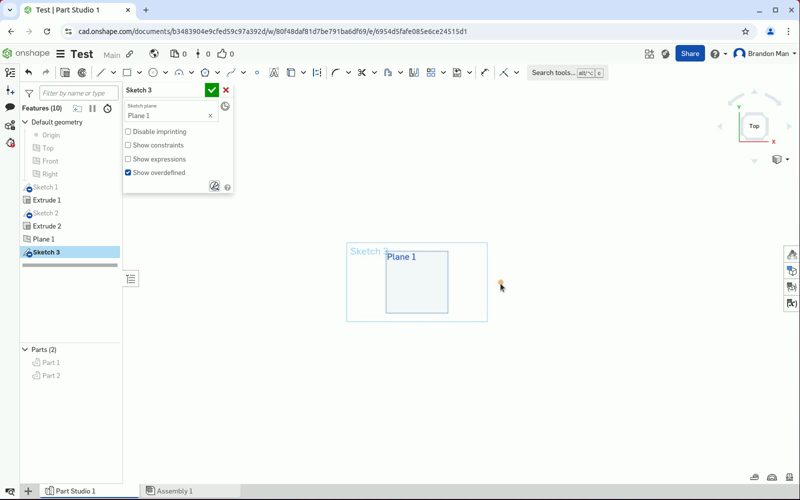
scroll(6)
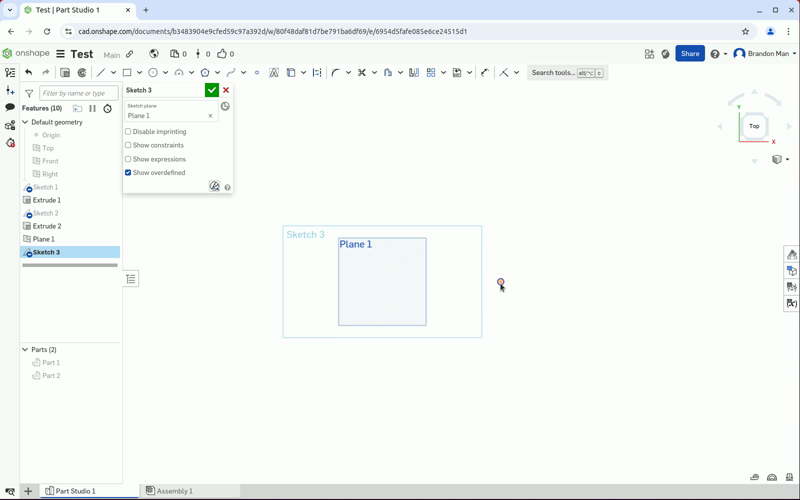
scroll(6)
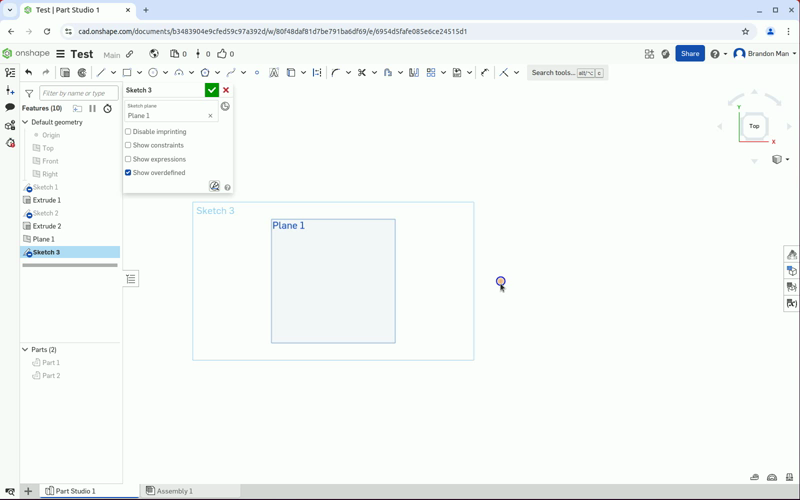
scroll(6)
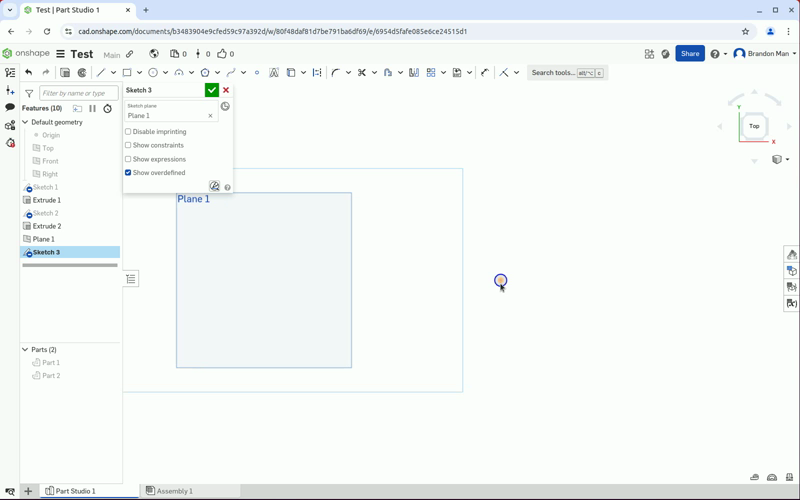
scroll(6)
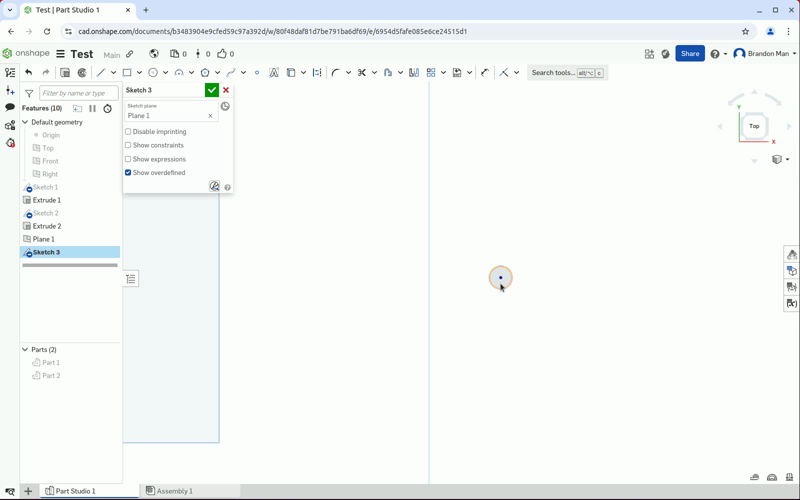
click(500, 283)
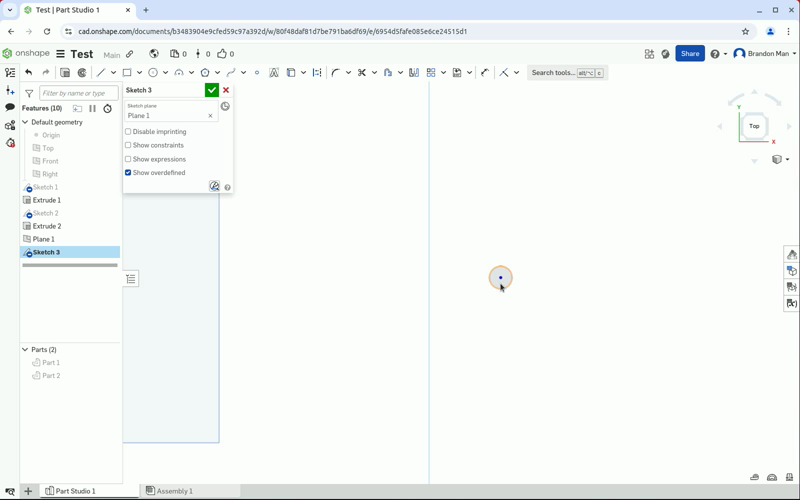
scroll(-6)
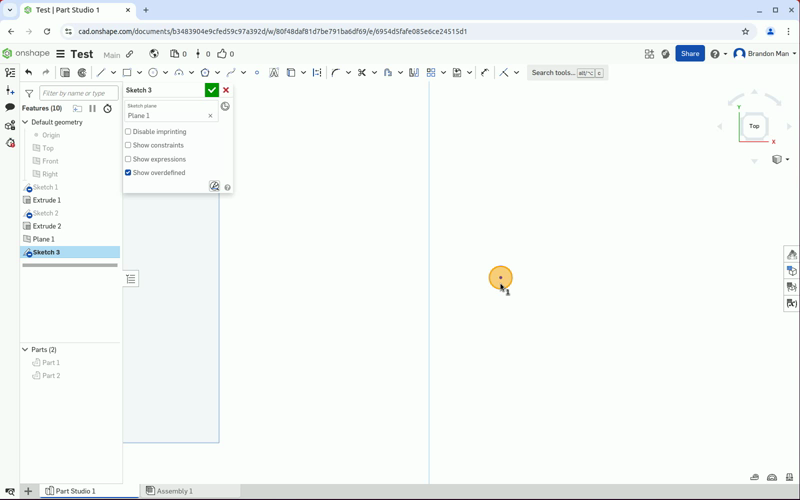
scroll(-6)
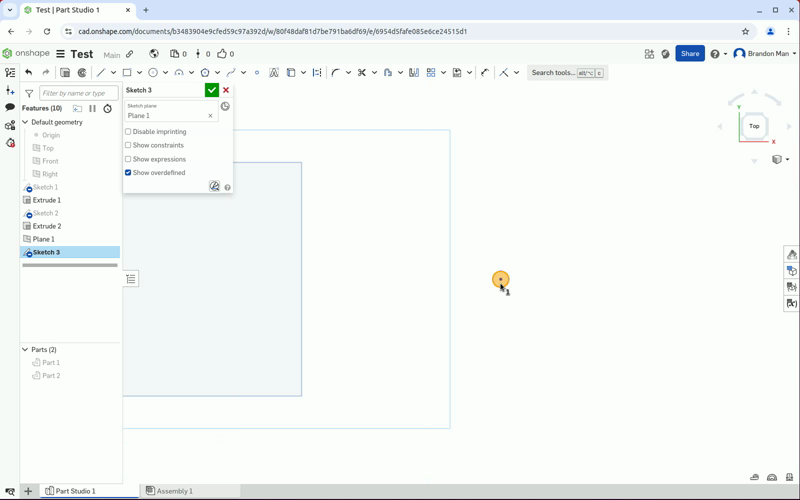
scroll(-6)
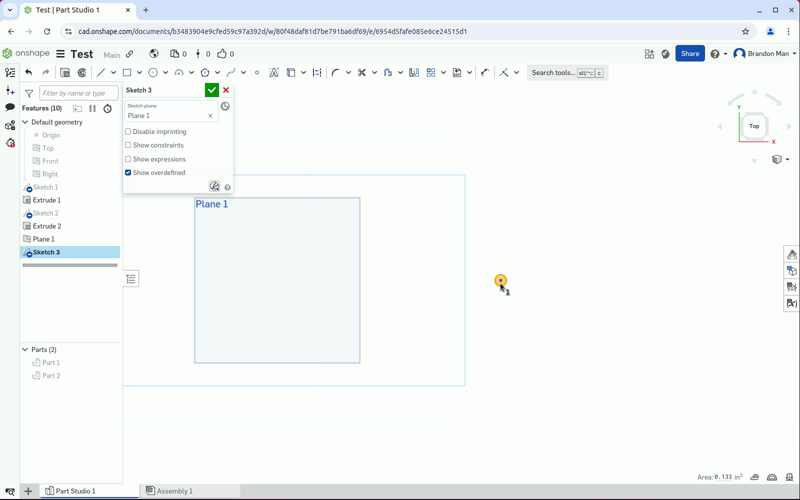
scroll(-6)
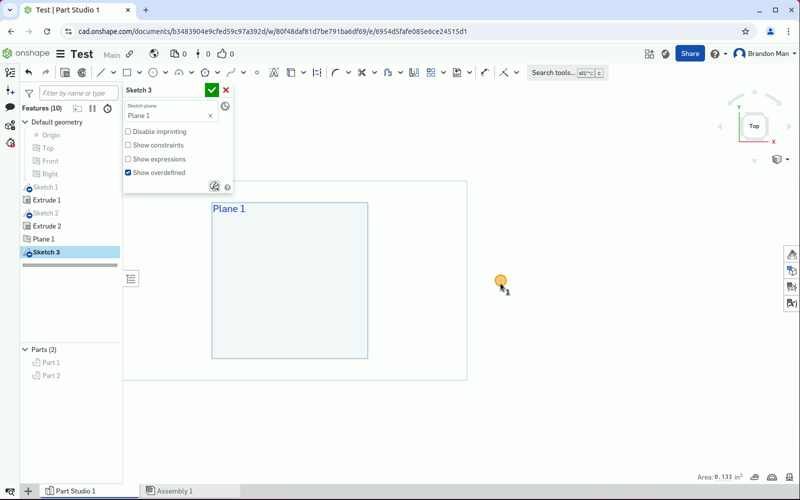
scroll(-6)
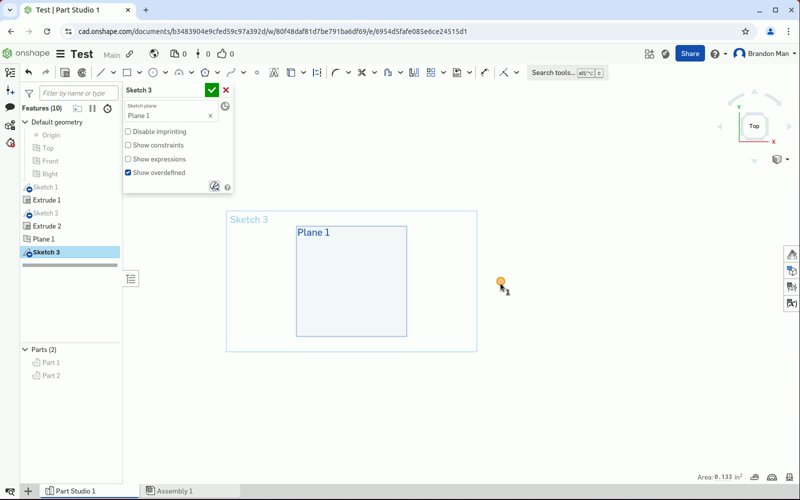
scroll(-6)
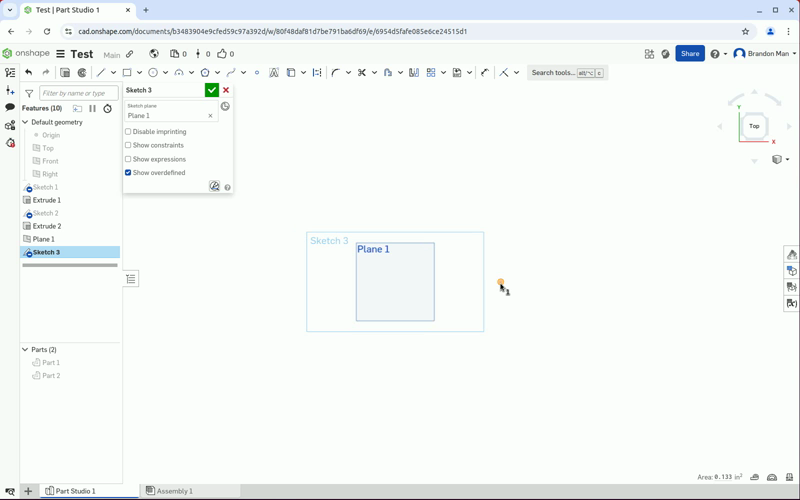
scroll(-6)
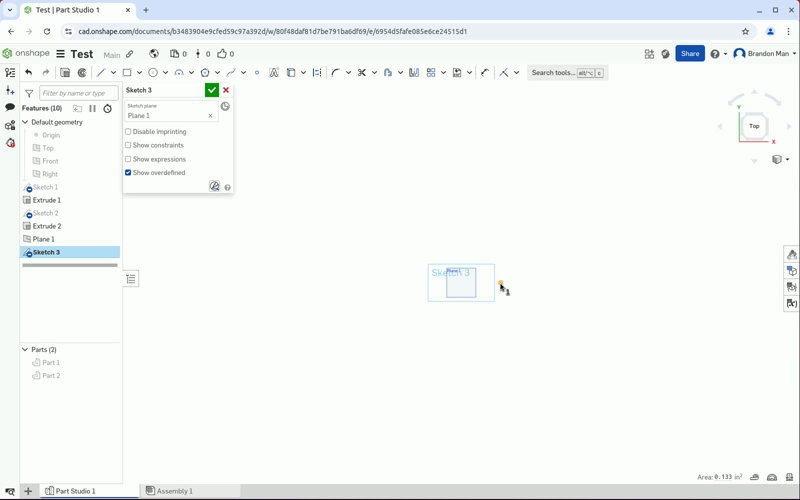
mouse_move(73, 352)
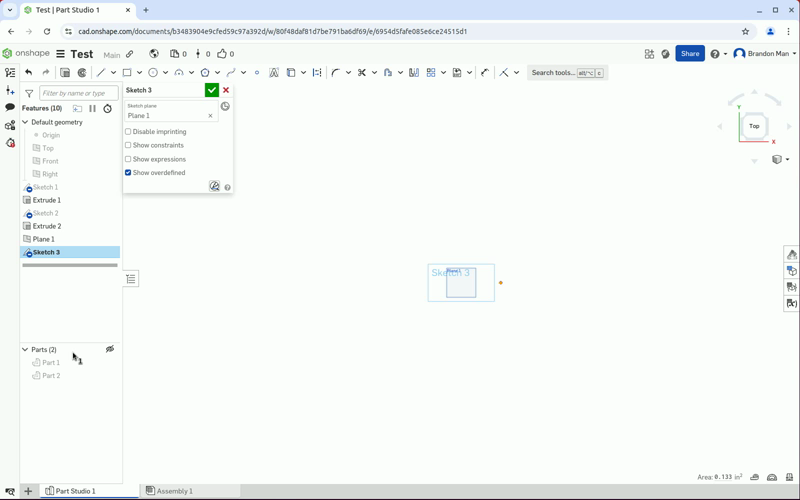
key(shift+y)
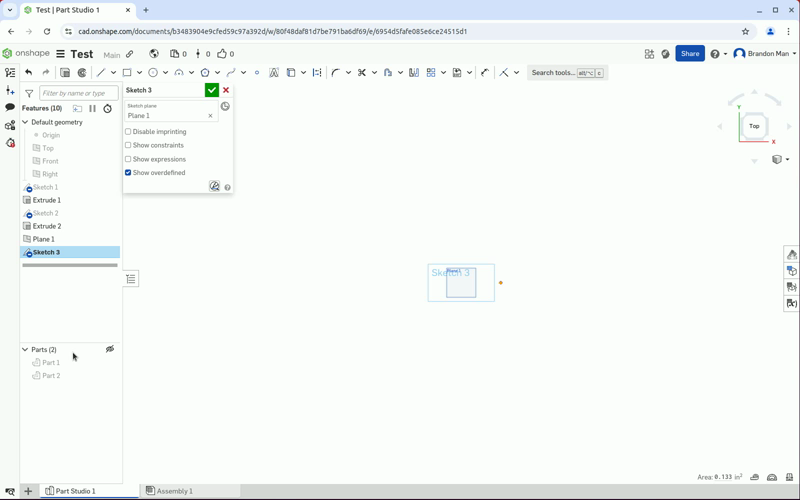
key(shift+e)
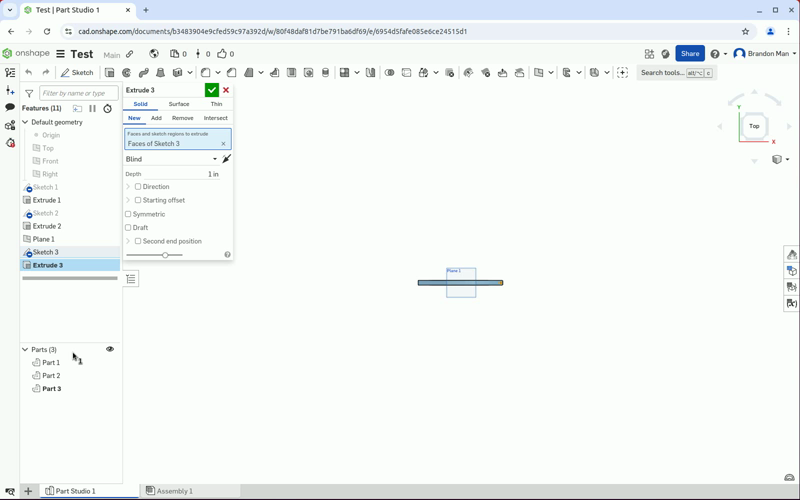
mouse_move(143, 106)
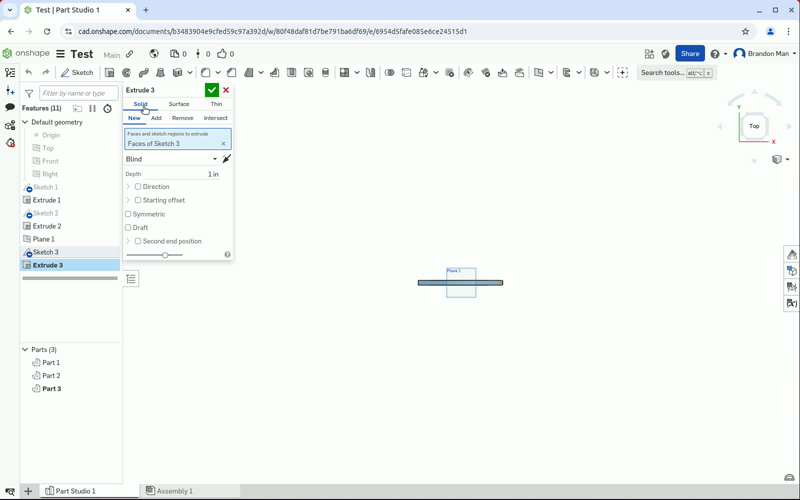
click(143, 106)
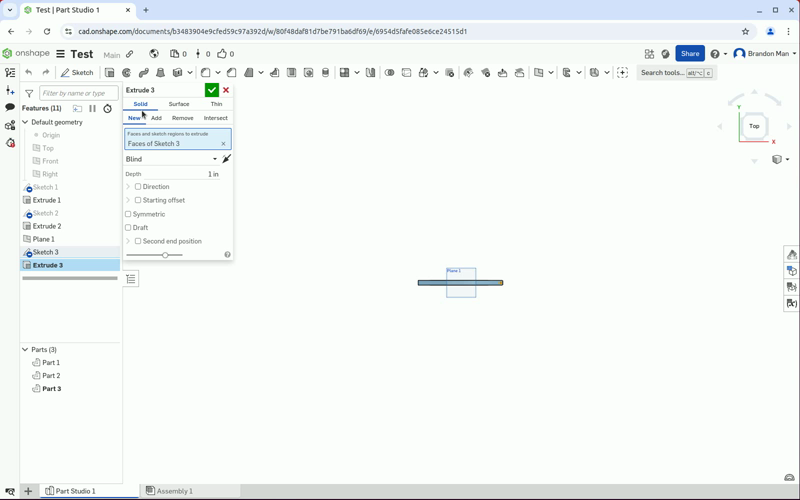
mouse_move(137, 120)
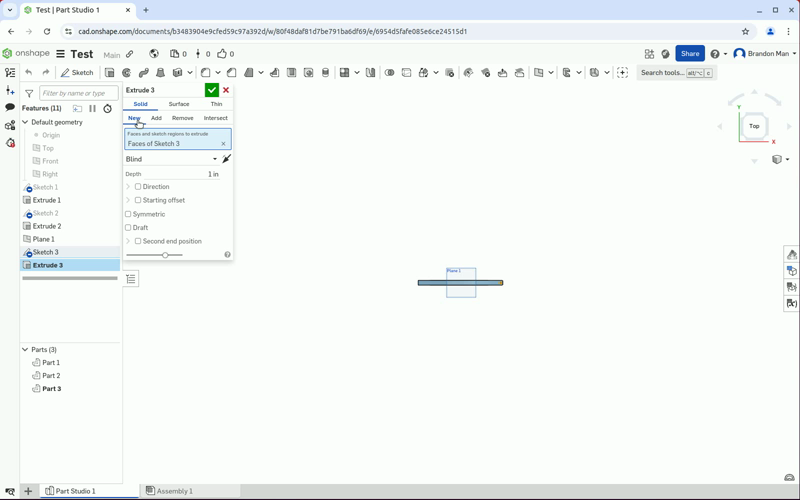
click(137, 120)
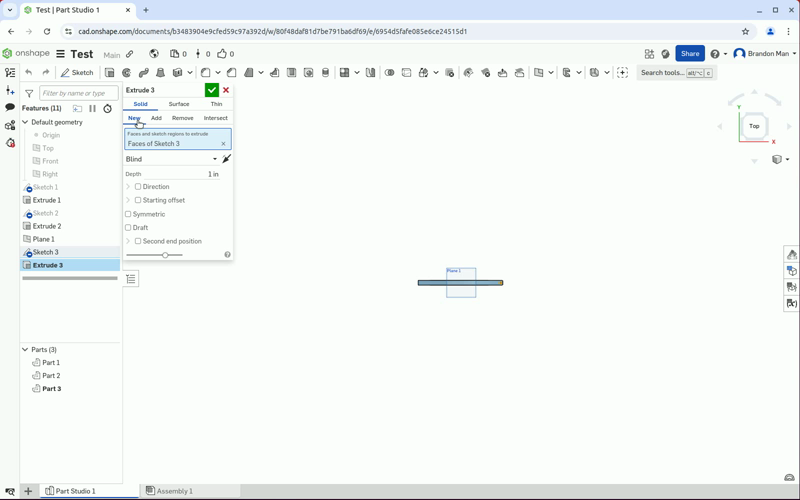
key(tab, 4)
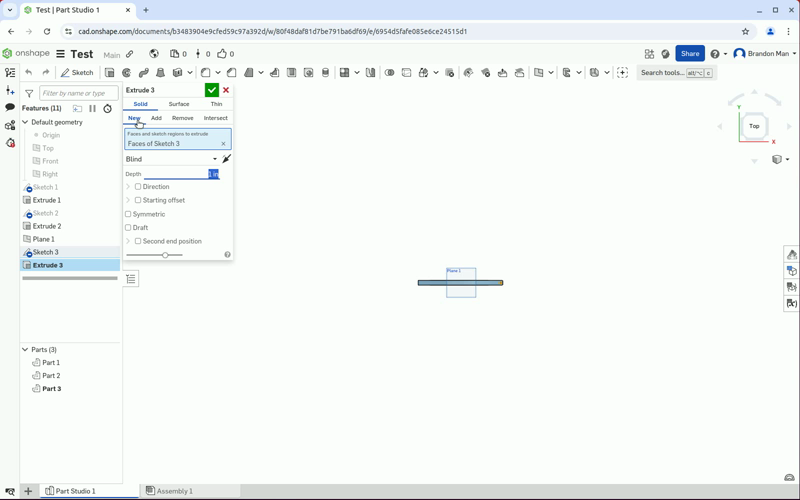
text(0.241)
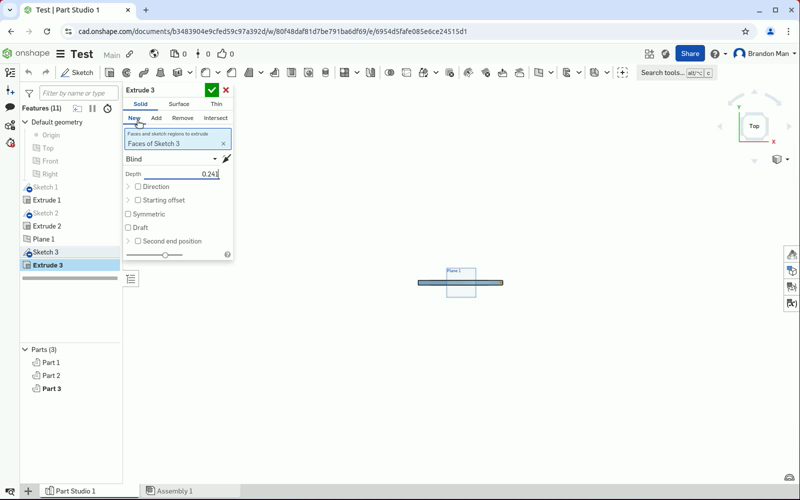
key(tab, 3)
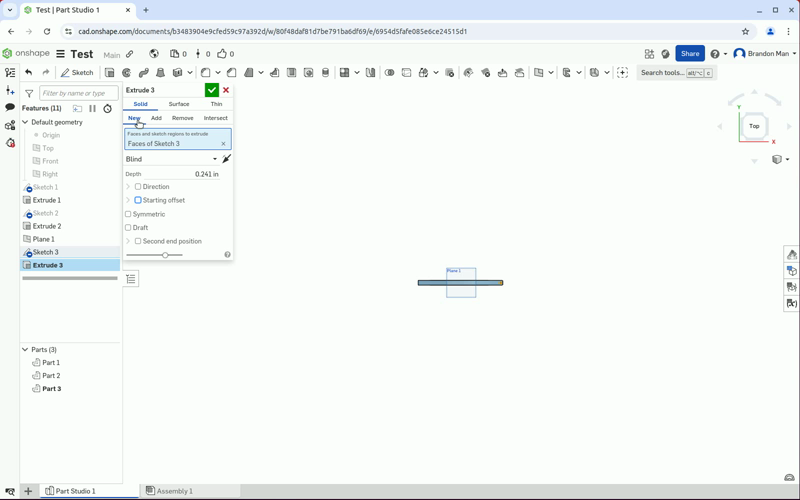
key(tab, 2)
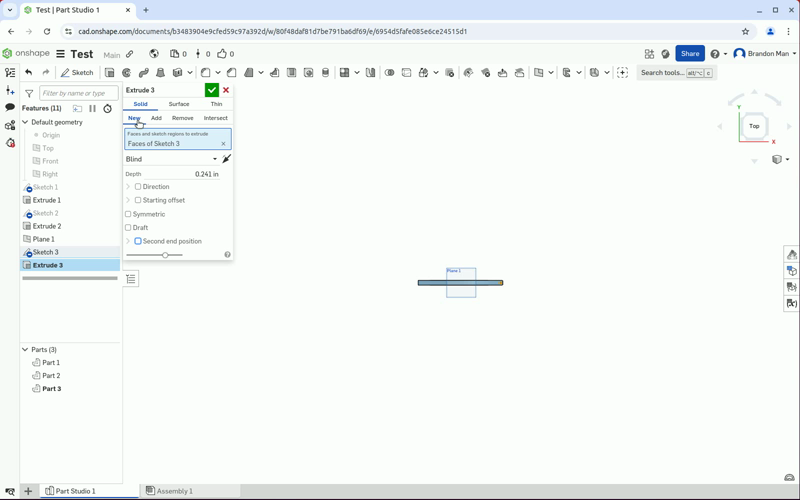
key(space)
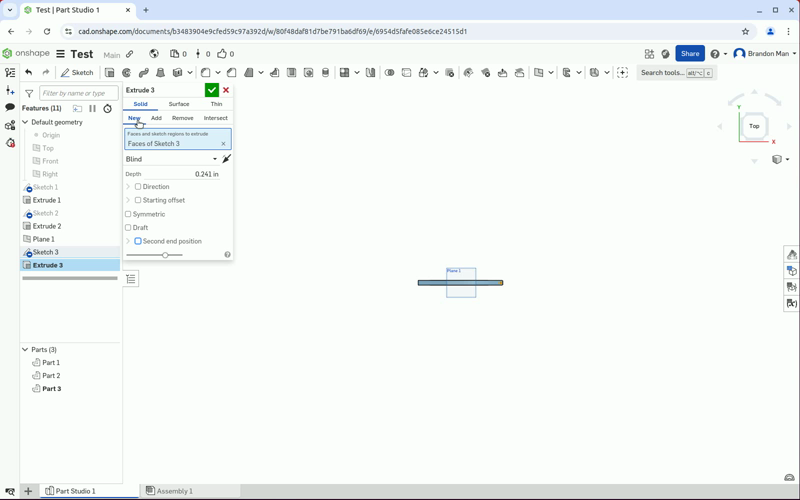
key(tab, 3)
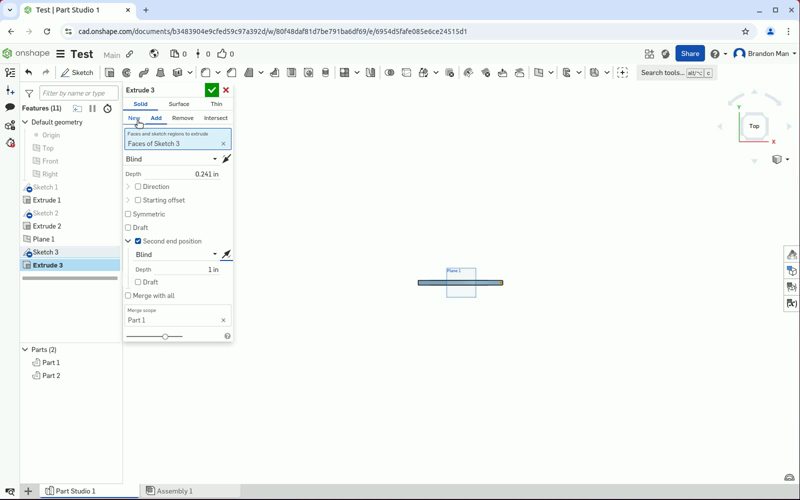
text(30.57)
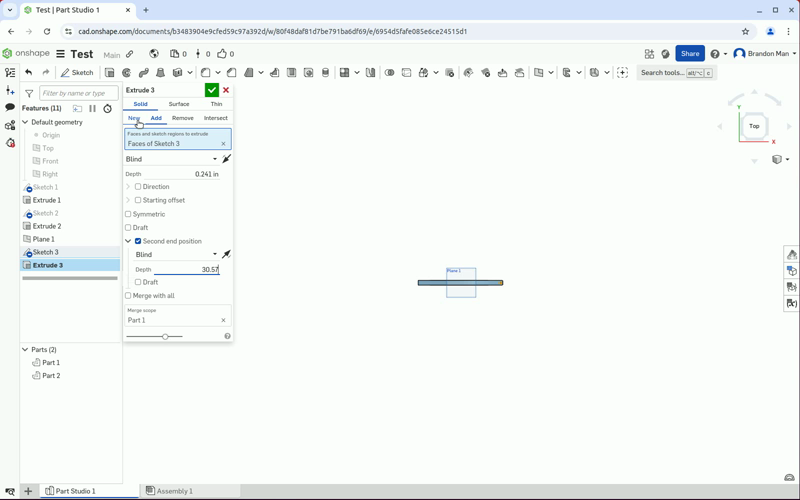
key(enter)
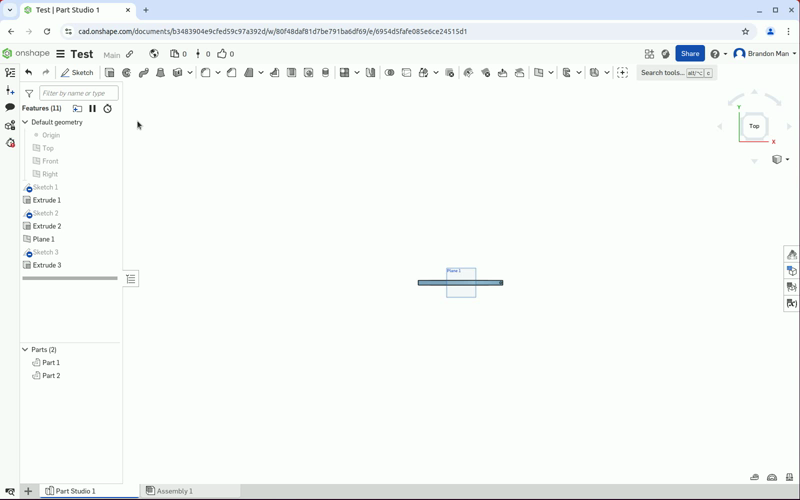
key(shift+h)
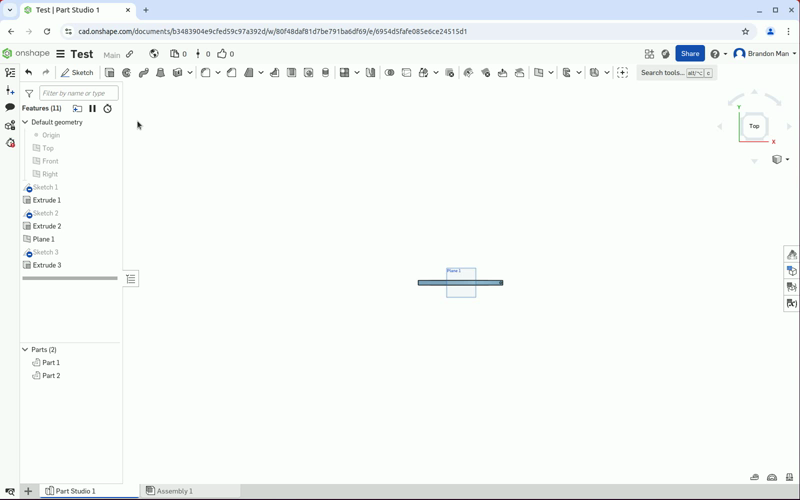
key(shift+h)
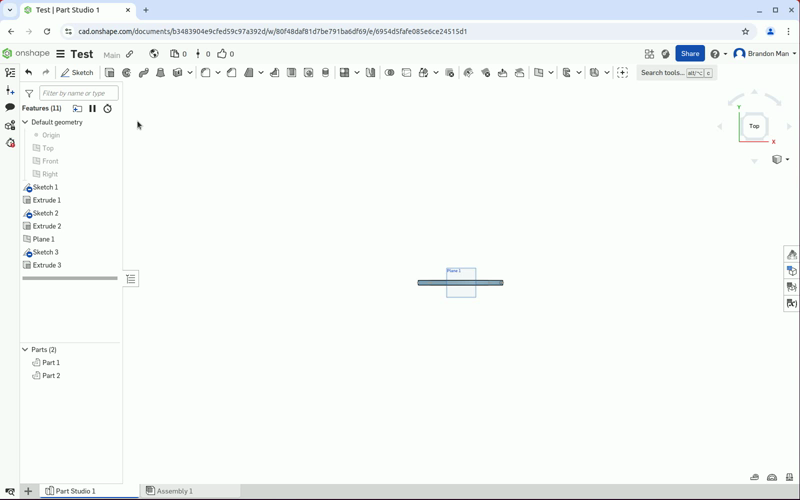
key(shift+7)
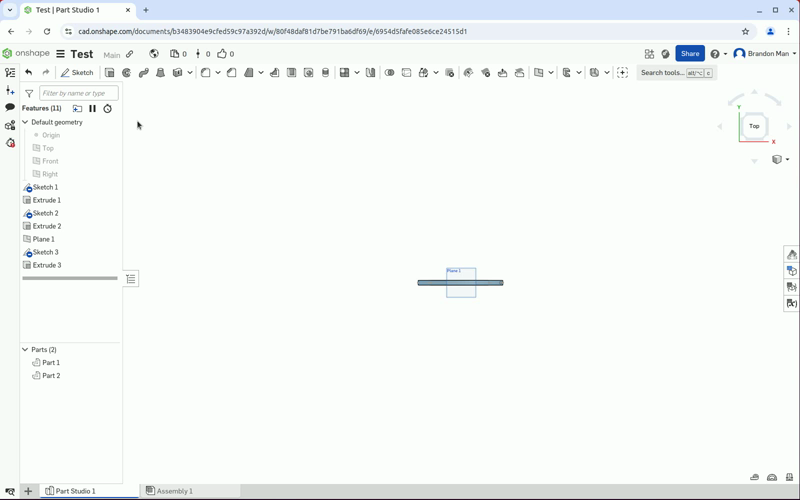
key(up, 3)
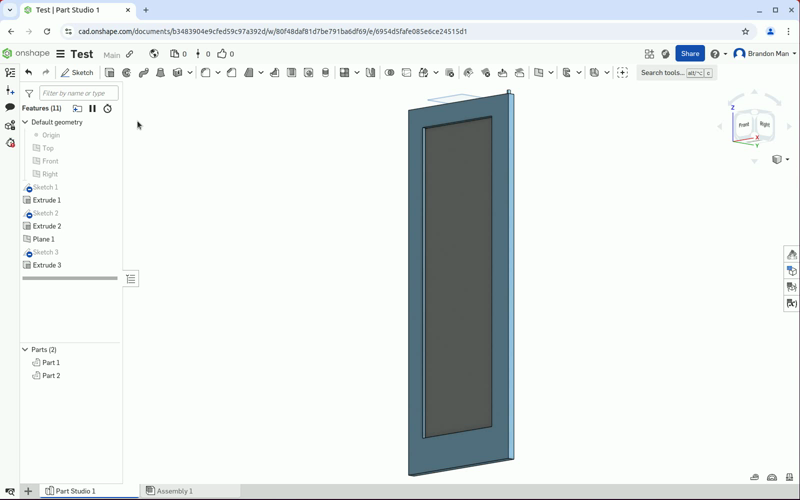
key(left, 3)
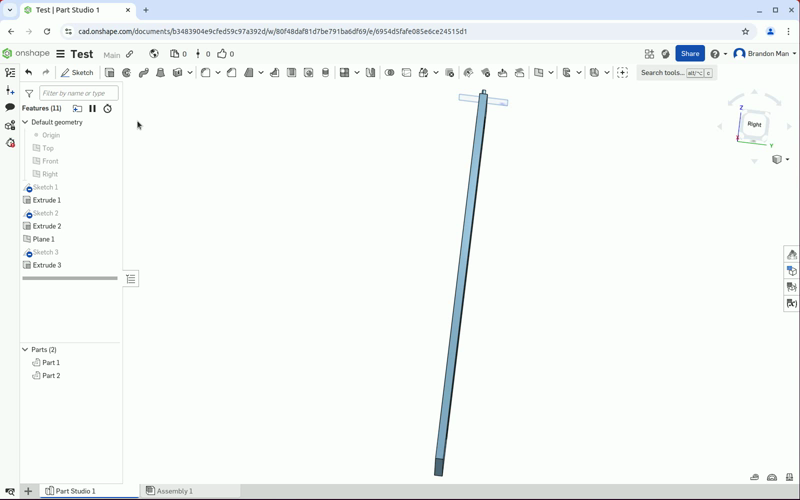
key(right, 3)
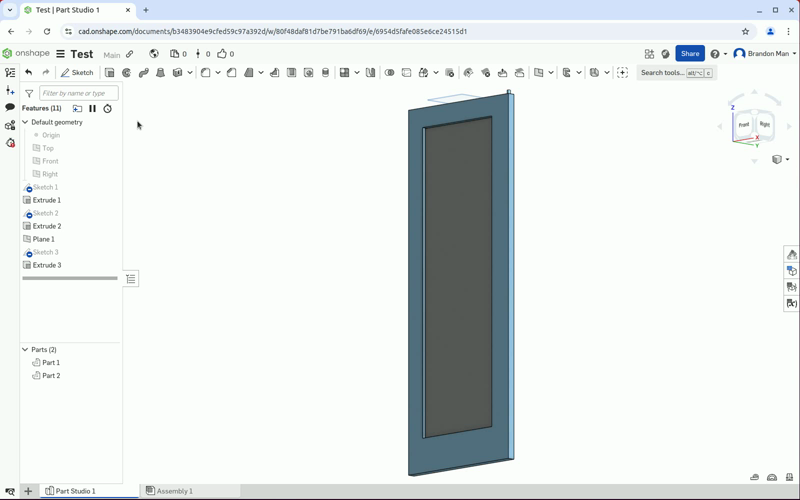
key(down, 3)
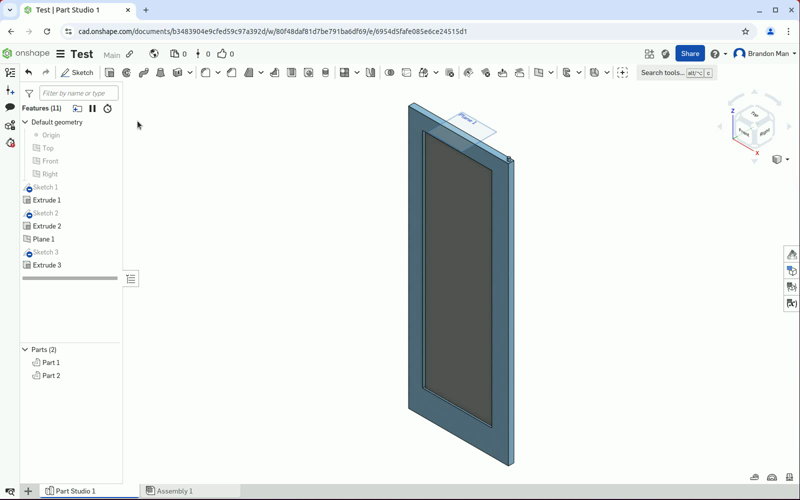
mouse_move(73, 189)
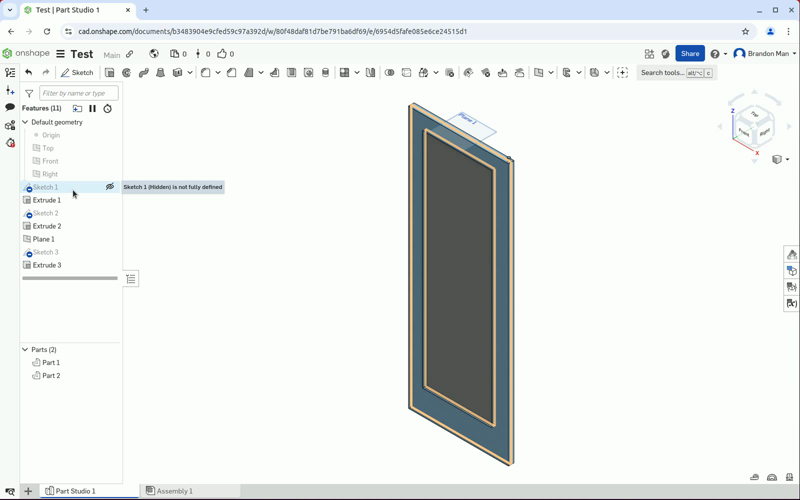
click(73, 189)